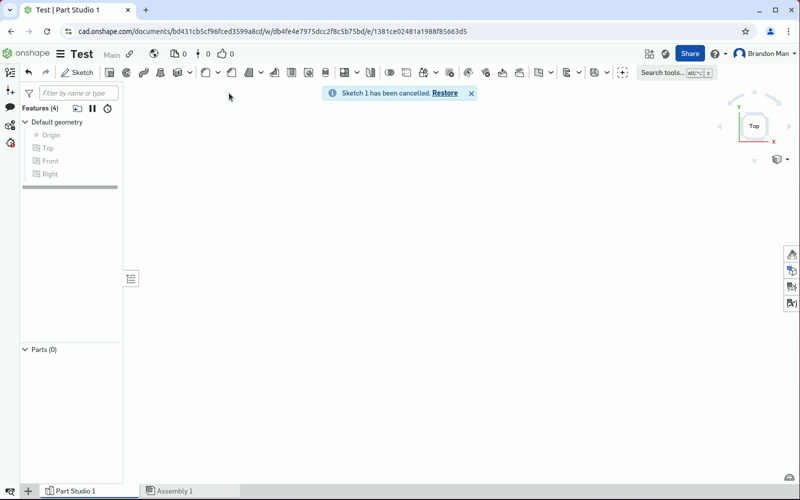
key(shift+h)
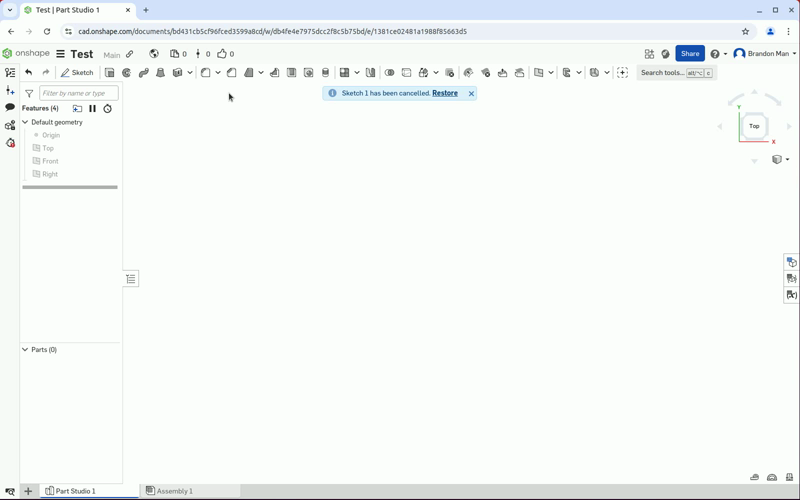
mouse_move(73, 352)
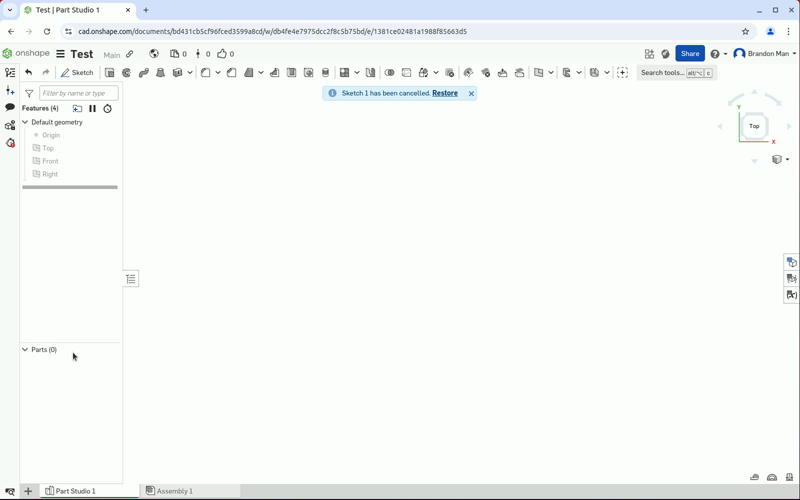
key(y)
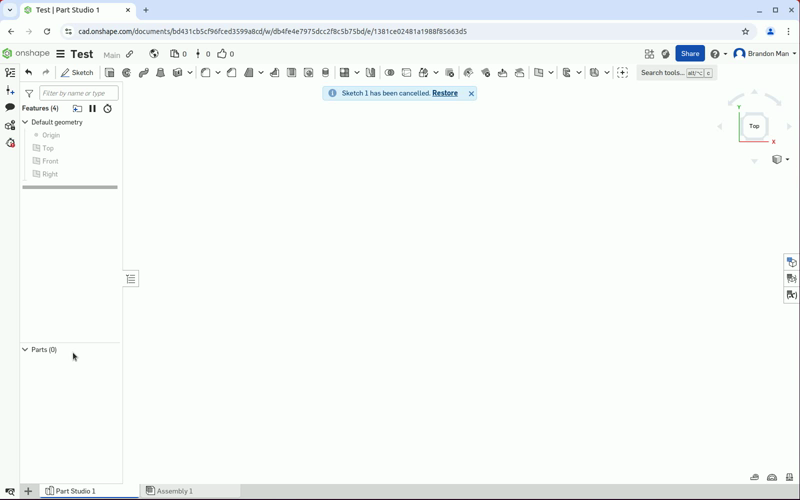
key(shift+p)
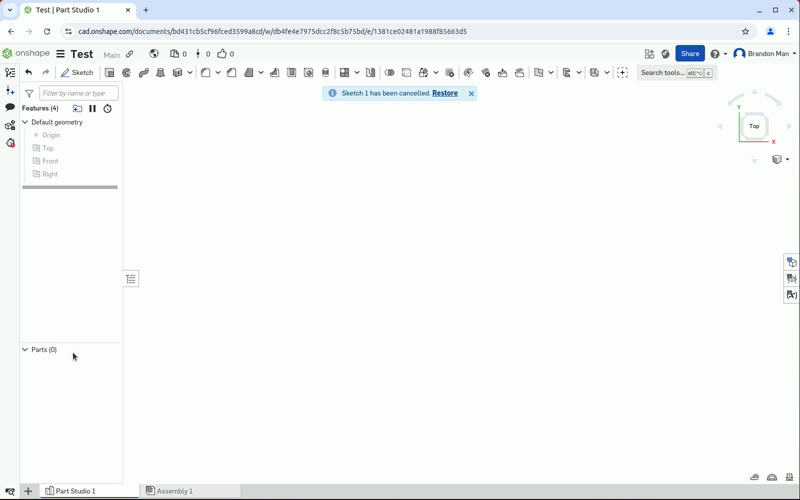
key(space)
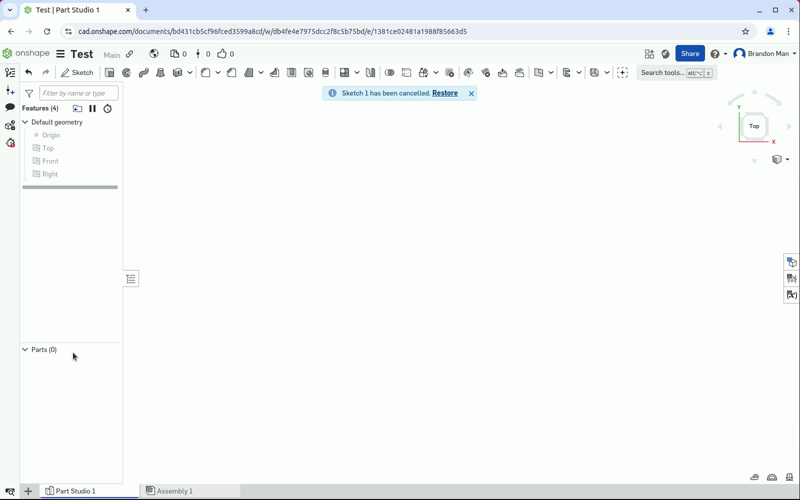
key_down(shift)
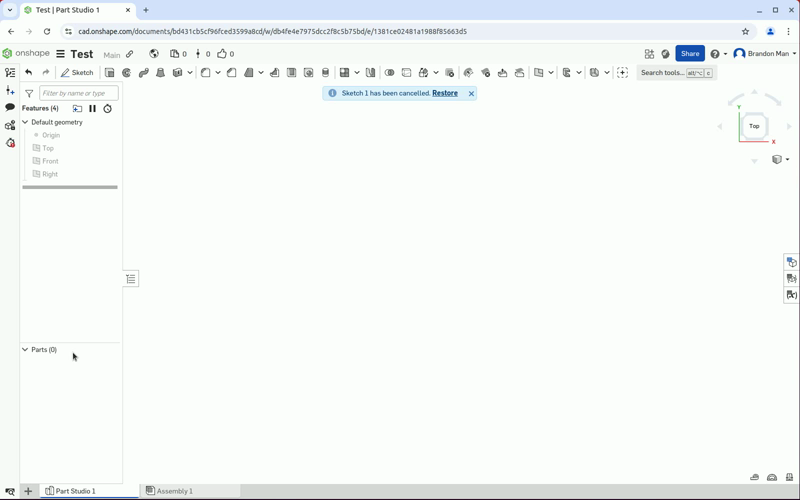
key(up)
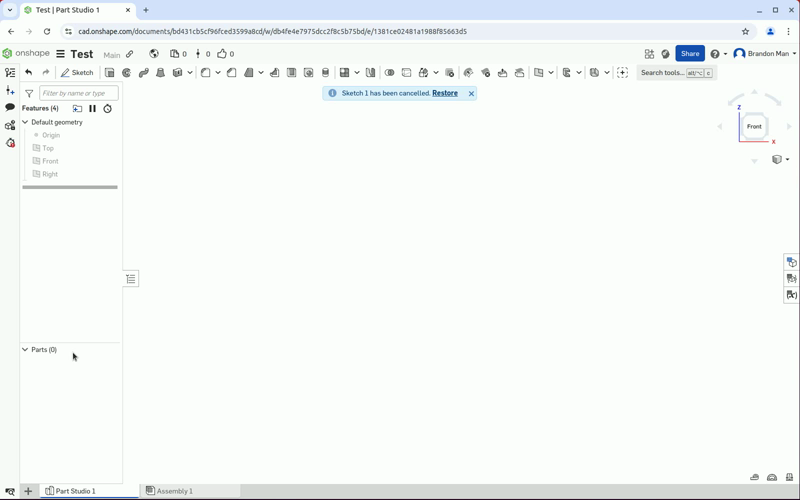
key_up(shift)
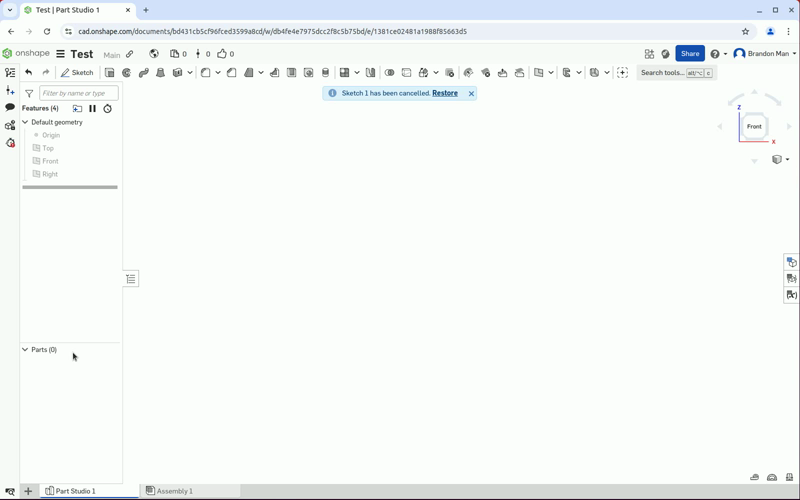
mouse_move(73, 352)
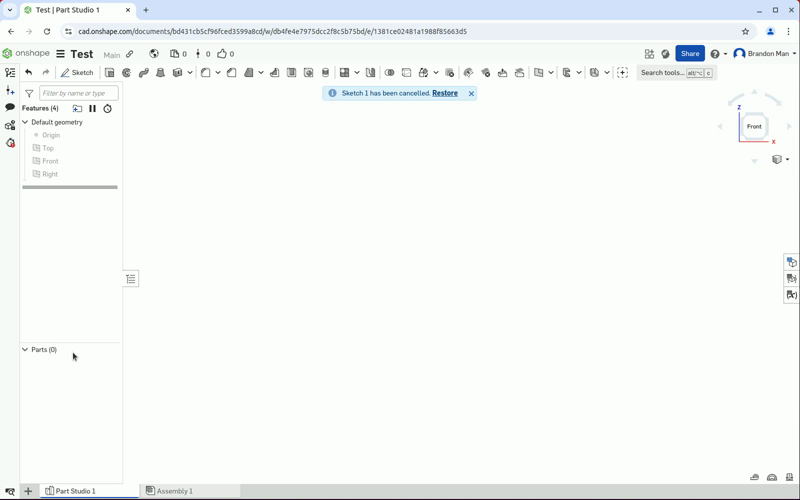
key(shift+y)
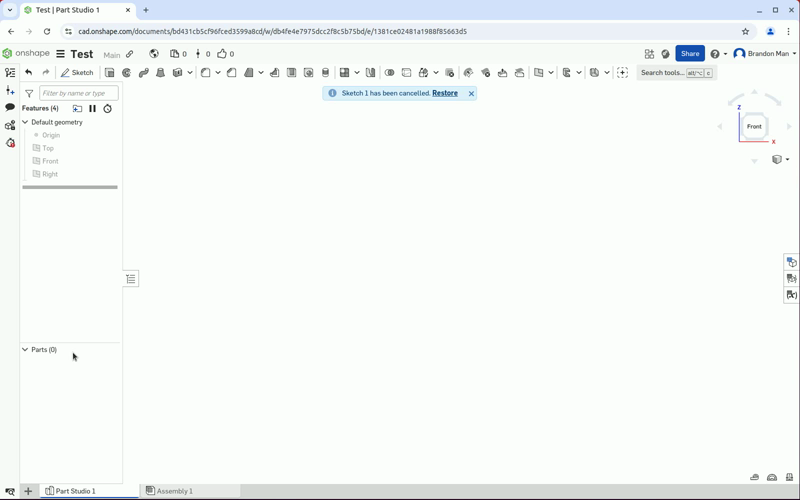
key(shift+s)
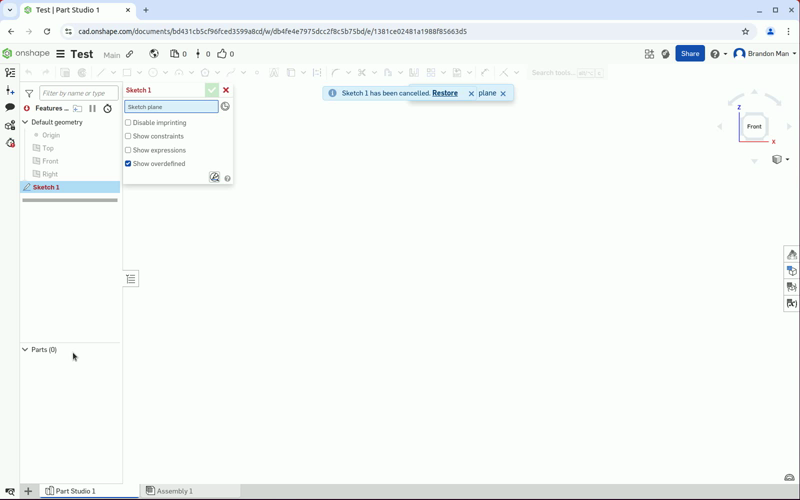
mouse_move(73, 163)
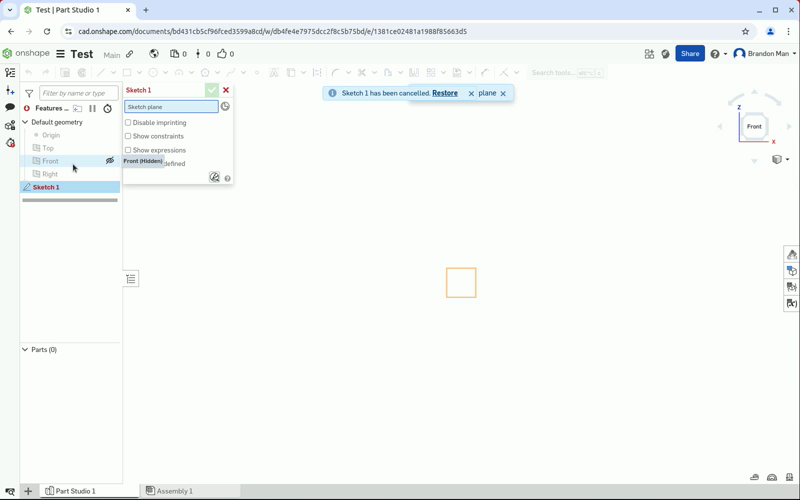
click(73, 163)
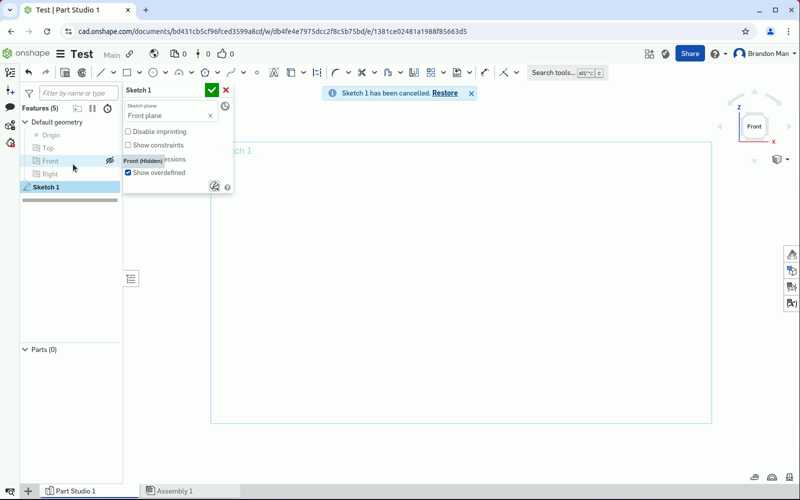
mouse_move(73, 352)
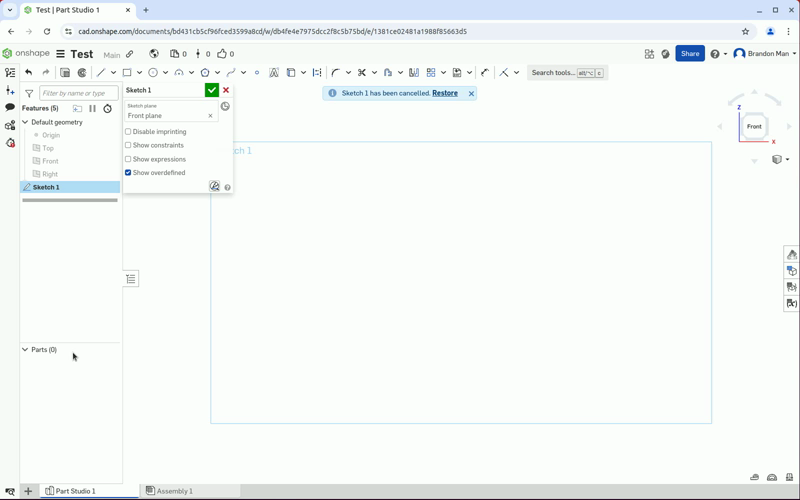
key(y)
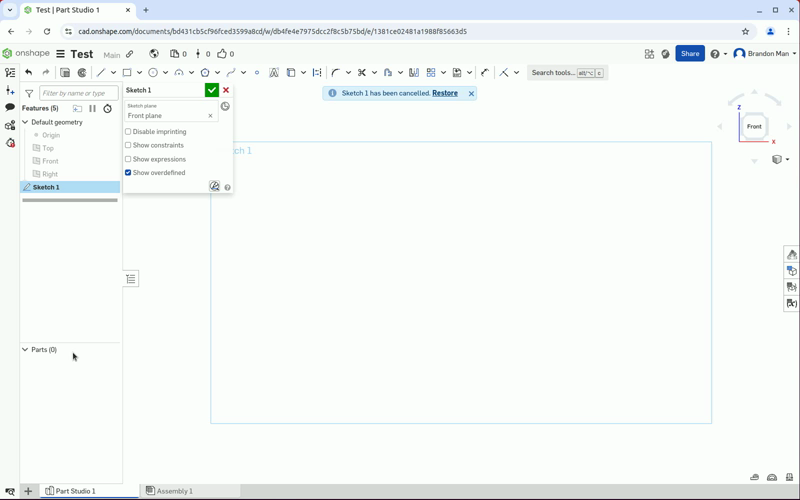
key(c)
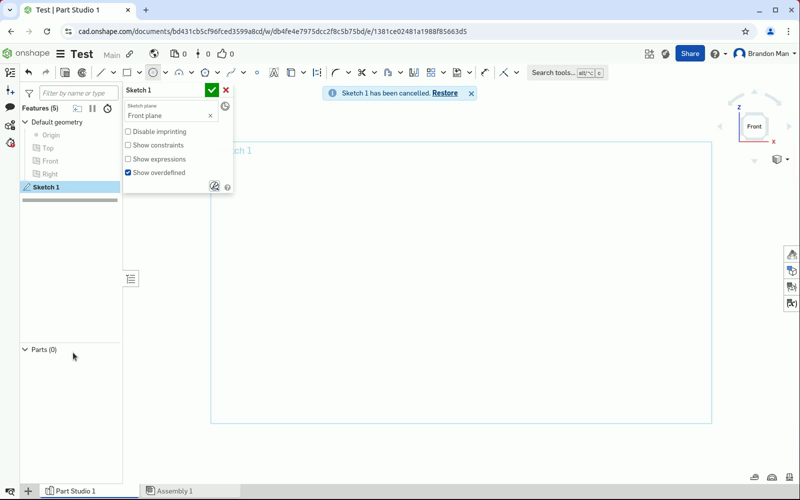
key_down(shift)
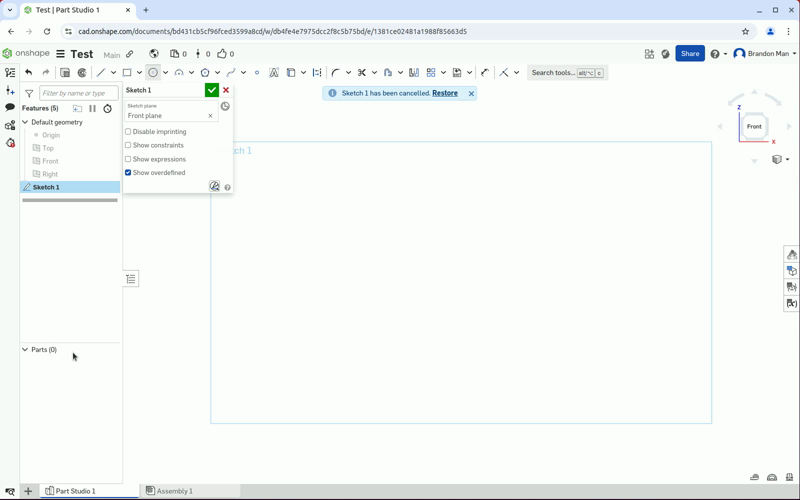
mouse_move(461, 282)
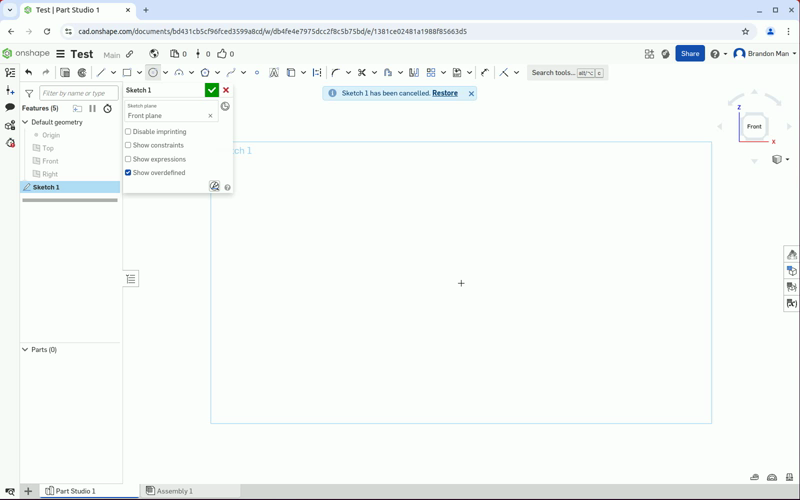
click(461, 282)
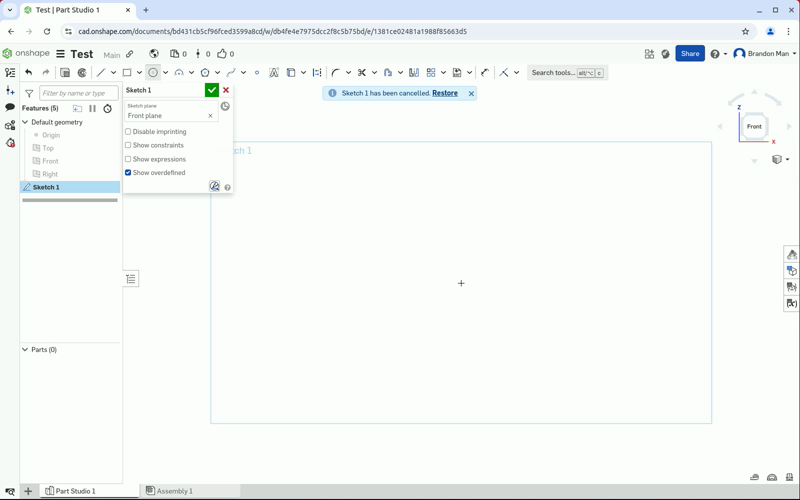
key_up(shift)
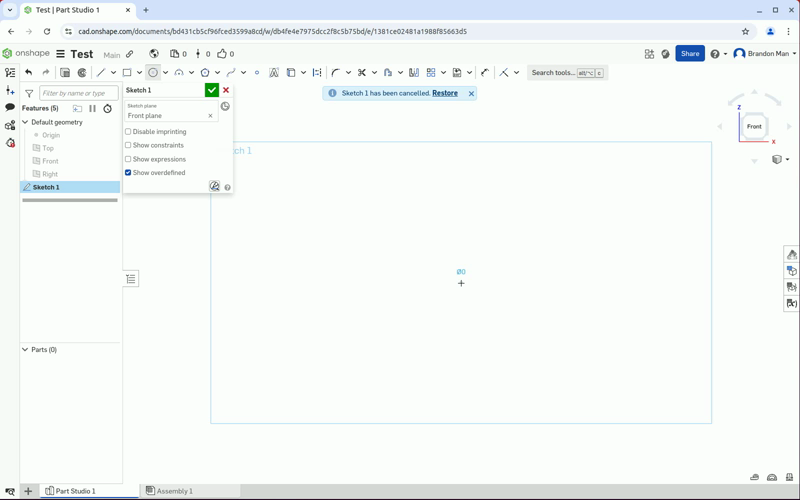
mouse_move(467, 282)
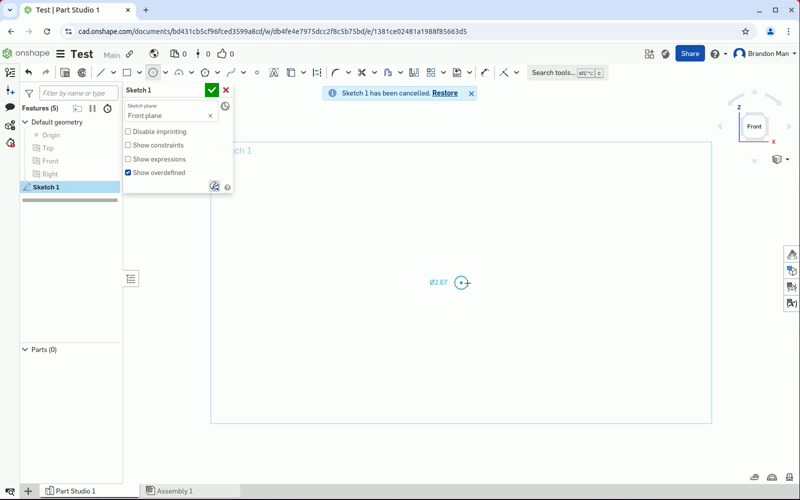
click(467, 282)
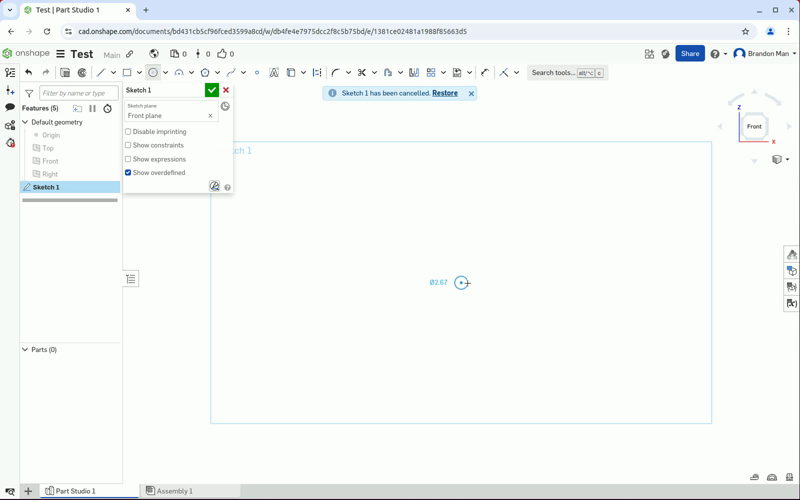
key(esc)
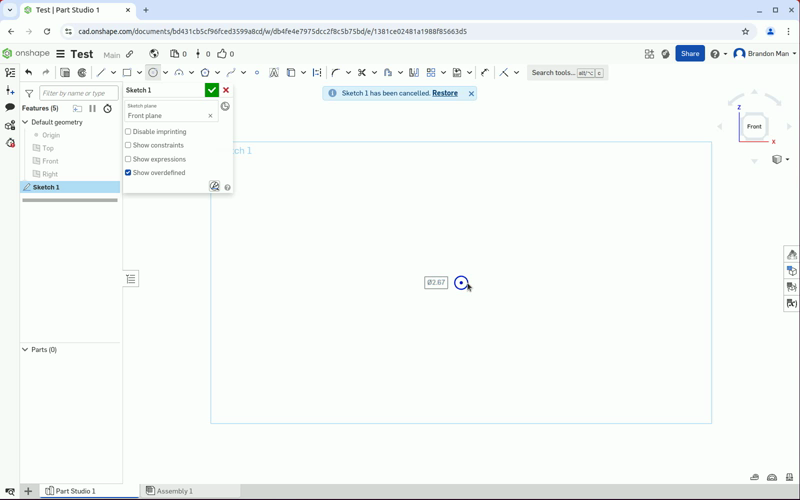
key(c)
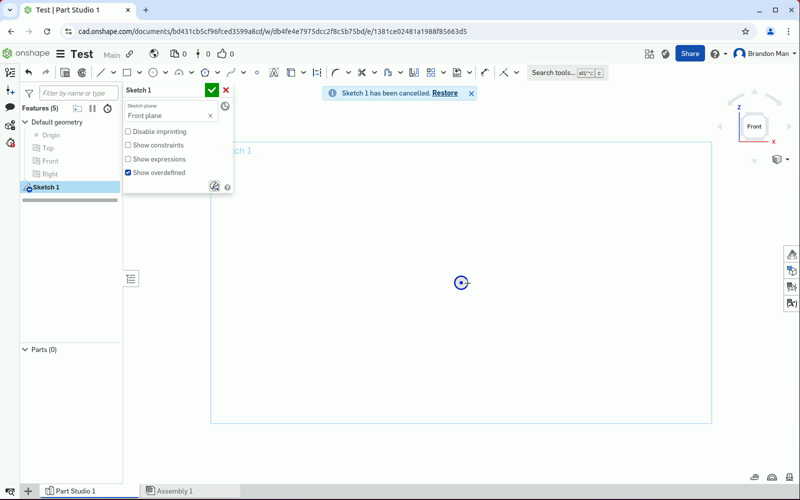
key_down(shift)
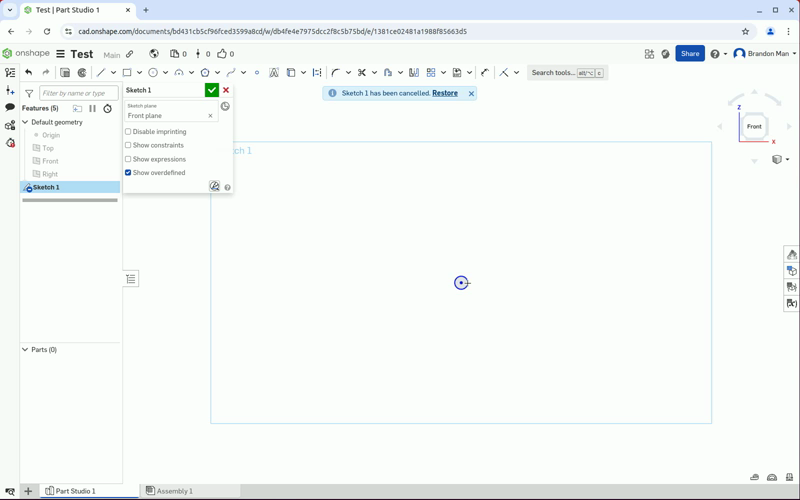
mouse_move(461, 282)
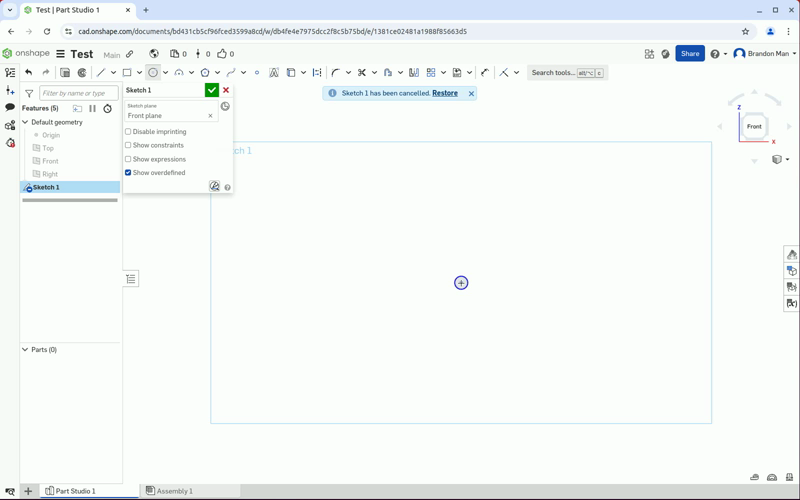
click(461, 282)
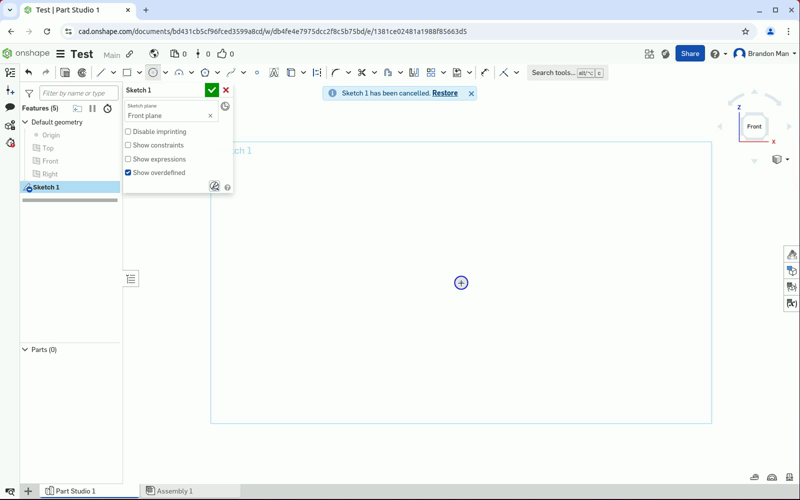
key_up(shift)
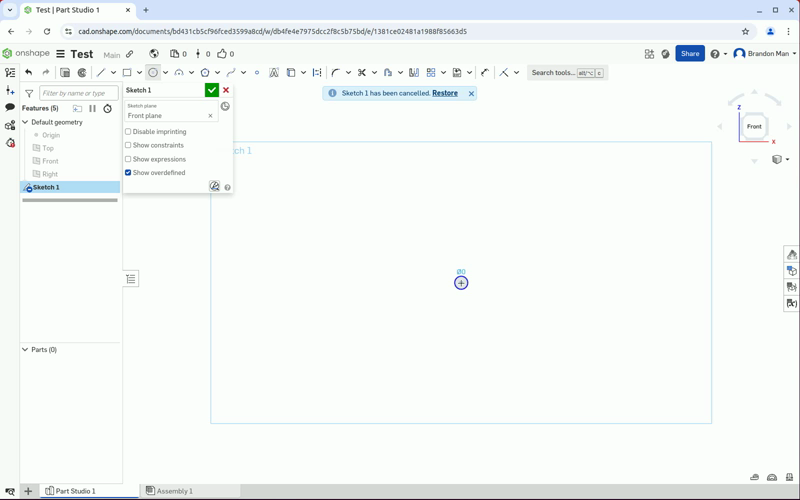
mouse_move(466, 282)
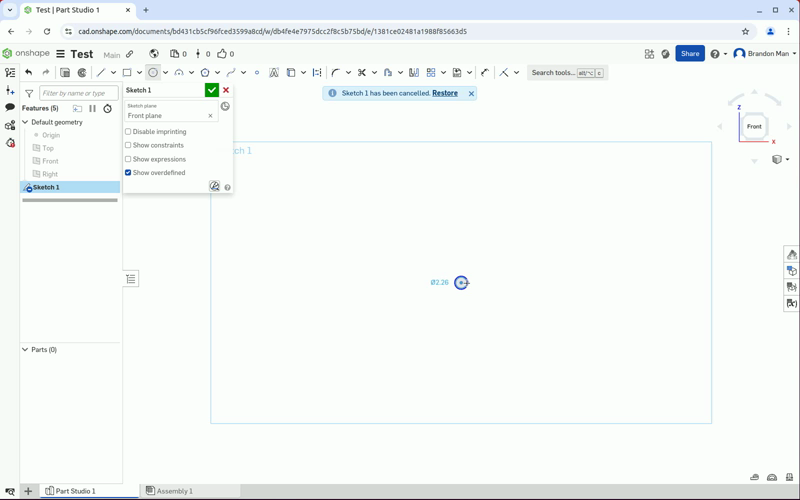
scroll(6)
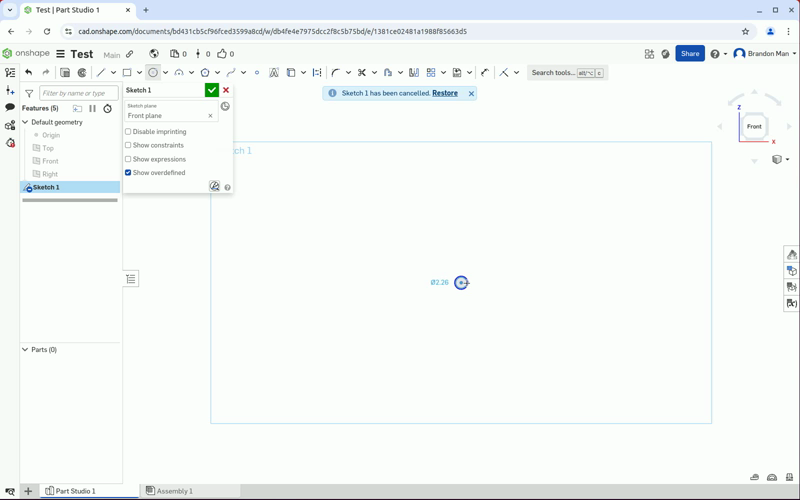
scroll(6)
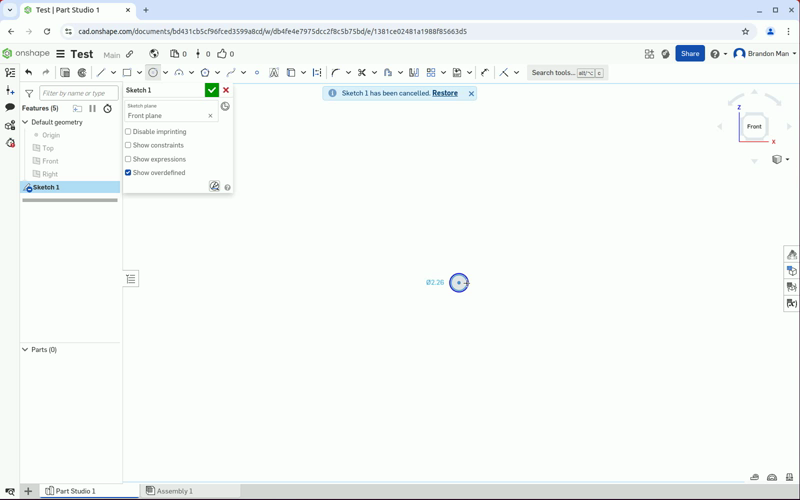
scroll(6)
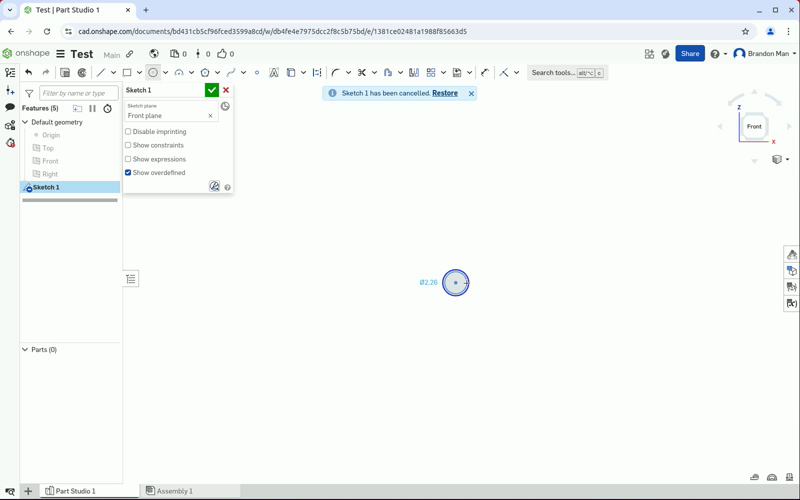
scroll(6)
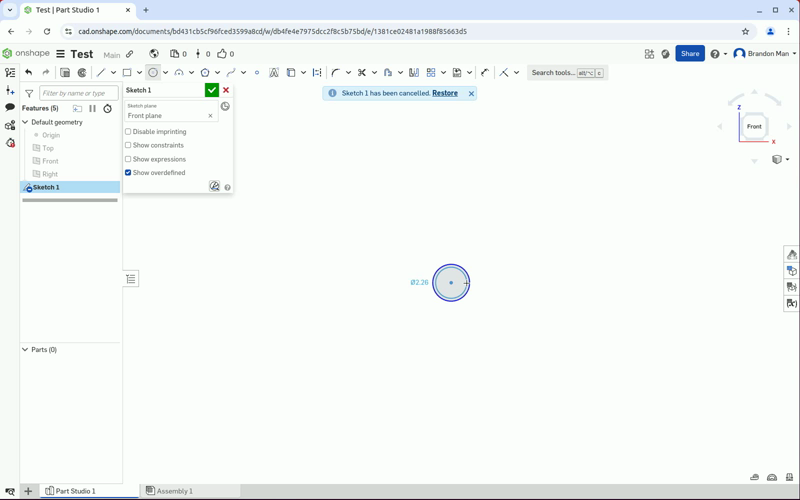
scroll(6)
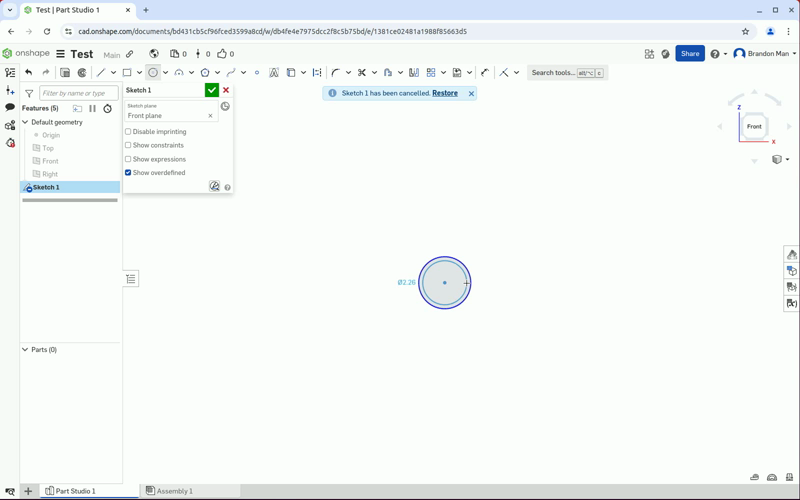
scroll(6)
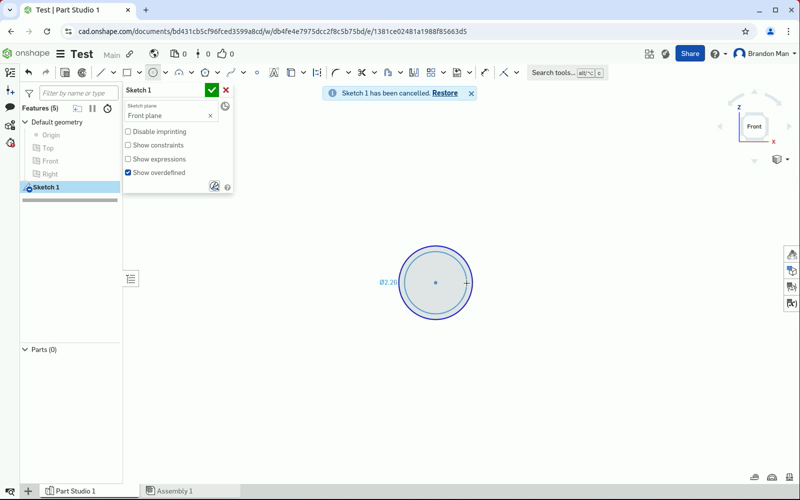
scroll(6)
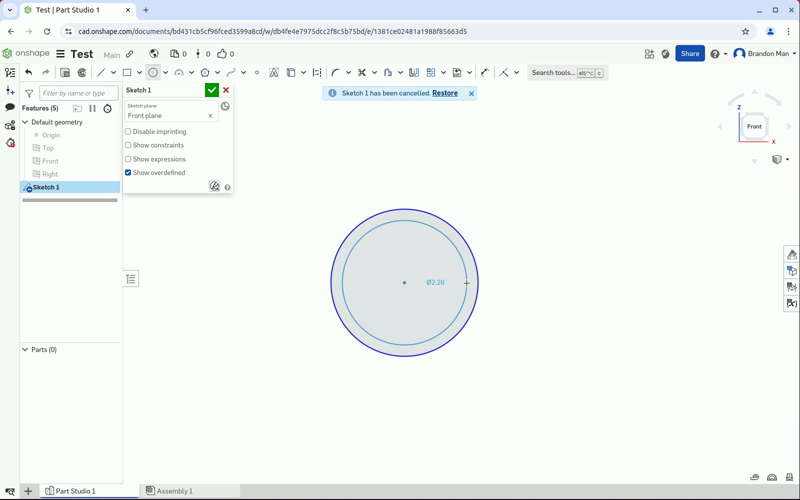
click(466, 282)
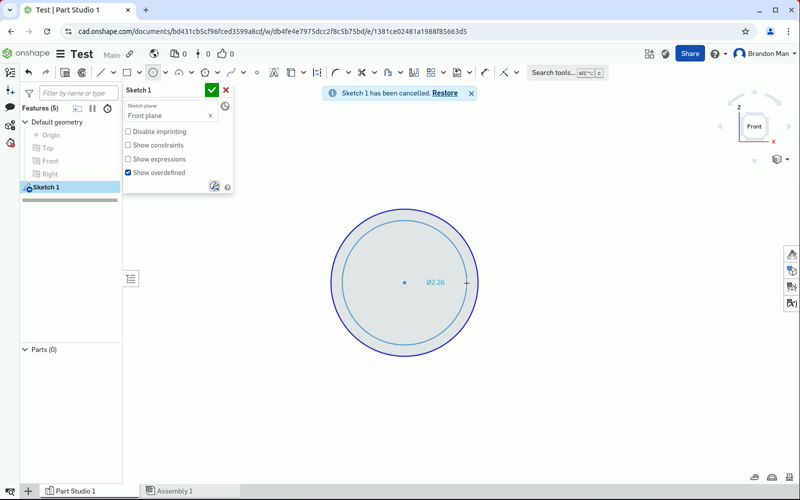
scroll(-6)
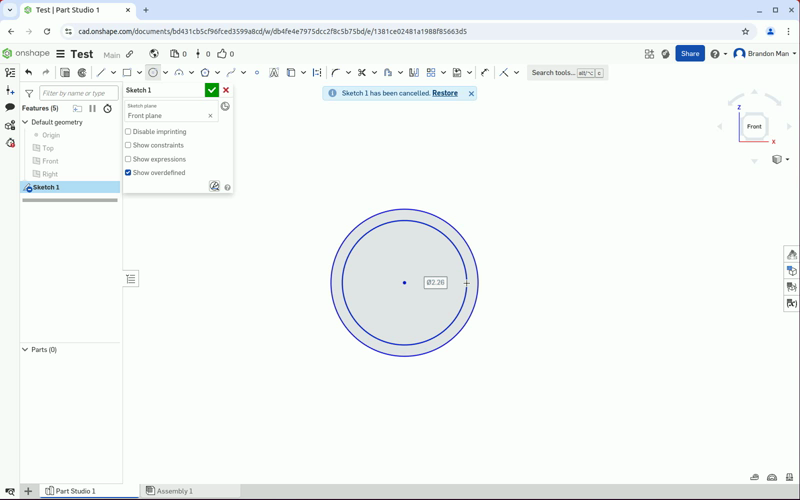
scroll(-6)
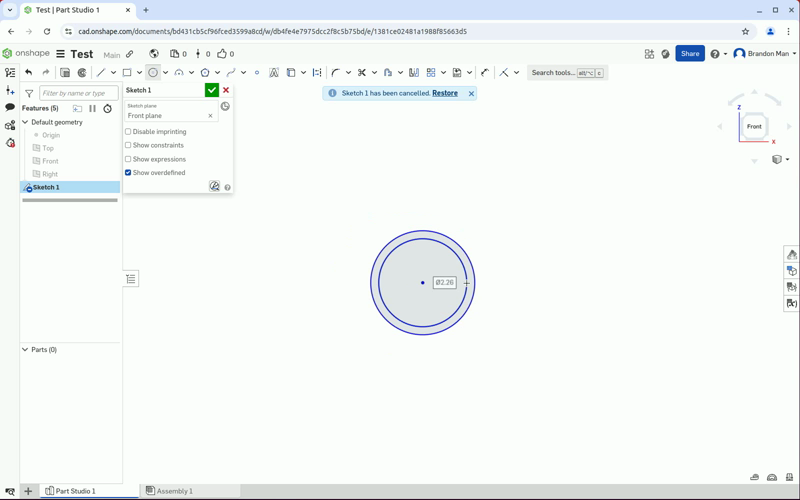
scroll(-6)
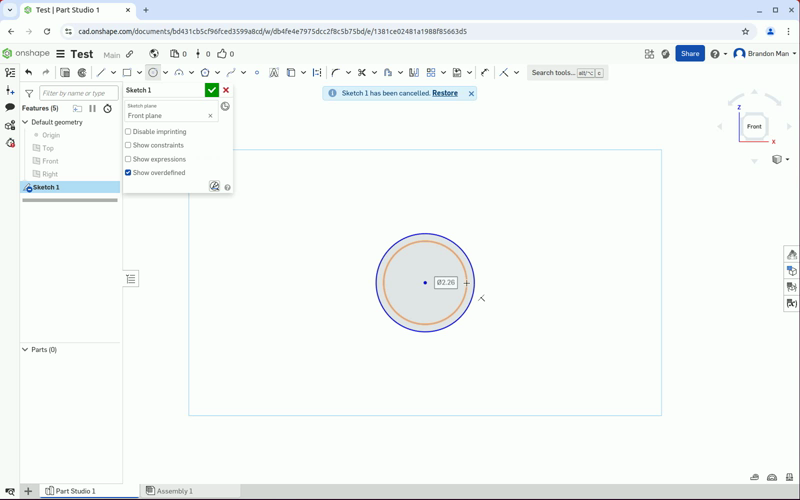
scroll(-6)
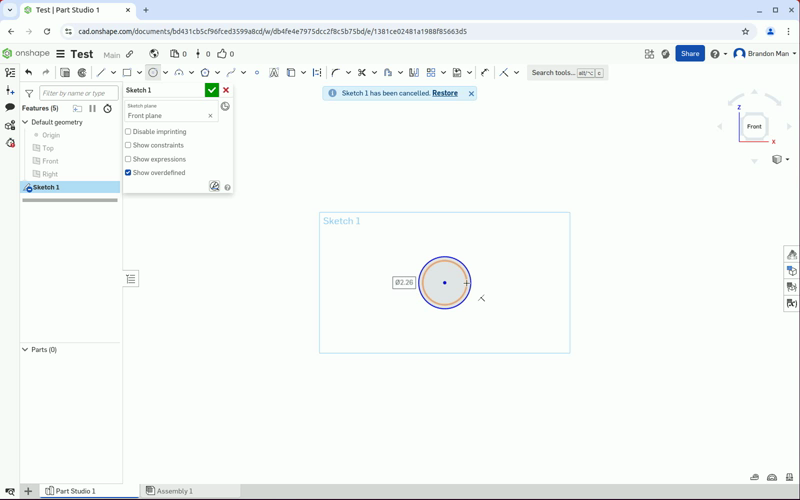
scroll(-6)
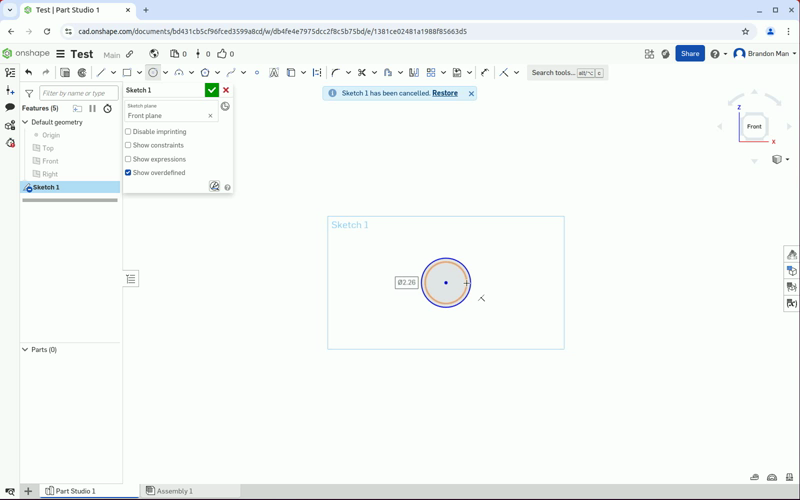
scroll(-6)
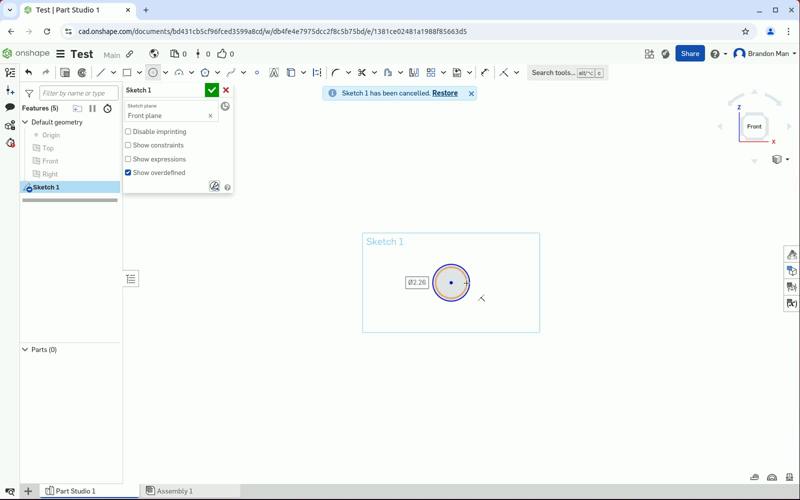
scroll(-6)
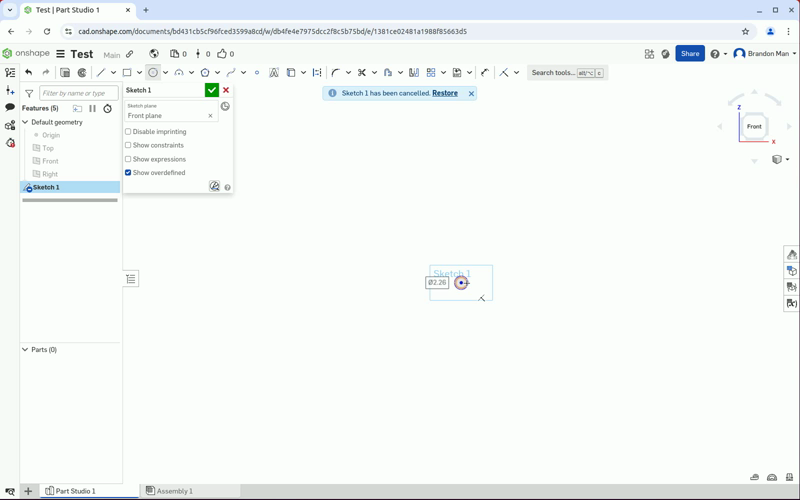
key(esc)
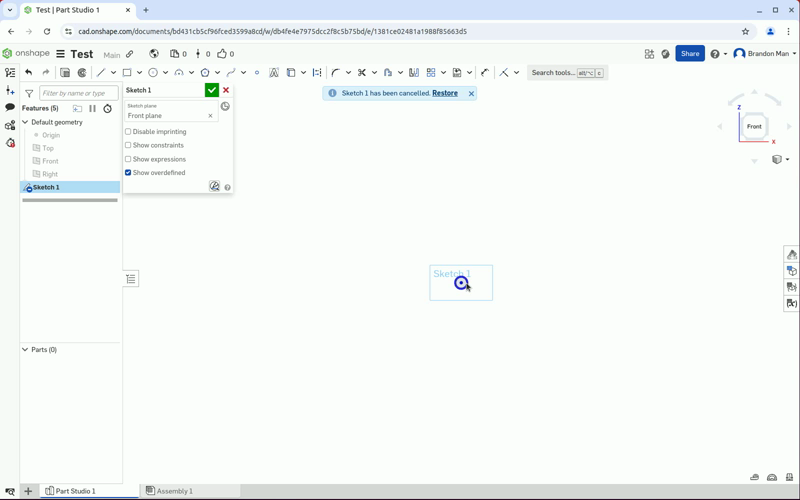
mouse_move(456, 278)
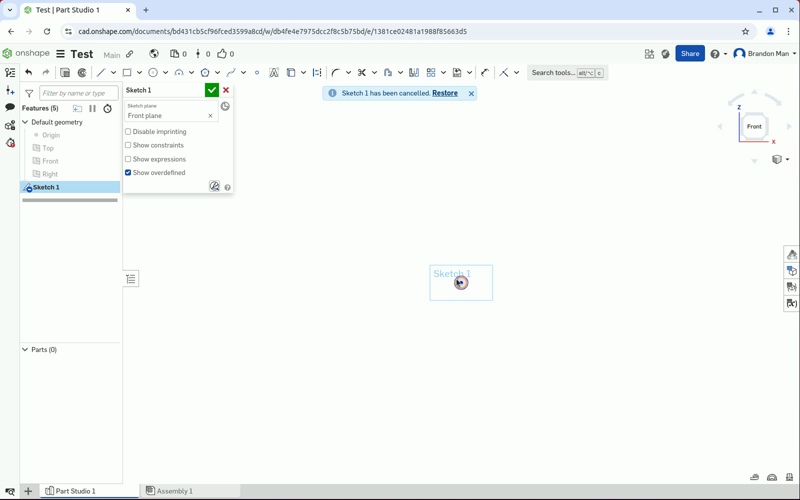
scroll(6)
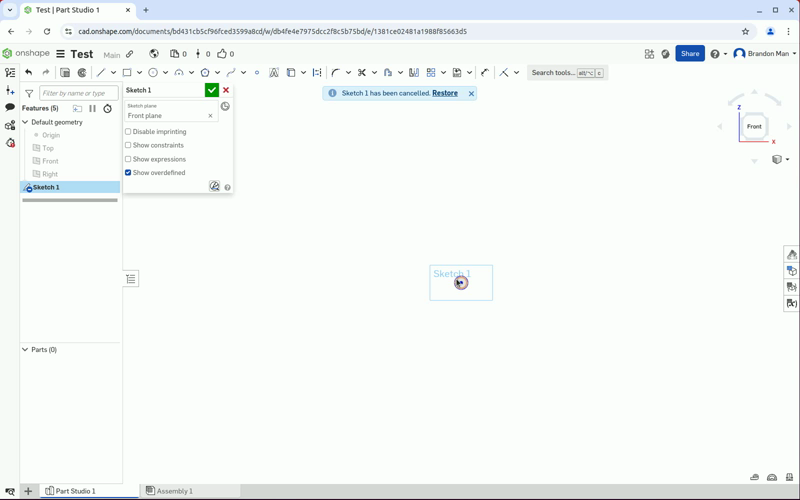
scroll(6)
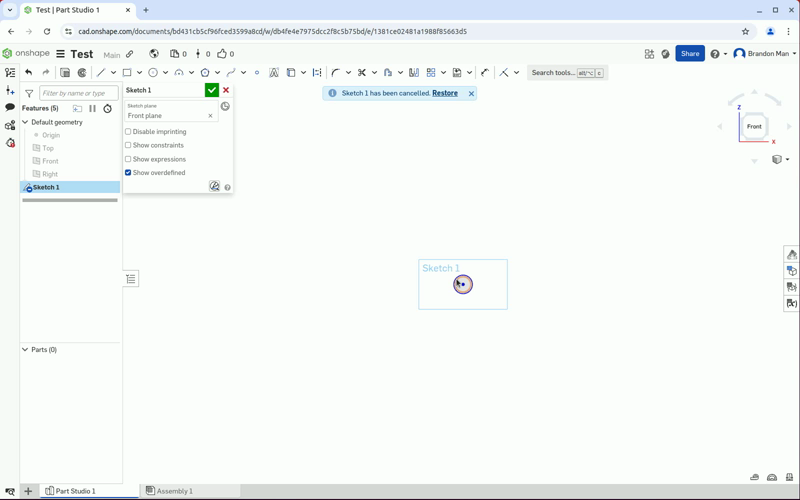
scroll(6)
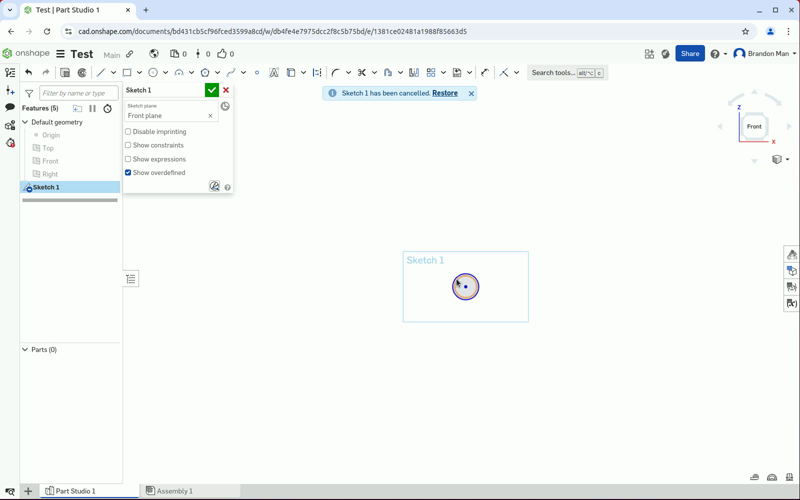
scroll(6)
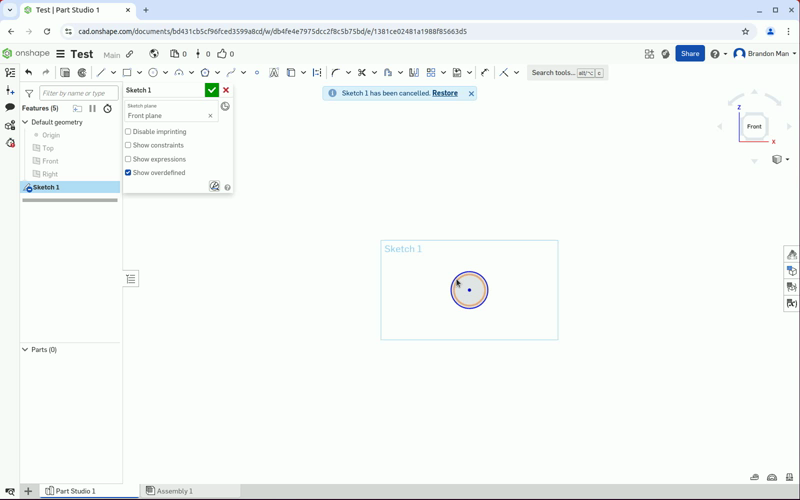
scroll(6)
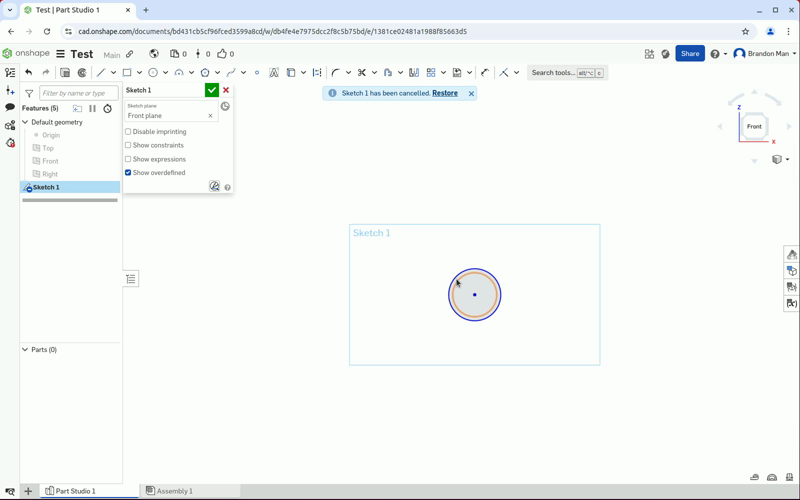
scroll(6)
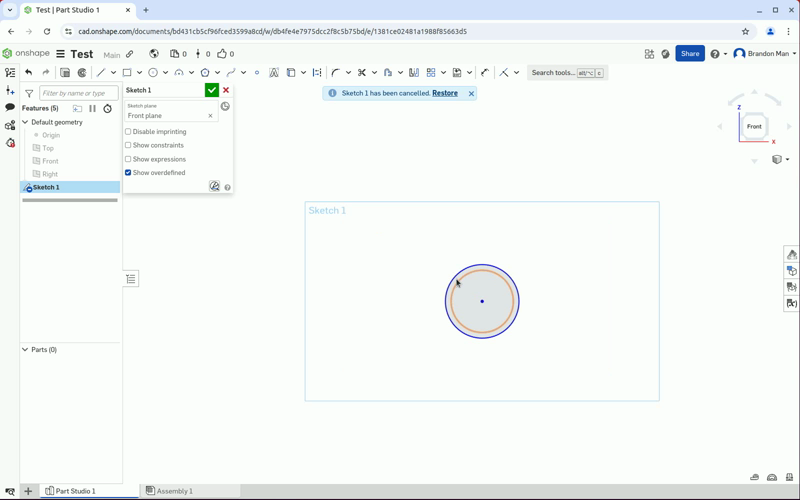
scroll(6)
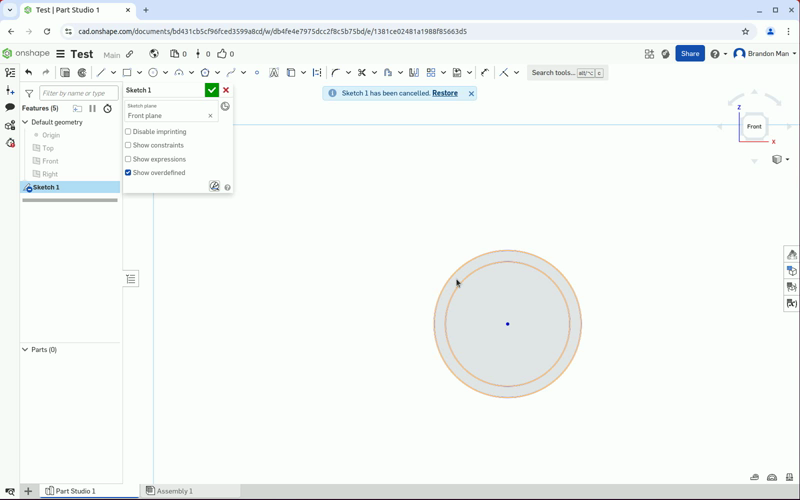
click(456, 278)
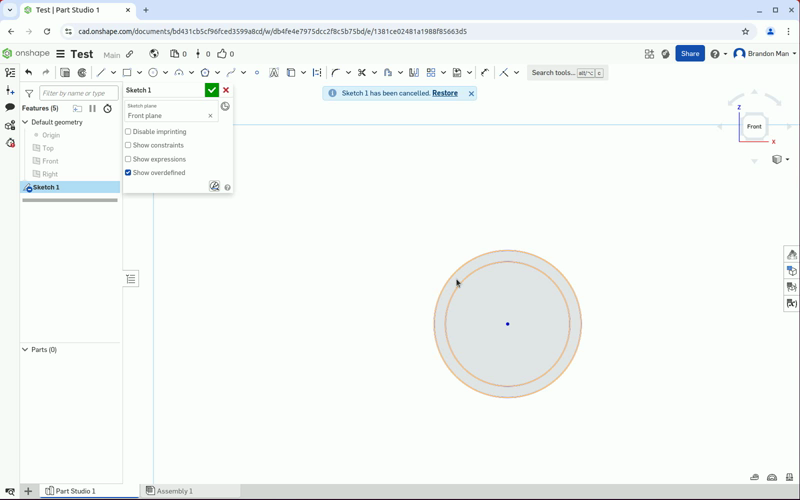
scroll(-6)
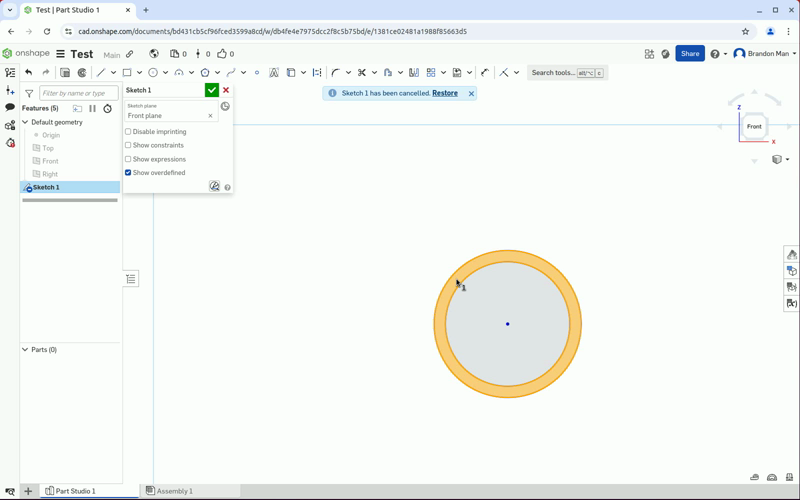
scroll(-6)
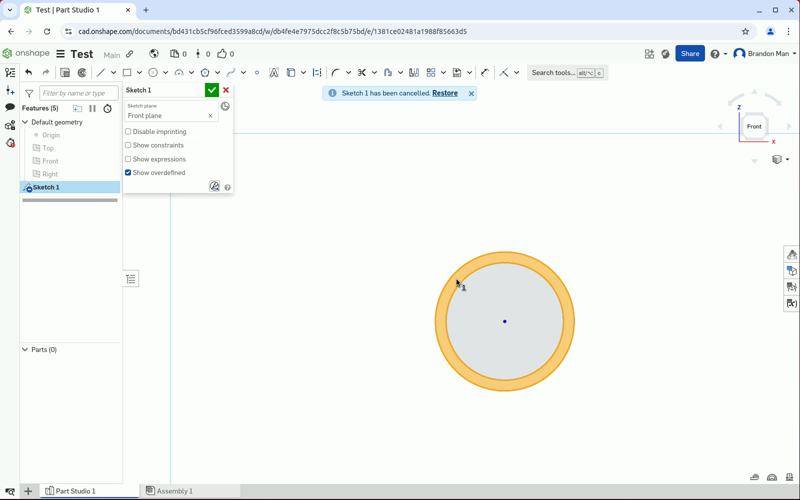
scroll(-6)
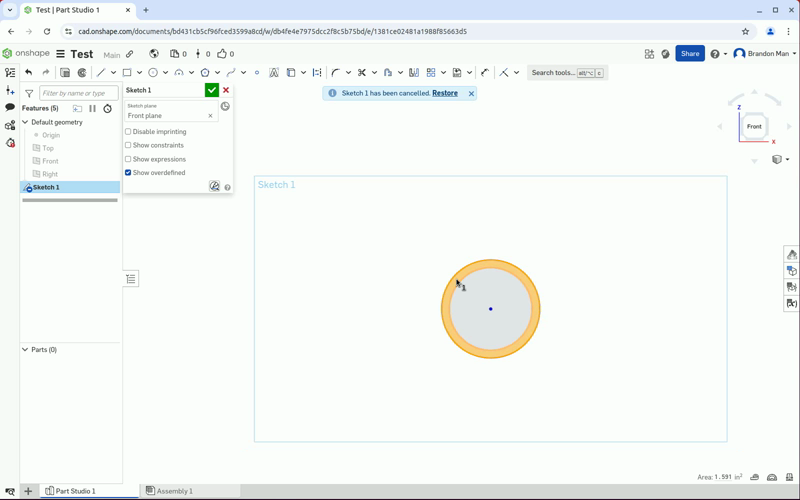
scroll(-6)
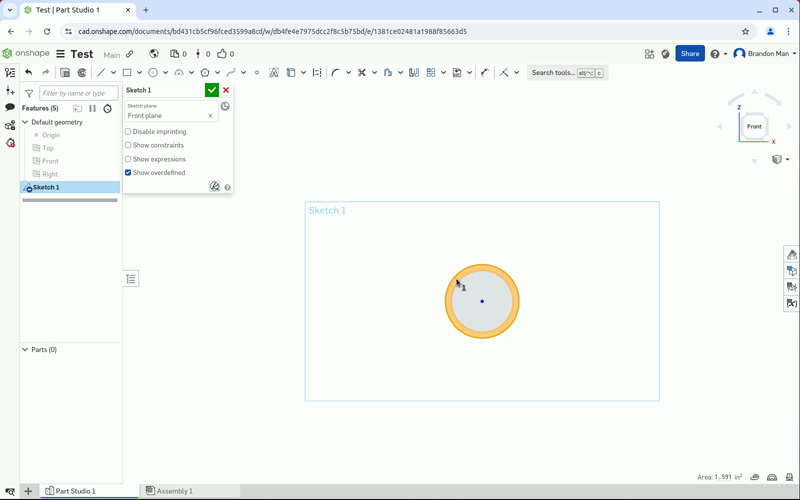
scroll(-6)
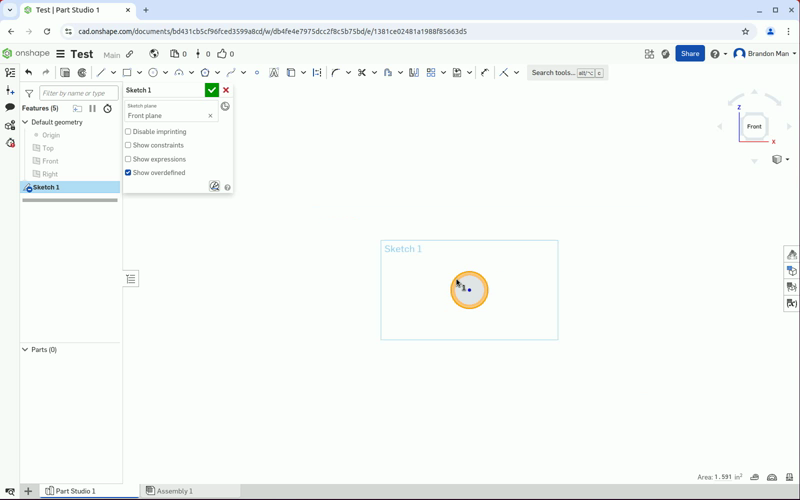
scroll(-6)
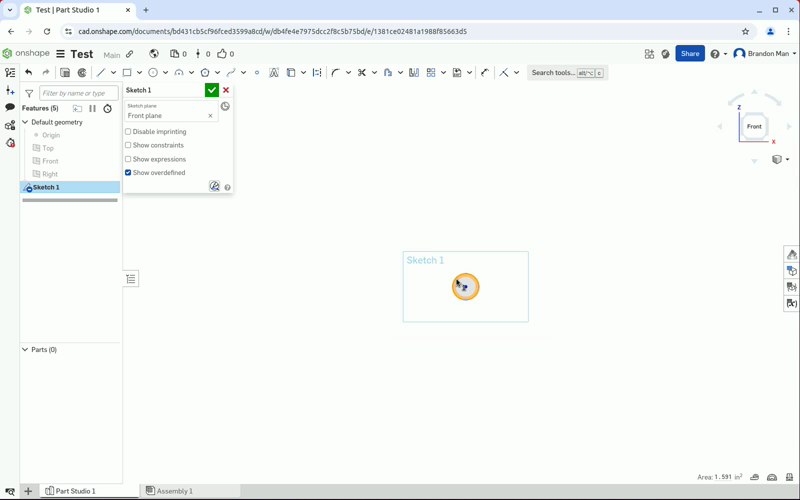
scroll(-6)
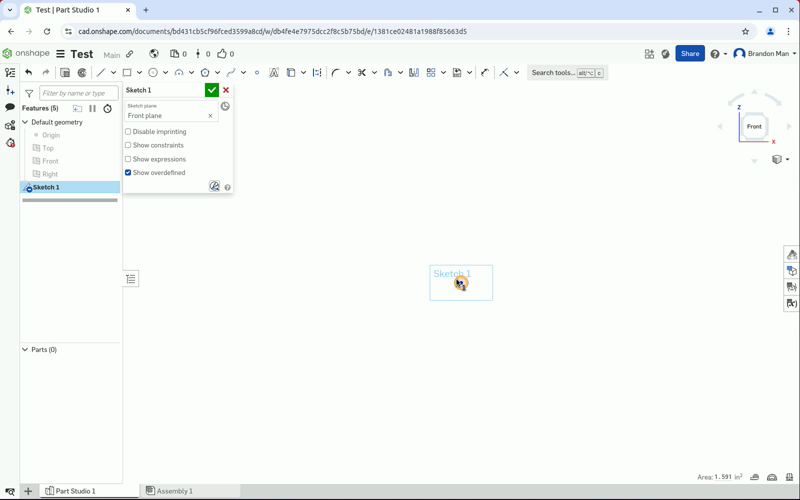
mouse_move(73, 352)
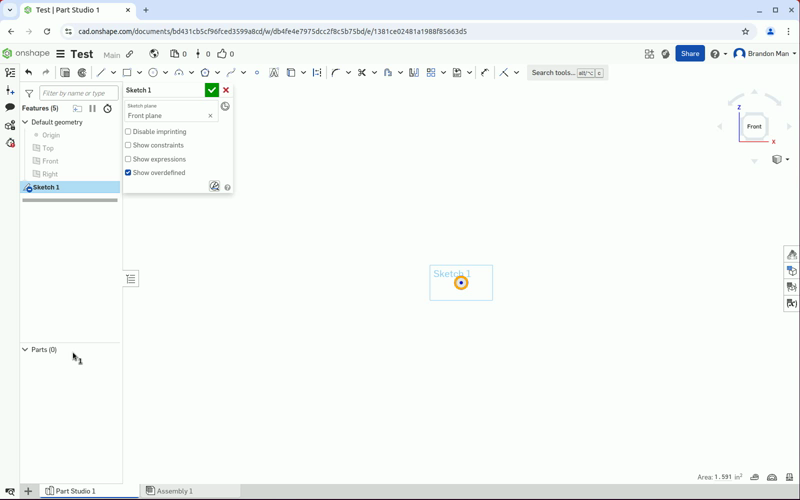
key(shift+y)
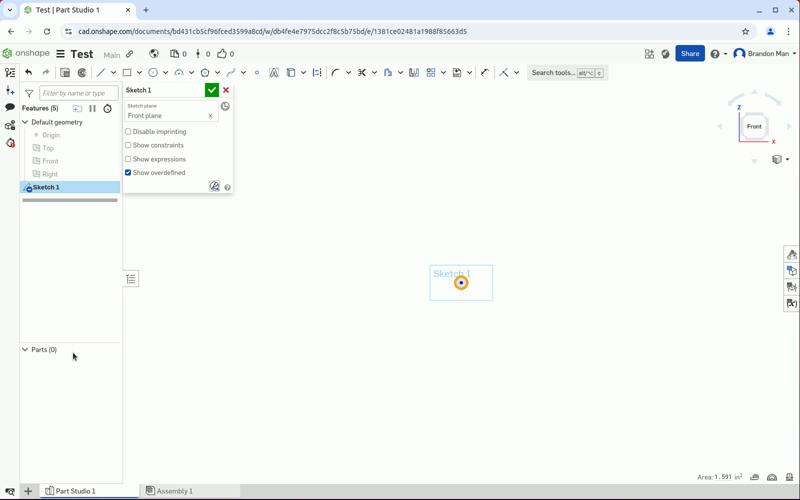
key(shift+e)
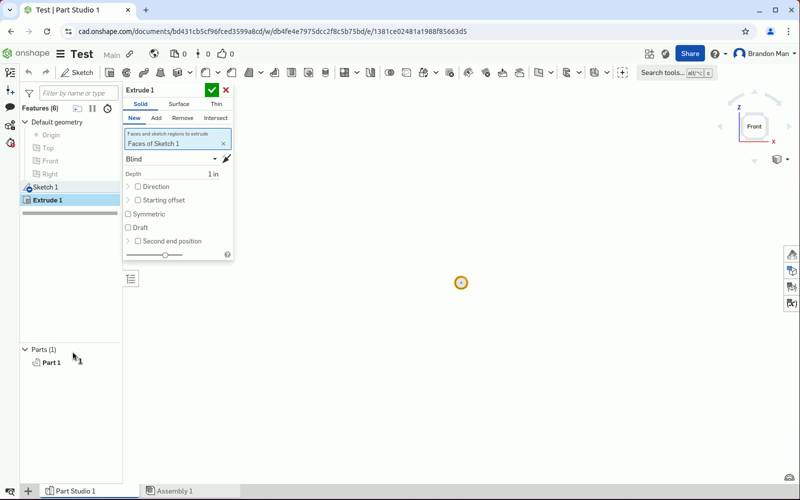
mouse_move(143, 106)
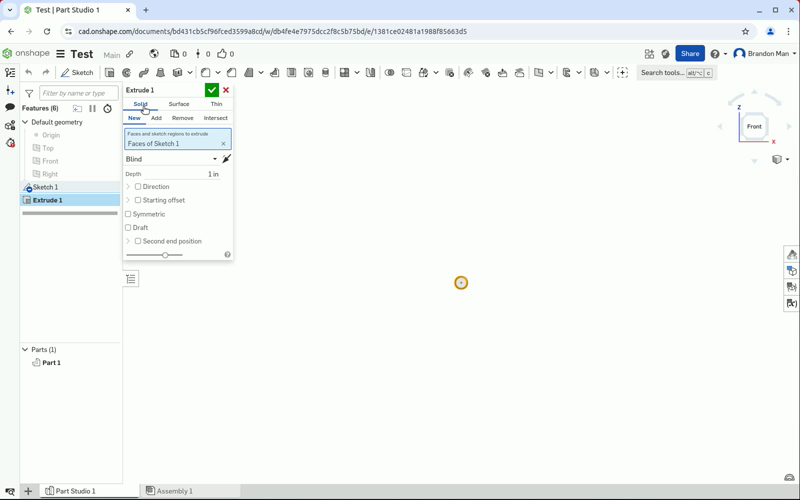
click(143, 106)
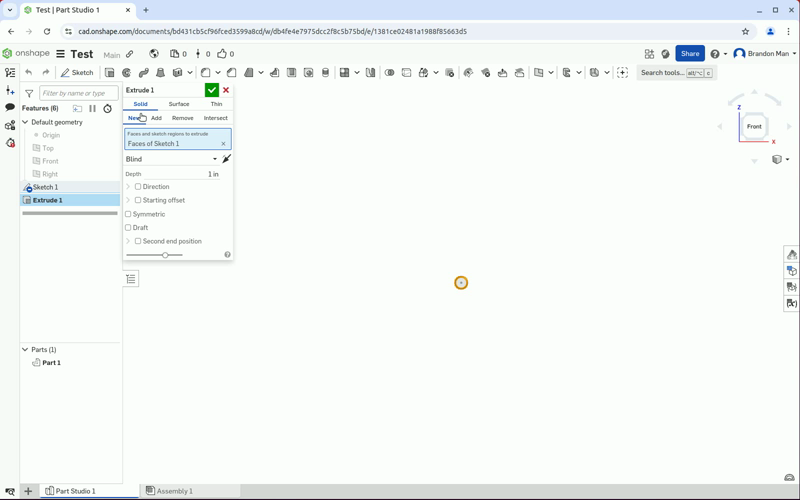
mouse_move(137, 120)
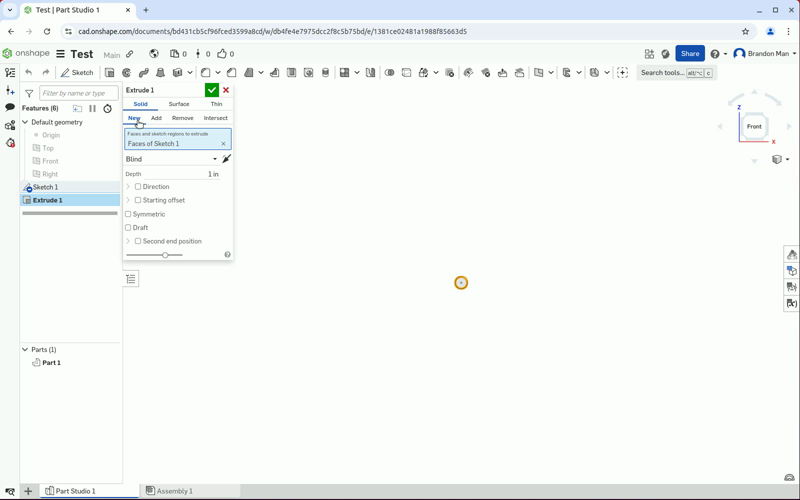
click(137, 120)
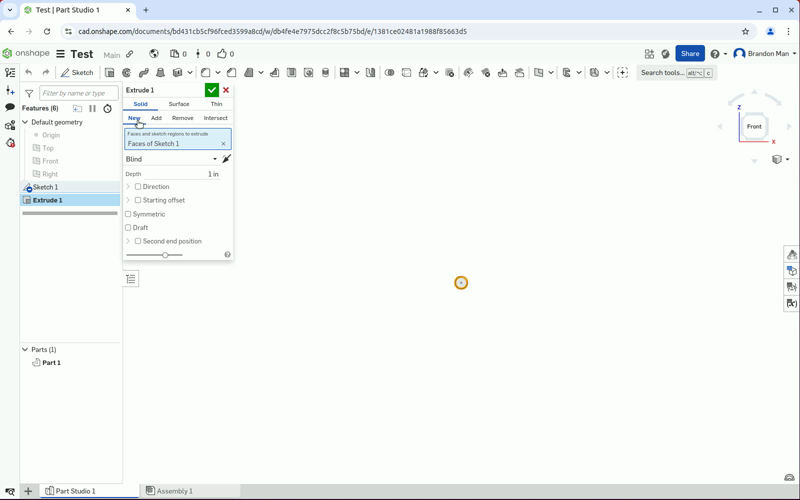
key(tab, 4)
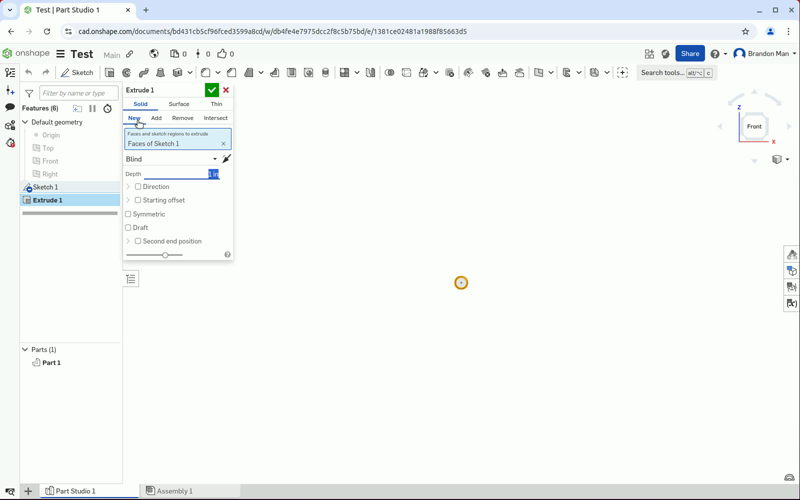
text(23.108)
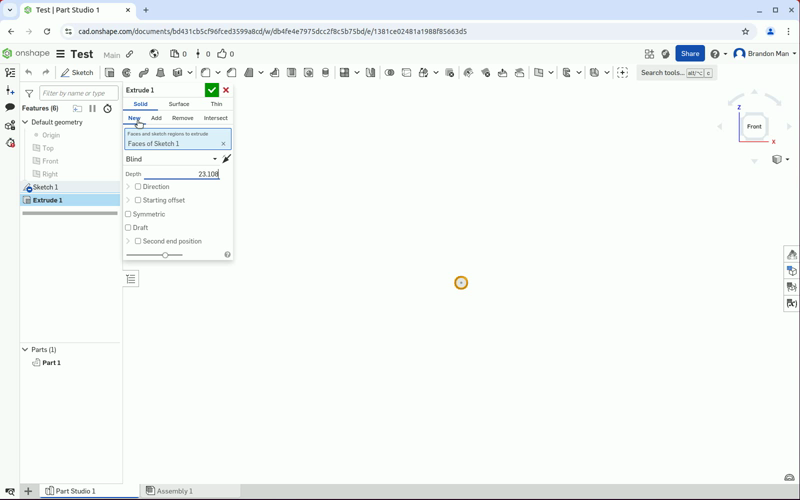
key(enter)
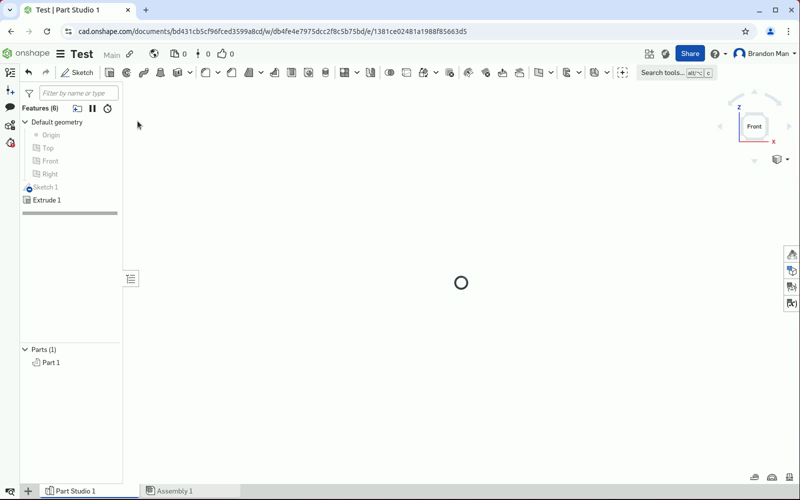
key(shift+h)
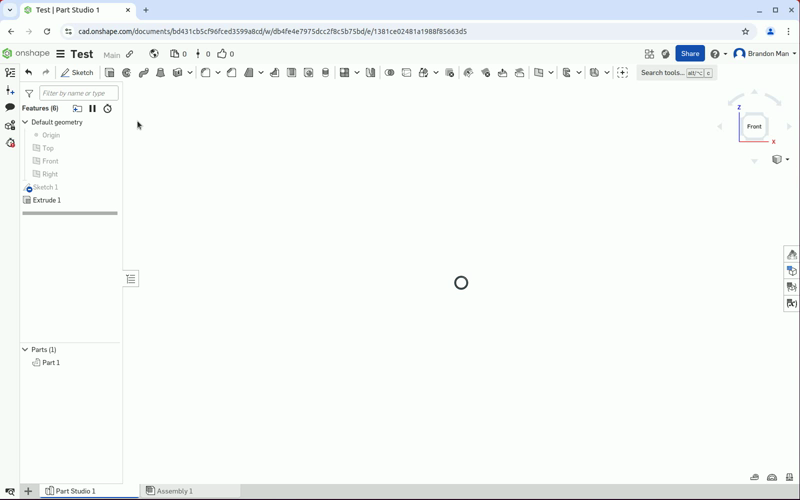
key(shift+h)
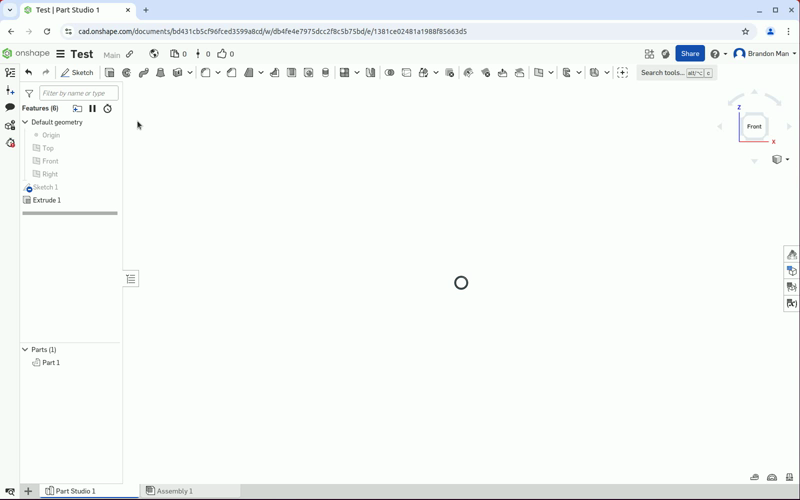
mouse_move(73, 189)
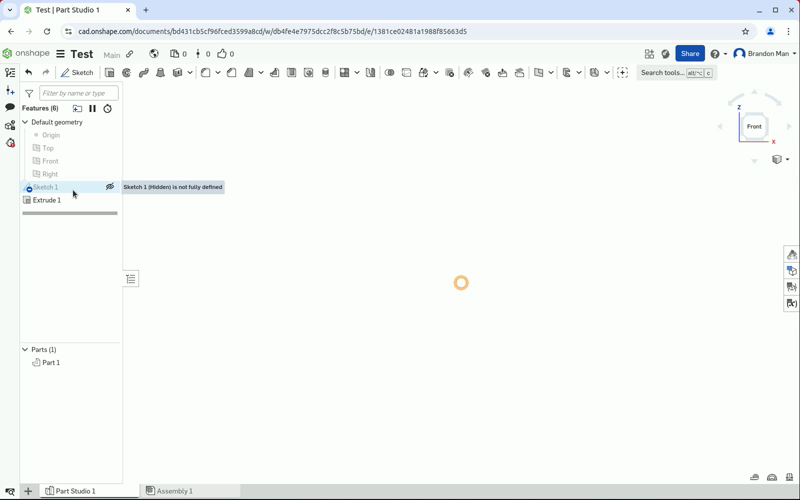
click(73, 189)
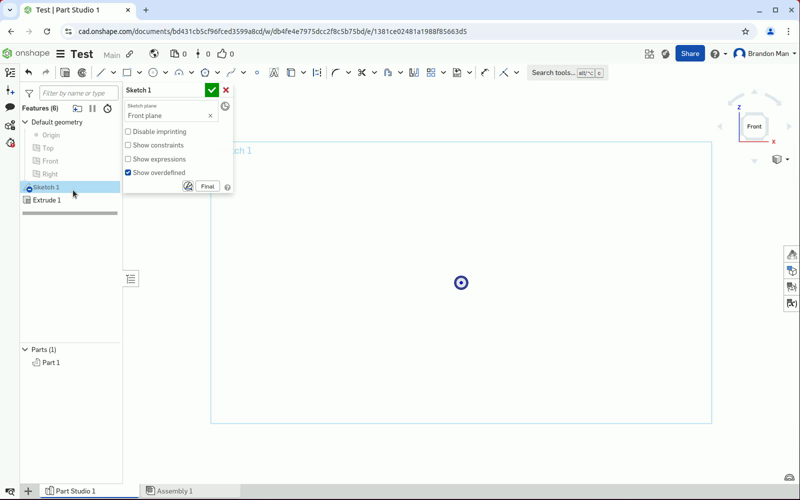
mouse_move(229, 92)
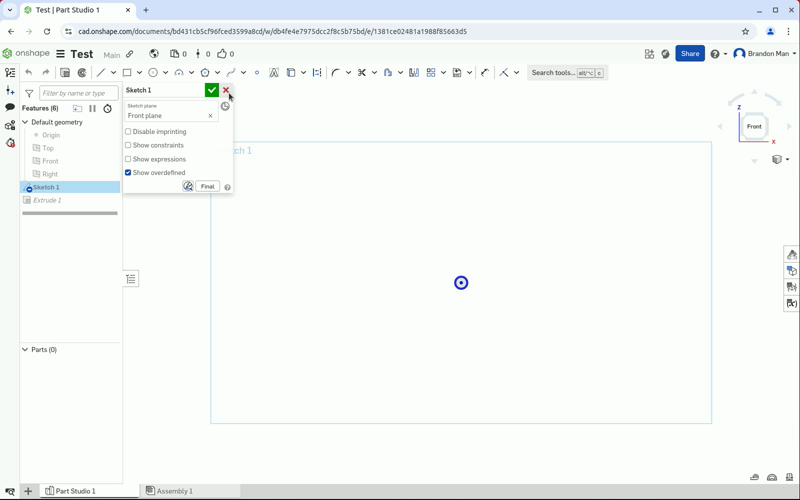
click(229, 92)
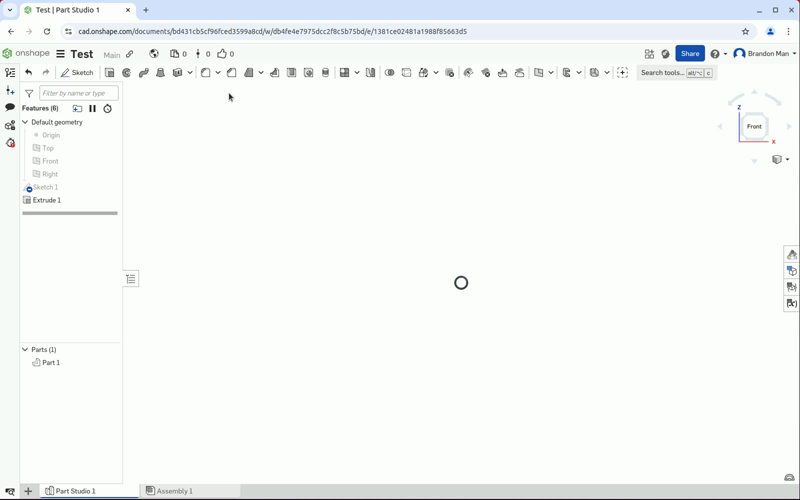
mouse_move(73, 352)
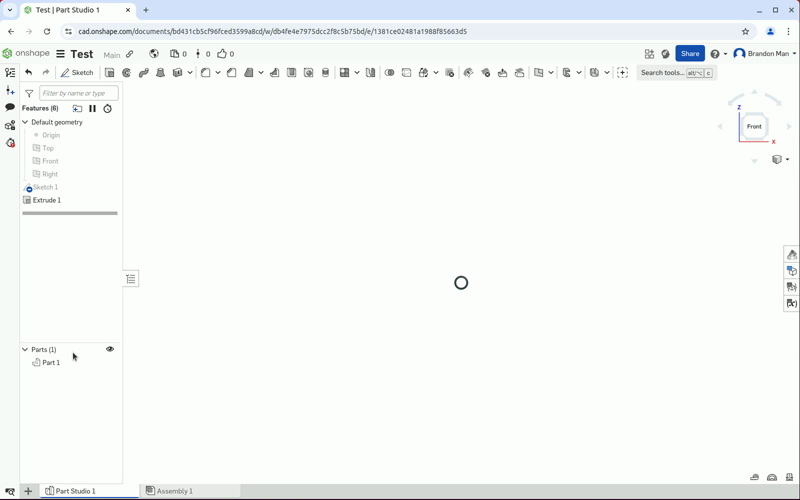
key(y)
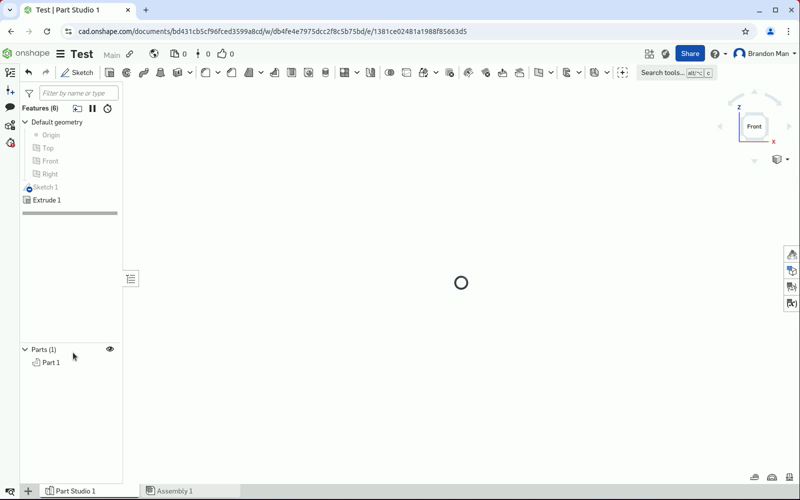
key(shift+p)
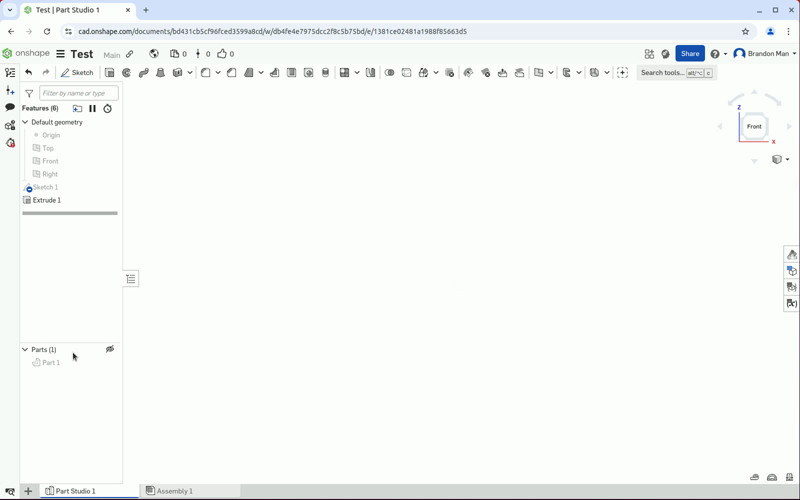
key(space)
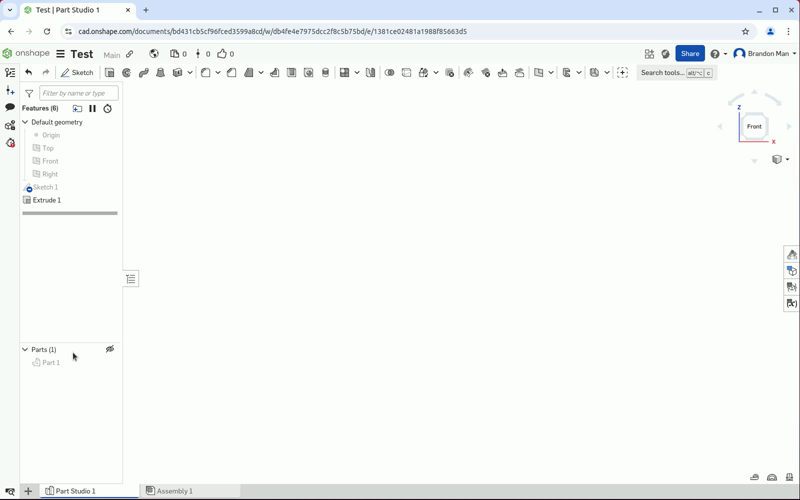
key_down(shift)
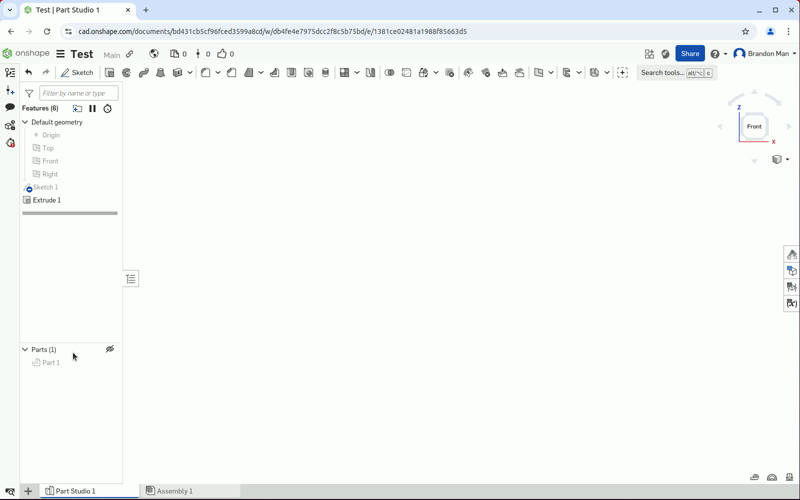
key(down)
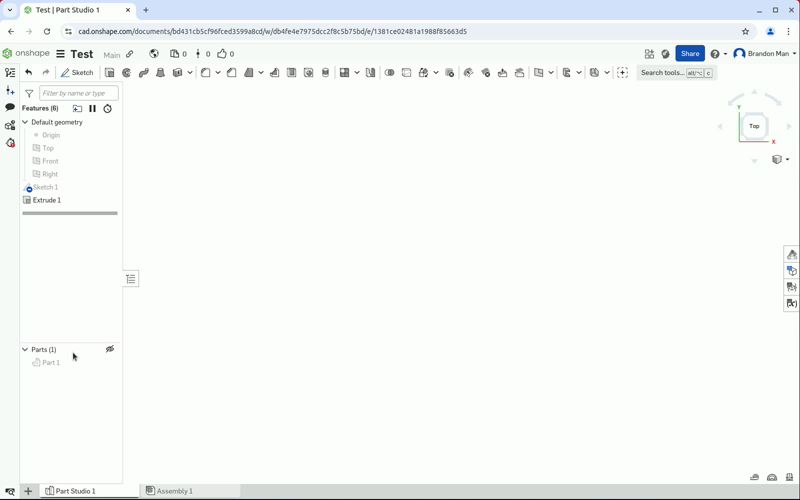
key_up(shift)
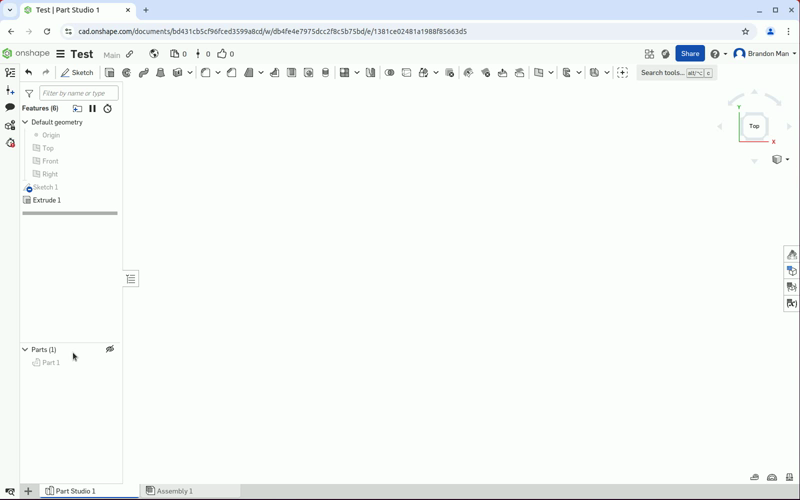
mouse_move(73, 352)
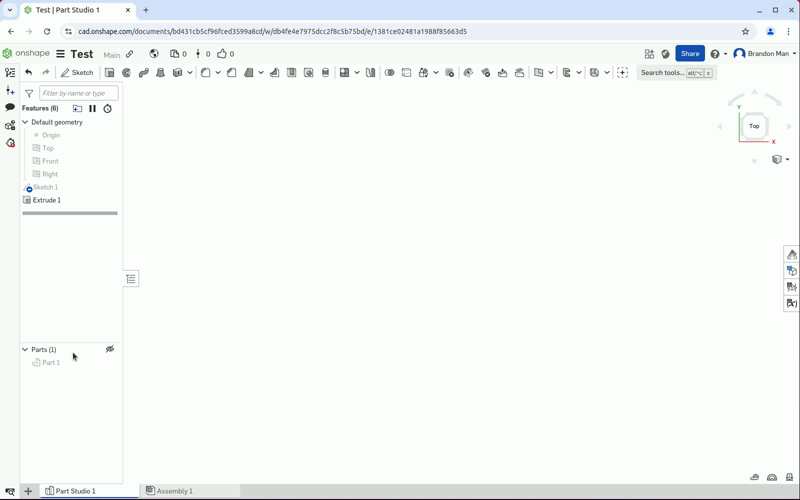
key(shift+y)
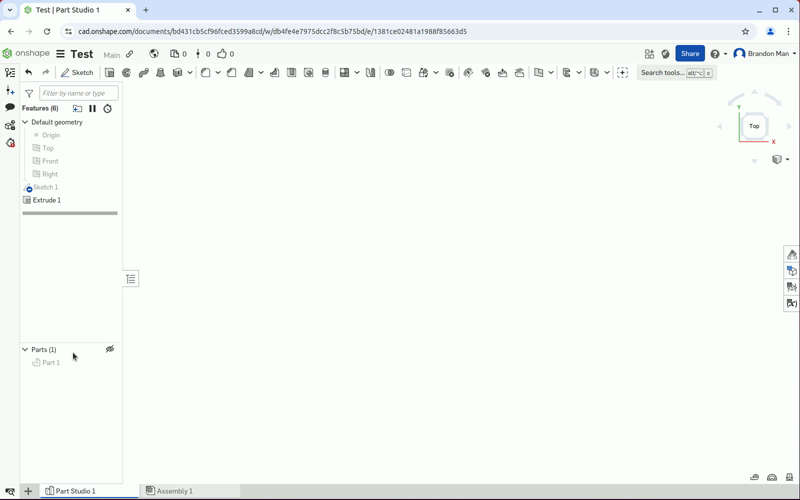
key(shift+s)
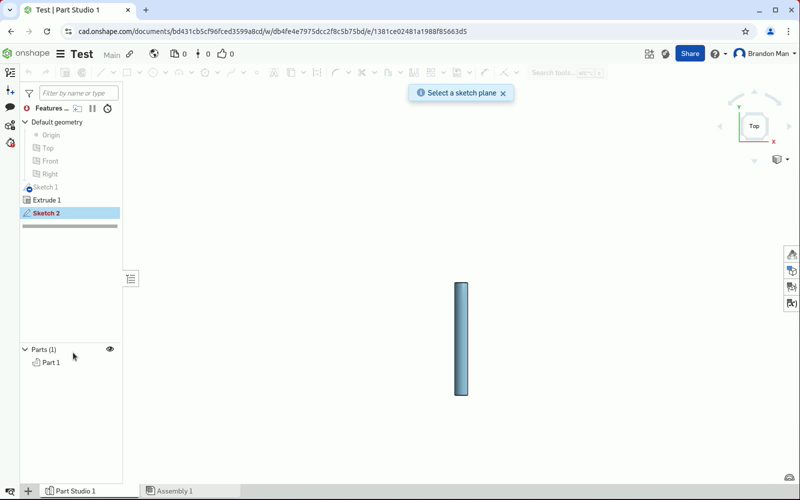
mouse_move(73, 150)
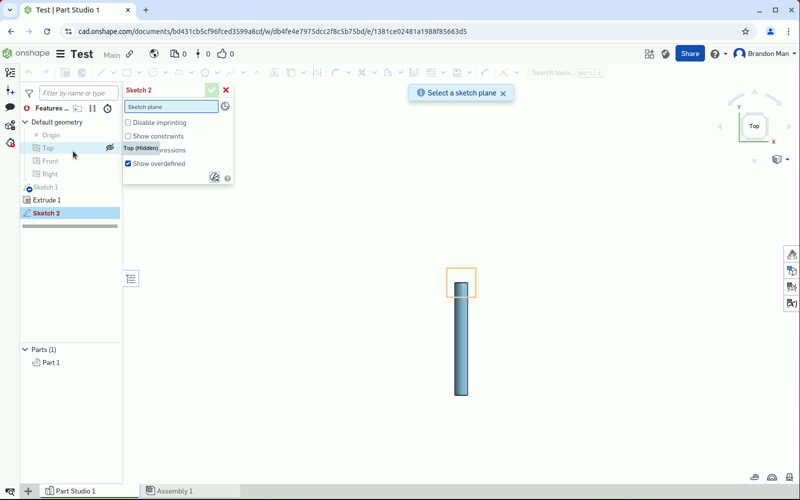
click(73, 150)
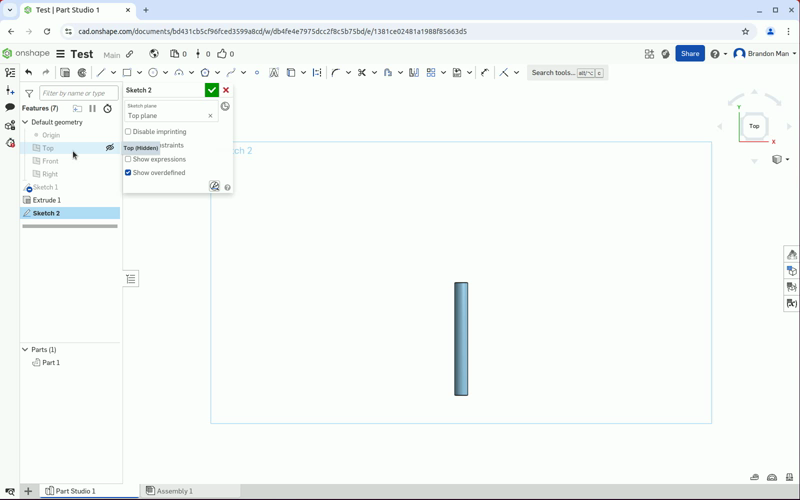
mouse_move(73, 352)
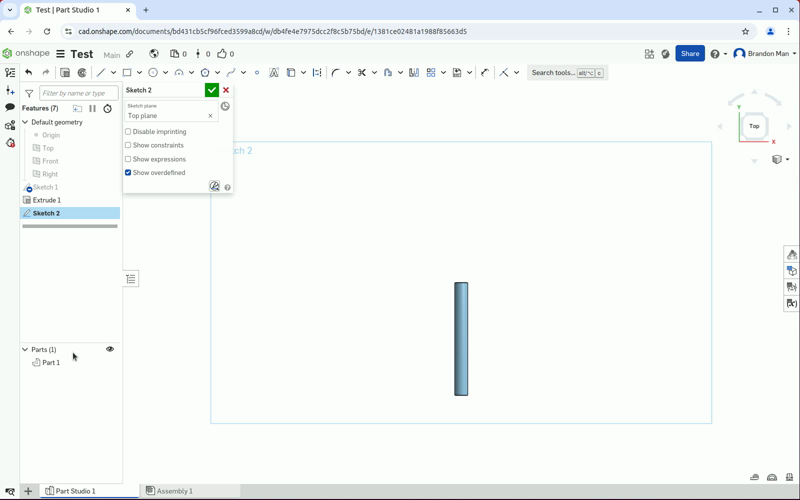
key(y)
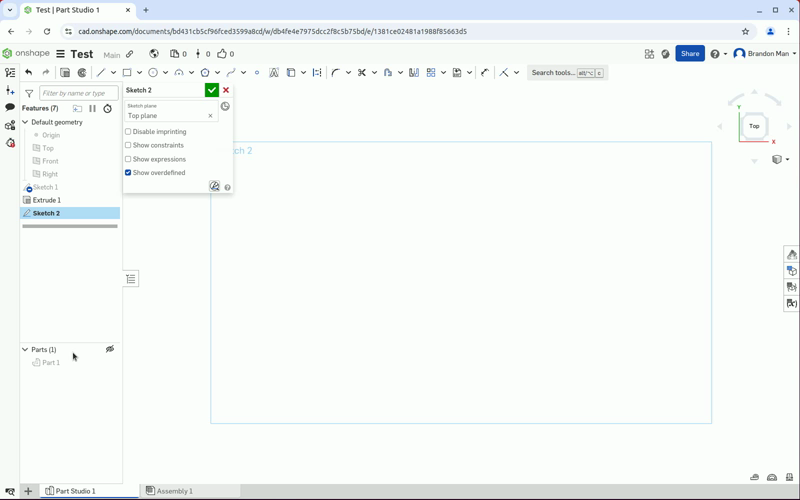
key(l)
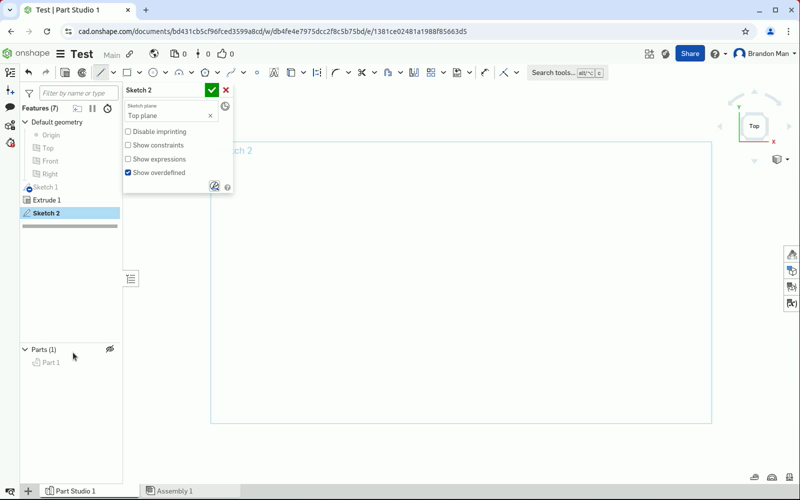
key_down(shift)
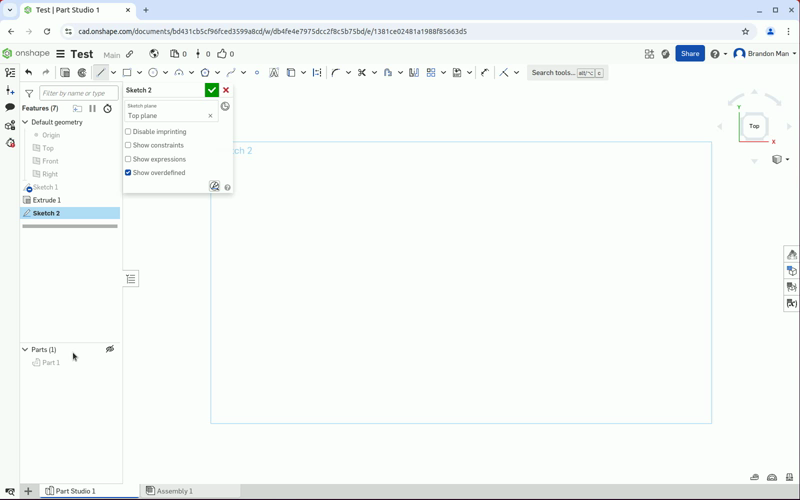
mouse_move(454, 395)
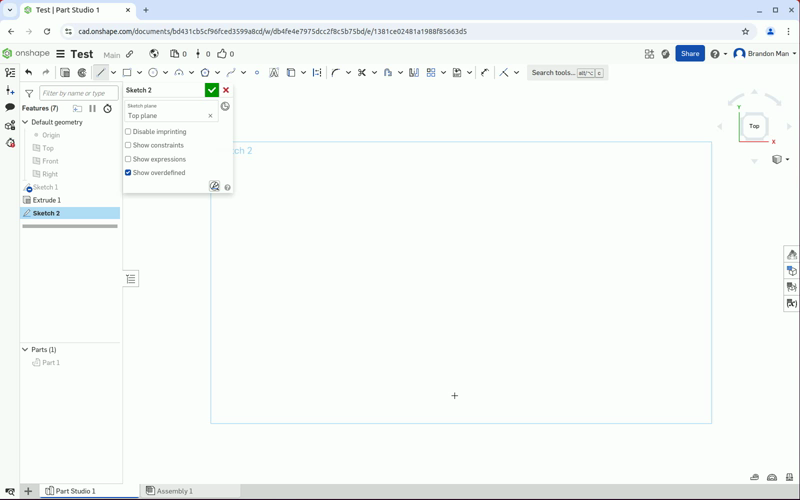
click(454, 395)
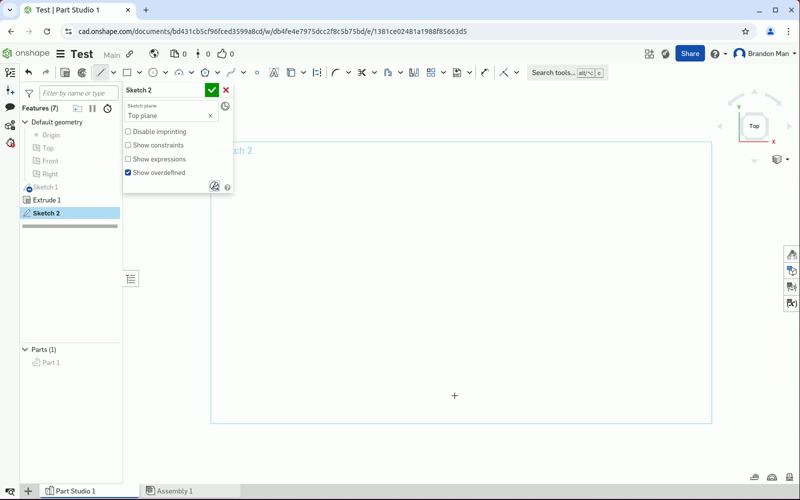
key_up(shift)
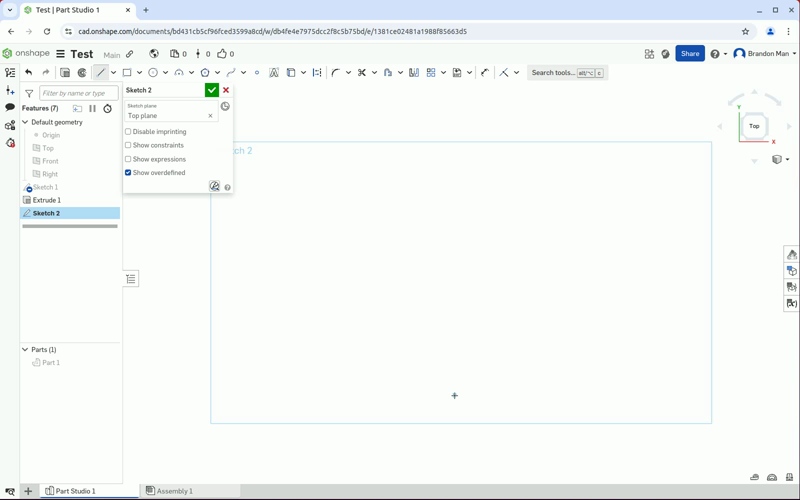
key_down(shift)
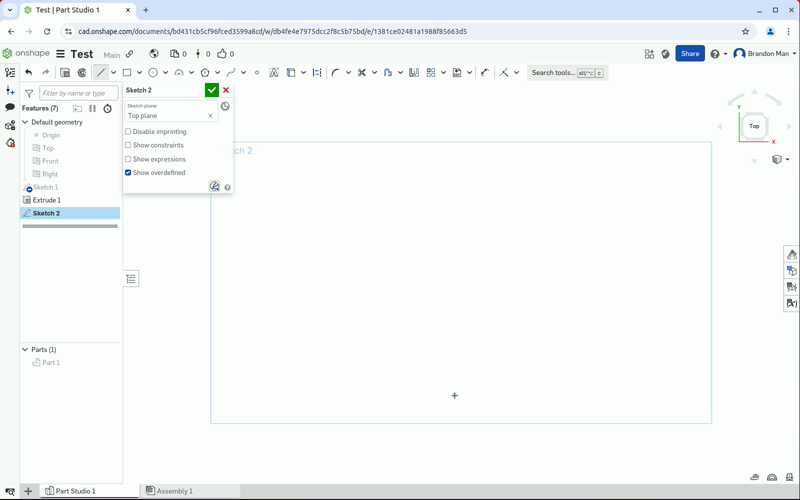
mouse_move(484, 395)
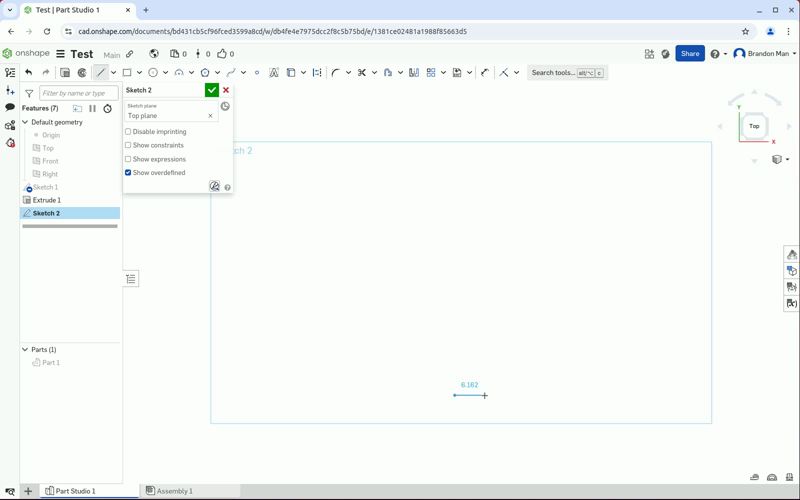
mouse_move(467, 395)
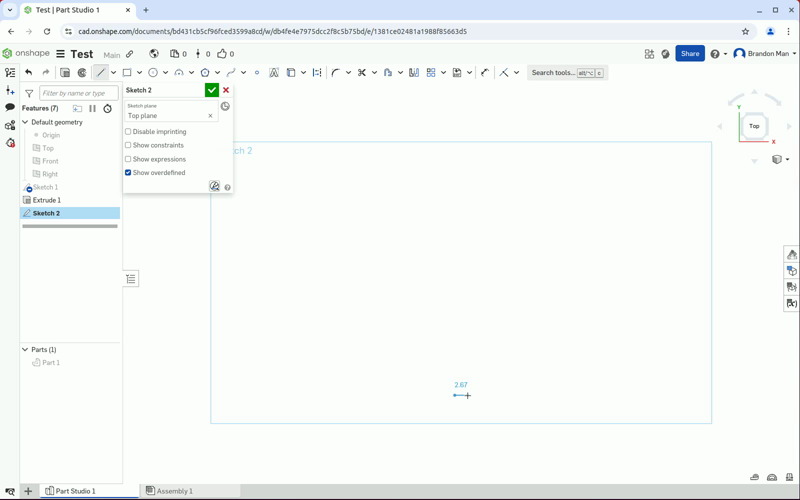
click(467, 395)
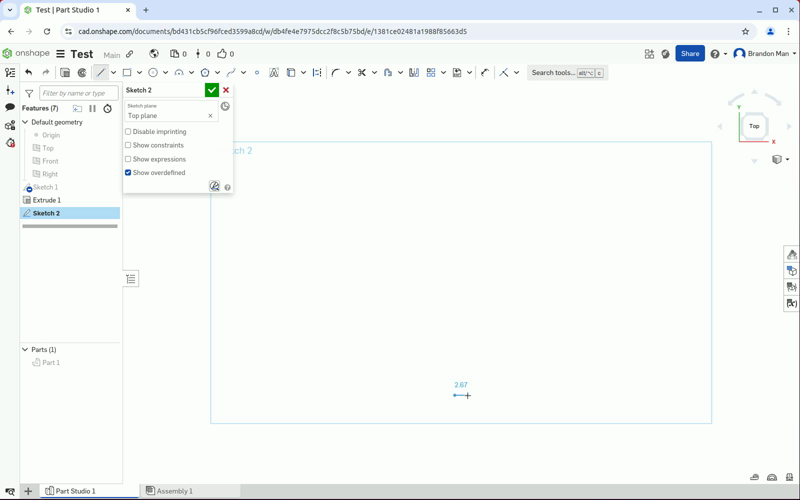
key_up(shift)
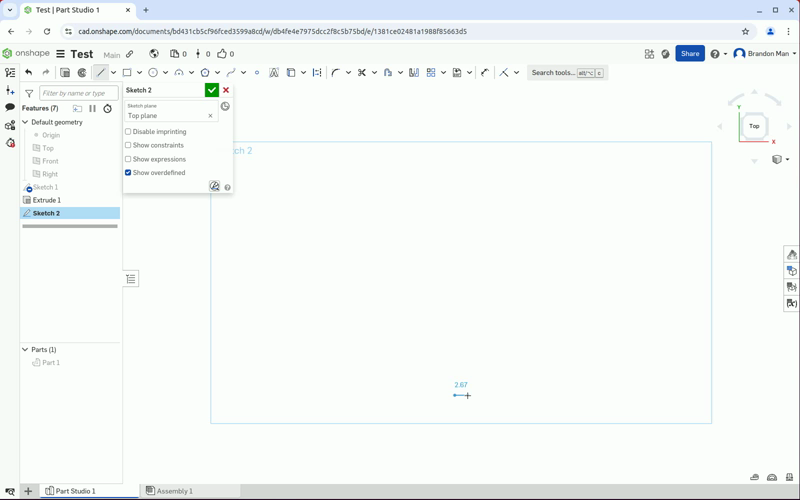
key_down(shift)
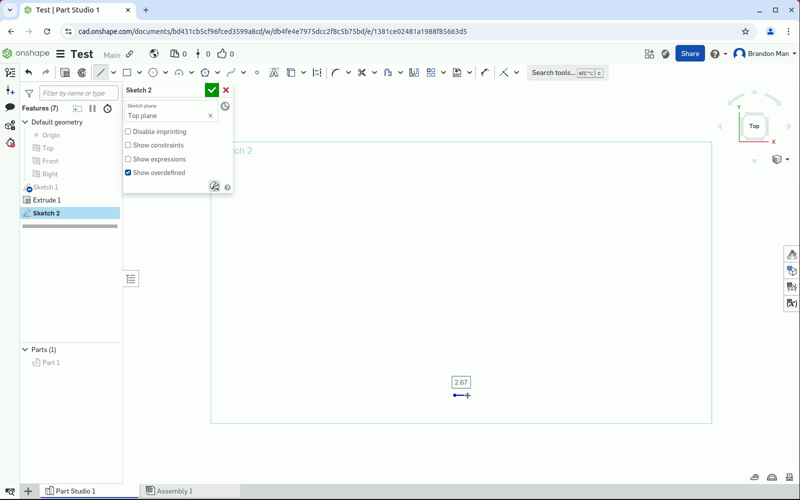
mouse_move(497, 395)
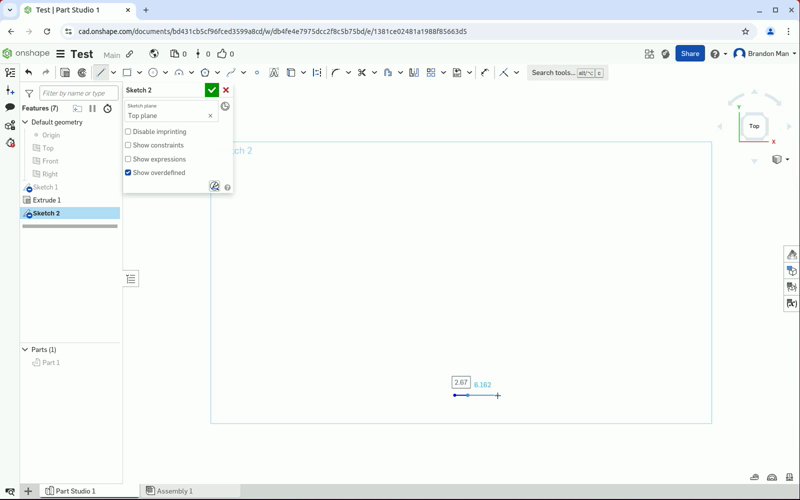
mouse_move(467, 382)
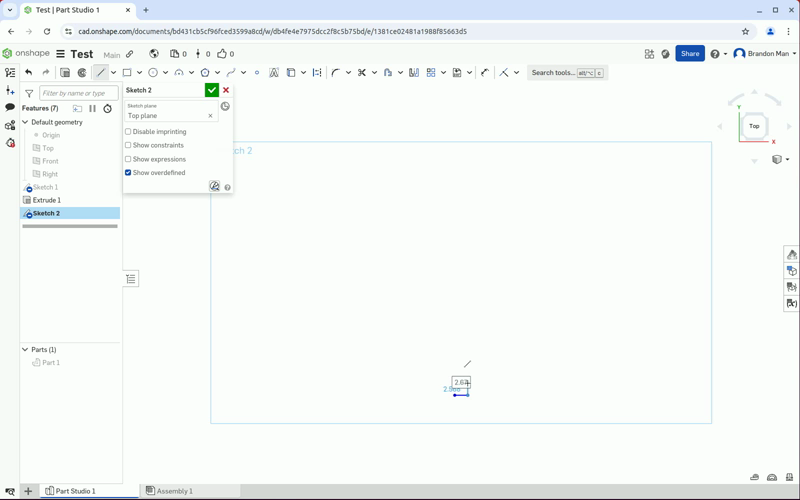
click(467, 382)
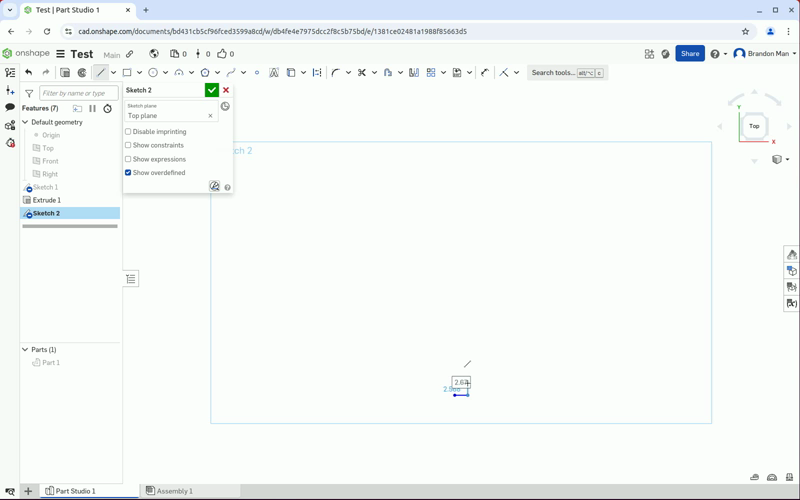
key_up(shift)
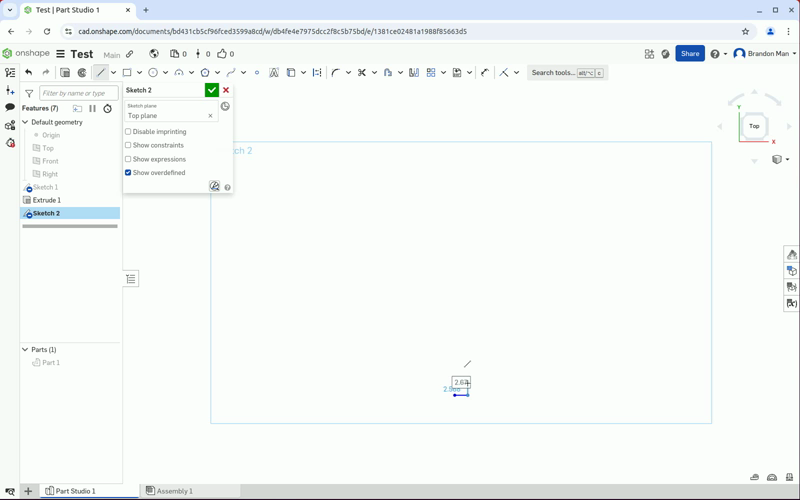
mouse_move(497, 382)
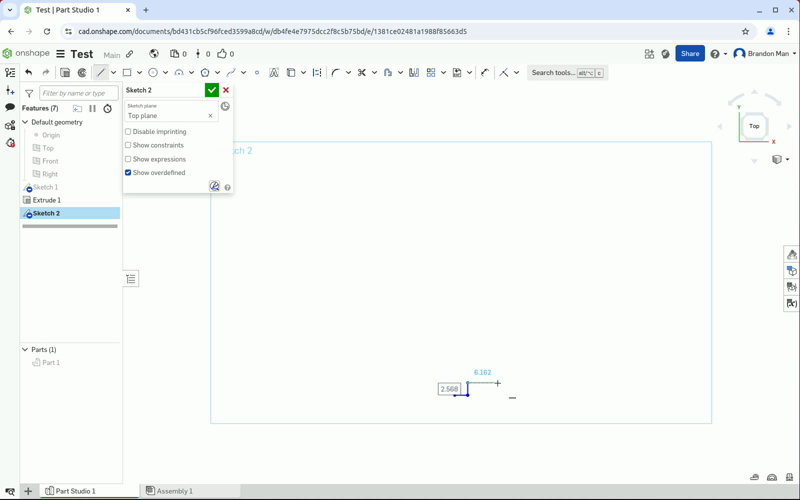
key_down(shift)
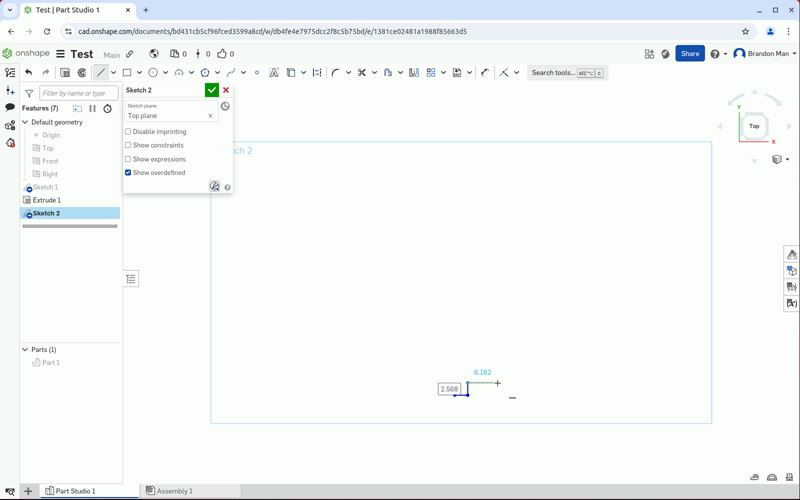
mouse_move(454, 395)
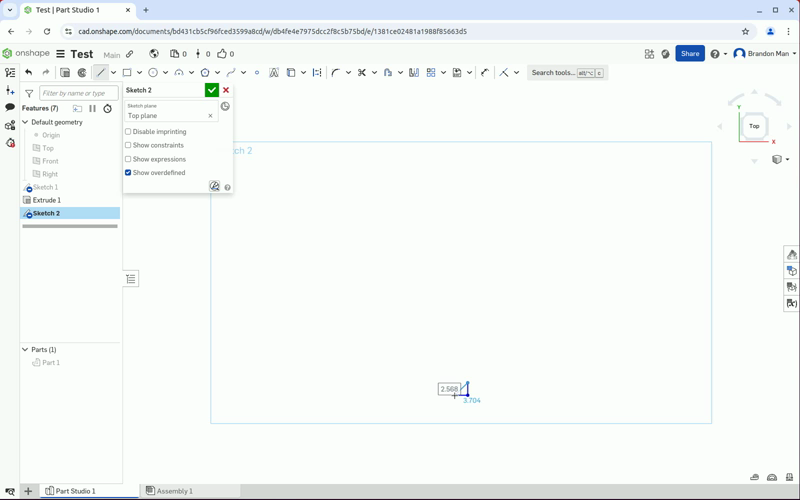
key_up(shift)
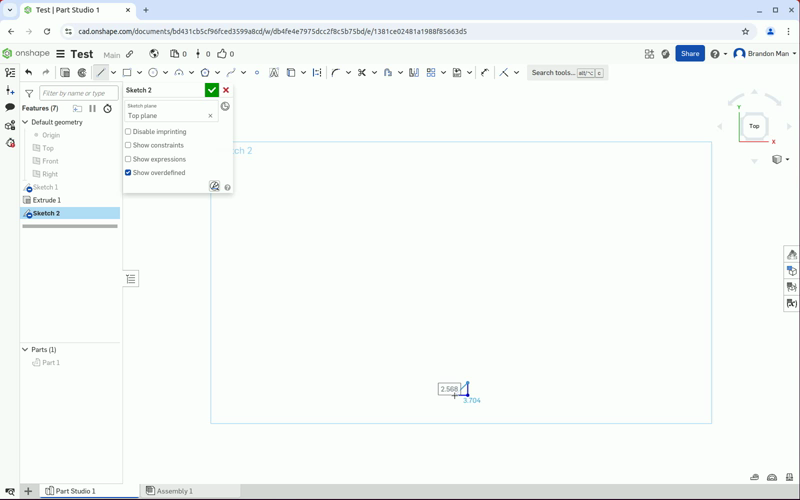
click(454, 395)
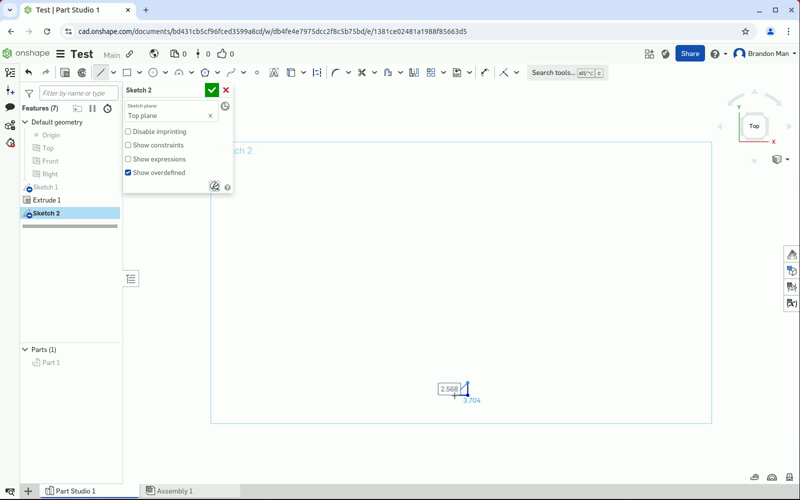
key(esc)
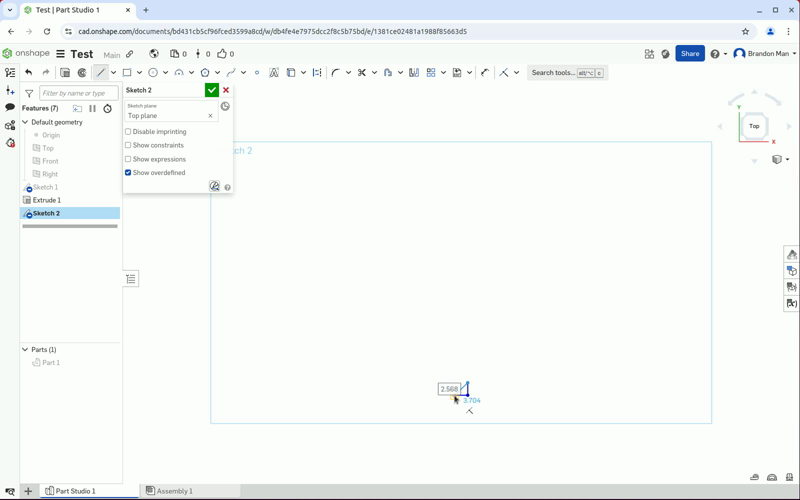
mouse_move(464, 393)
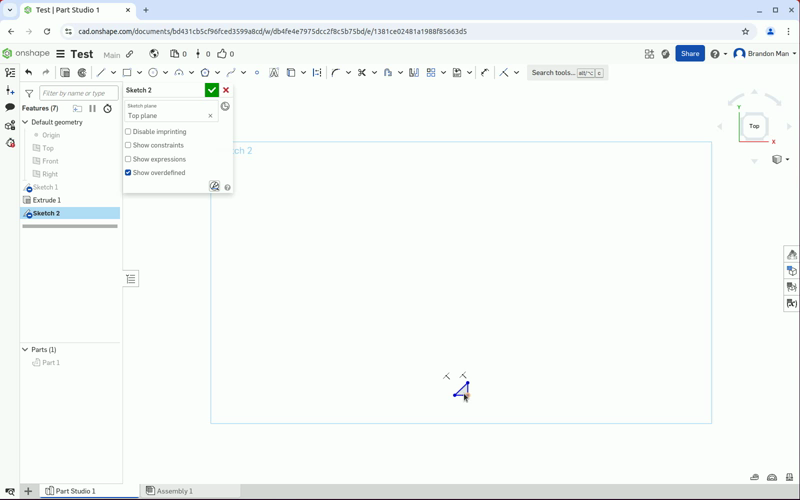
scroll(6)
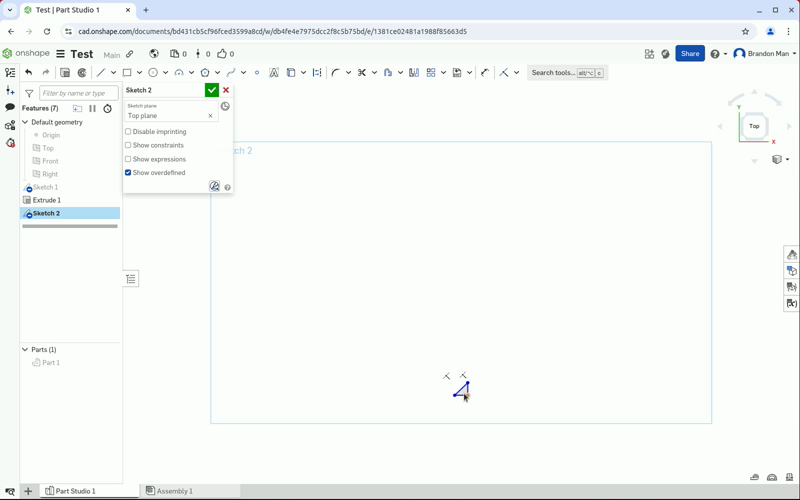
scroll(6)
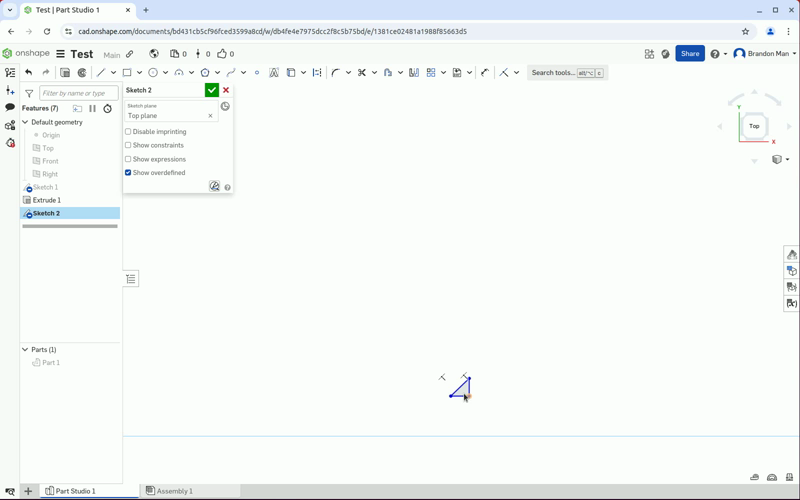
scroll(6)
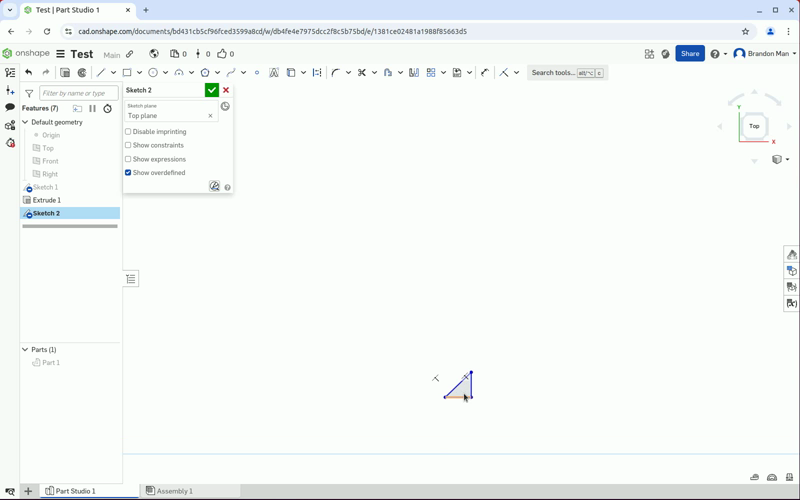
scroll(6)
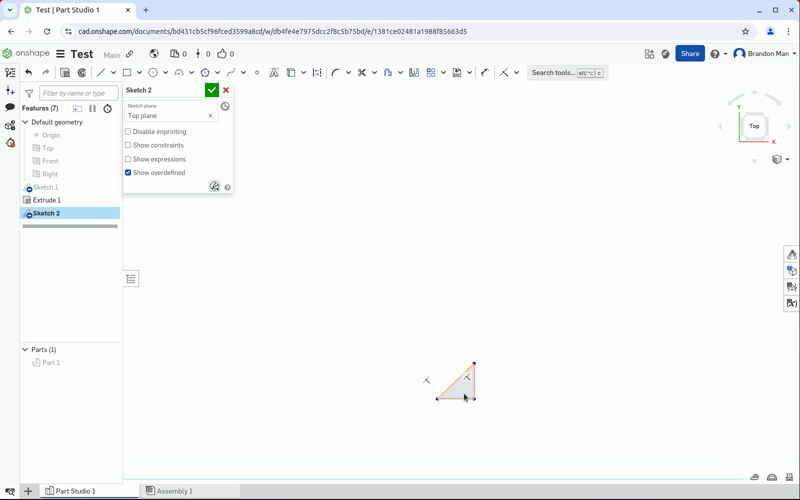
scroll(6)
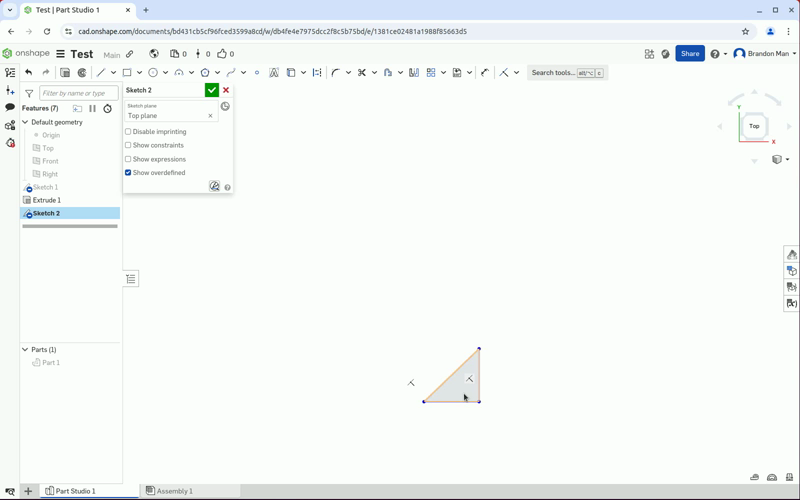
scroll(6)
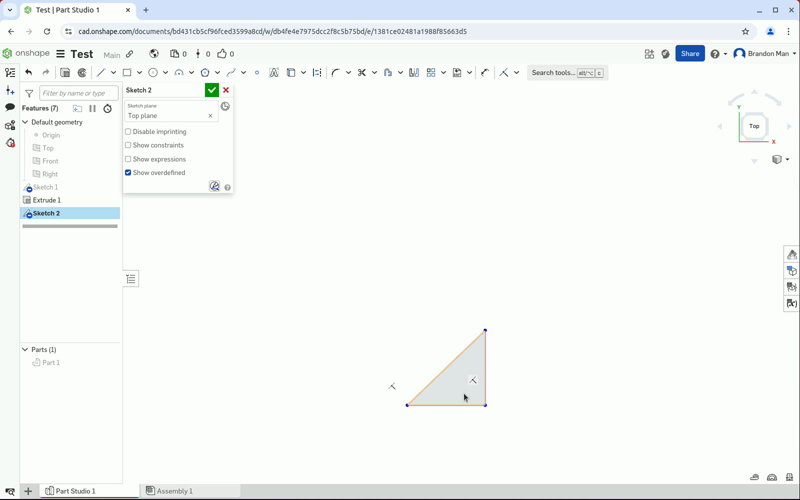
scroll(6)
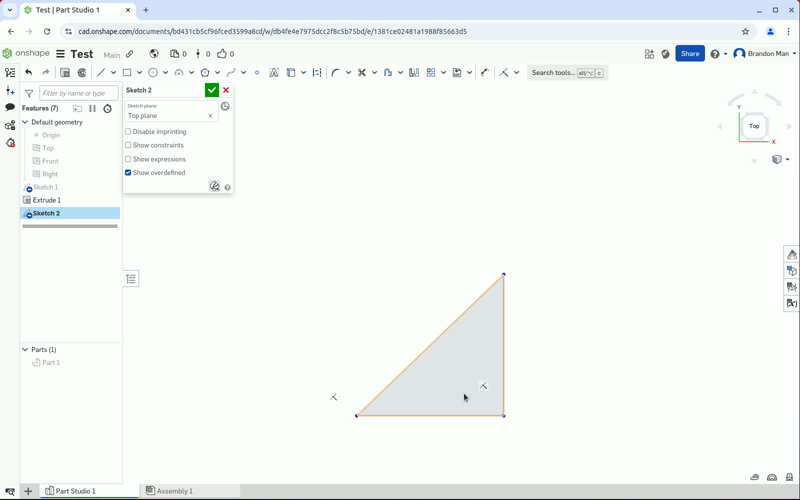
click(464, 393)
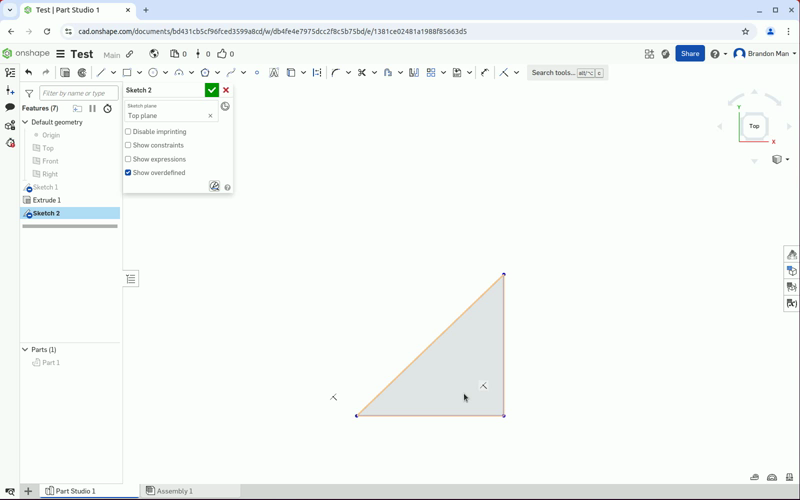
scroll(-6)
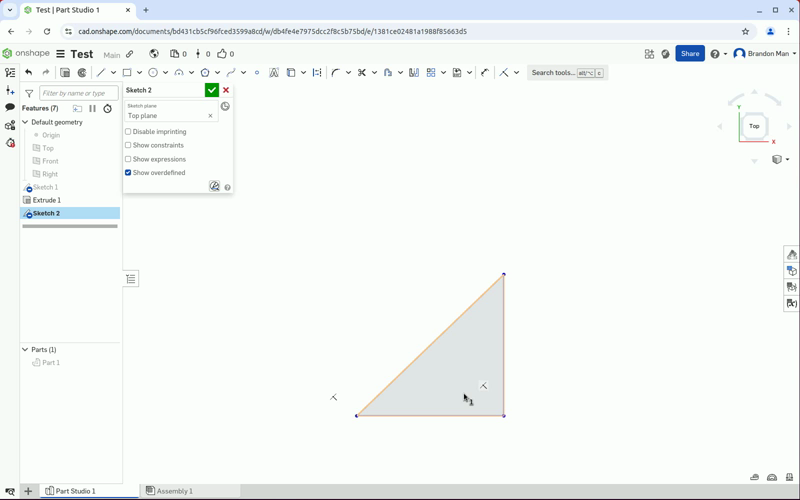
scroll(-6)
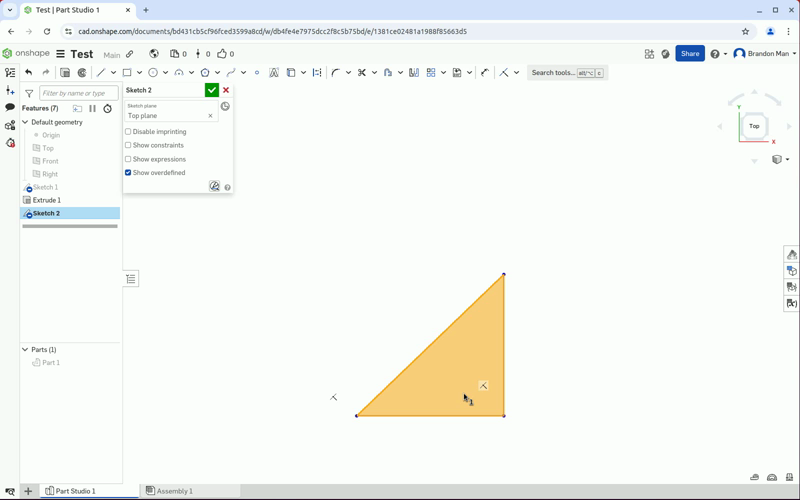
scroll(-6)
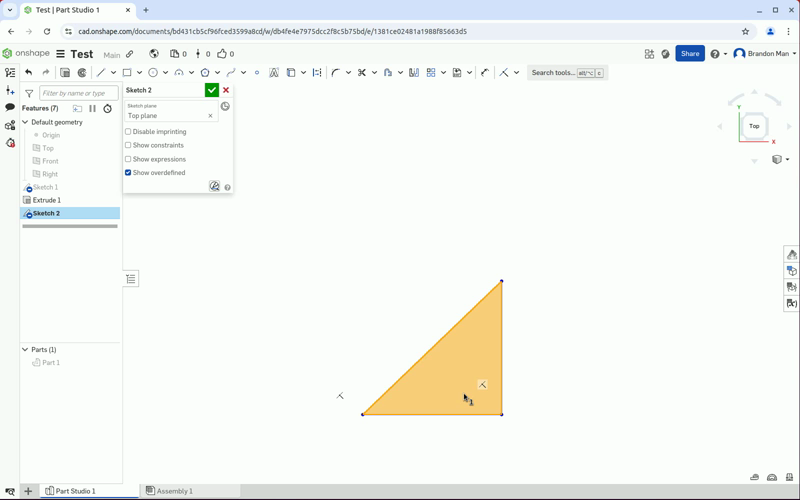
scroll(-6)
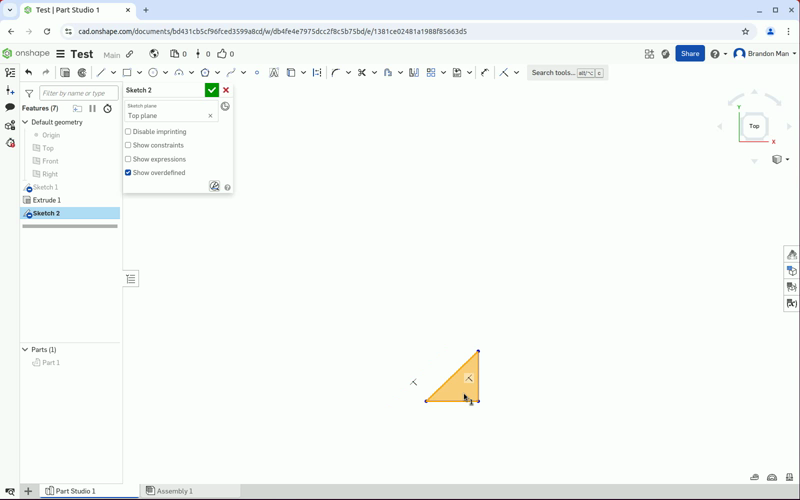
scroll(-6)
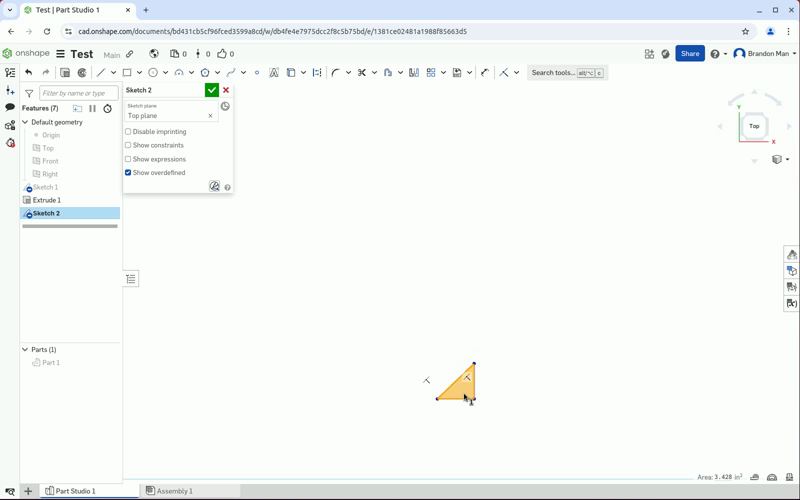
scroll(-6)
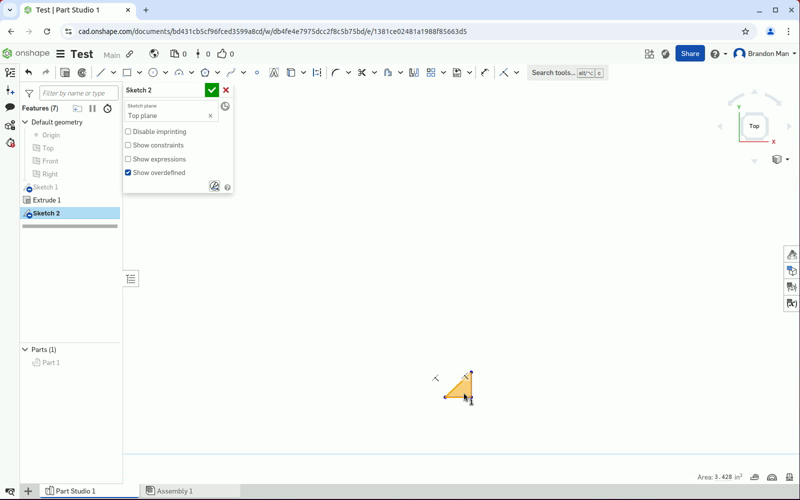
scroll(-6)
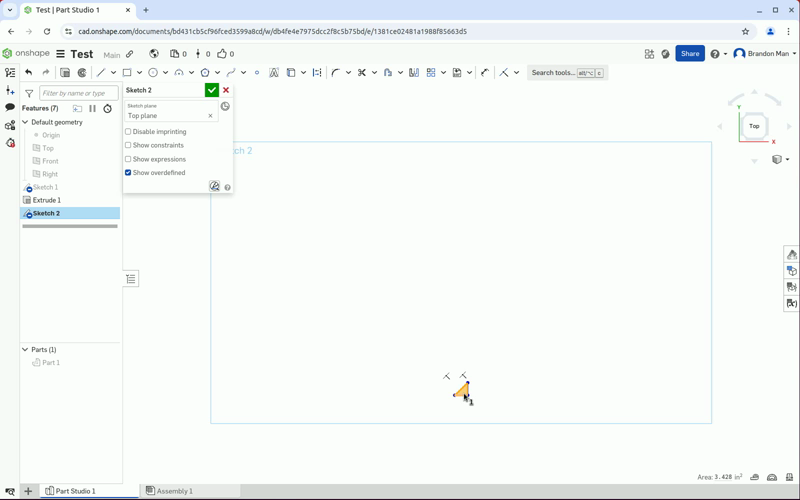
mouse_move(73, 352)
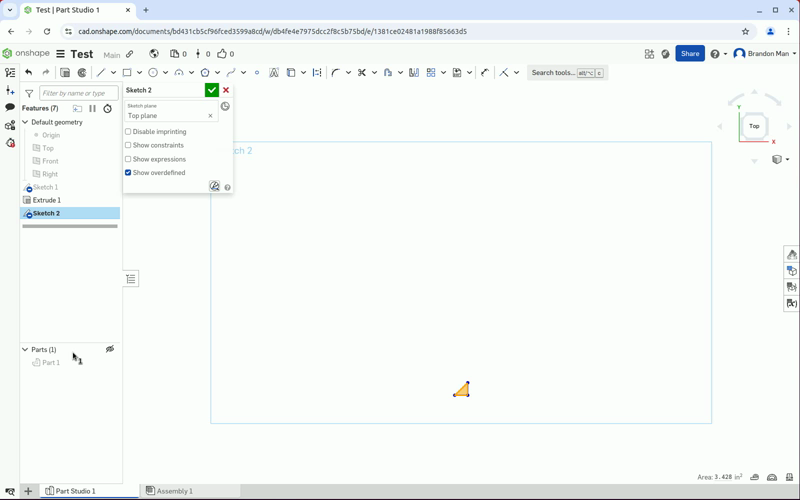
key(shift+y)
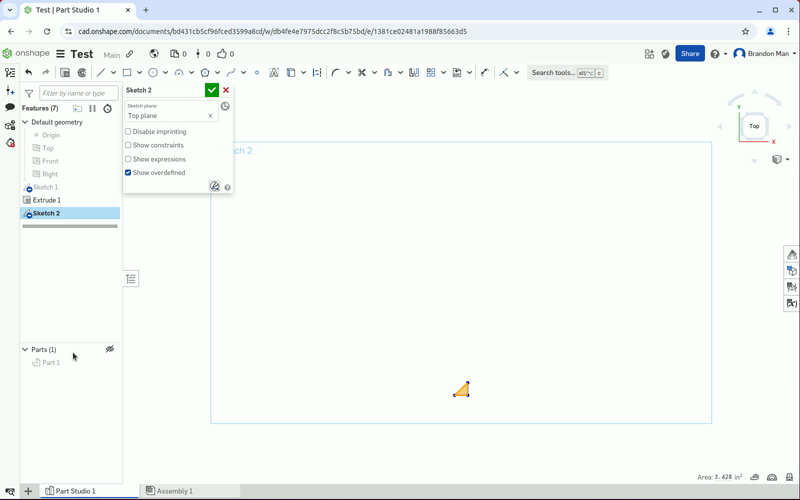
key(shift+e)
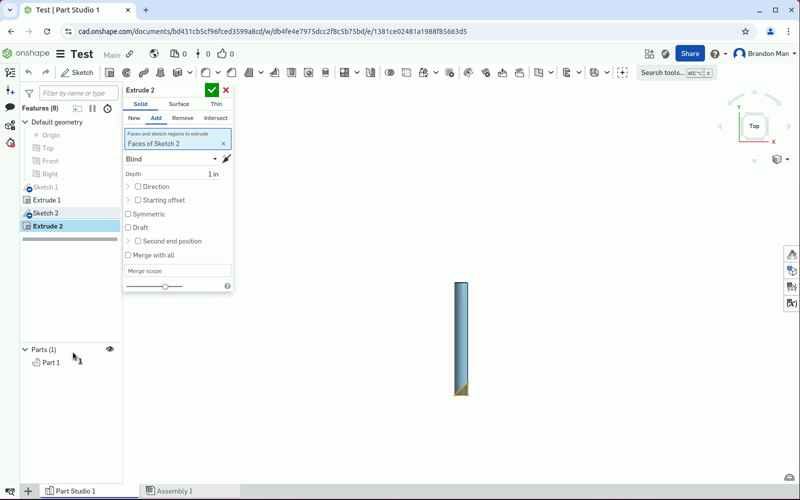
mouse_move(143, 106)
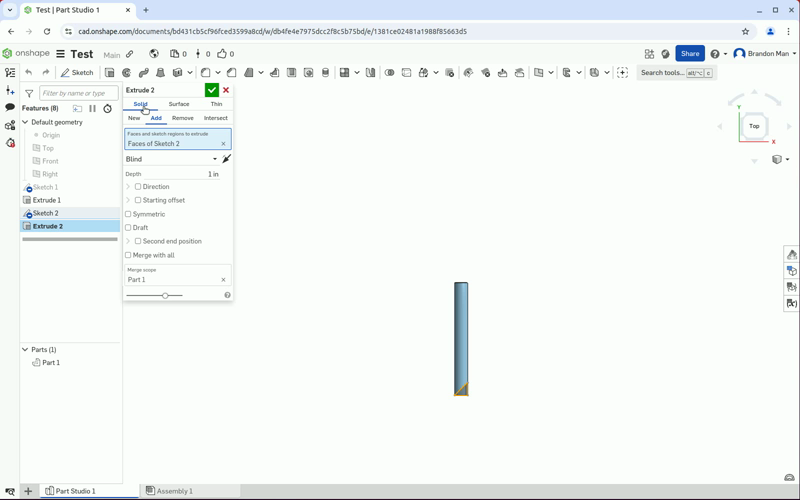
click(143, 106)
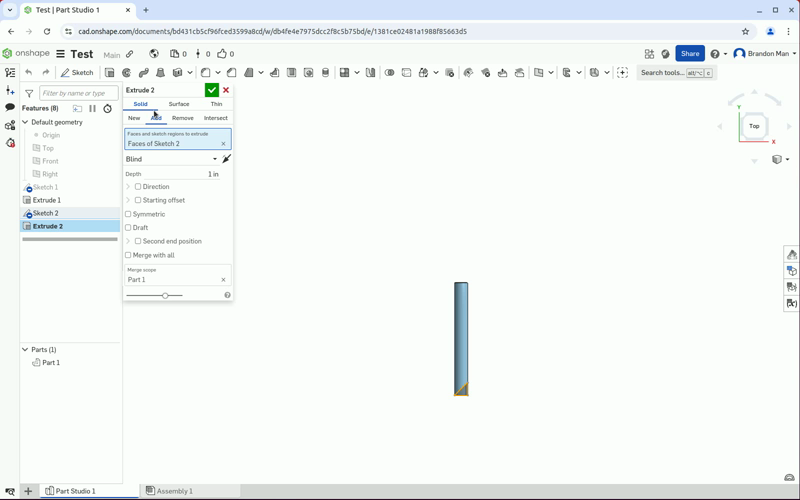
mouse_move(186, 120)
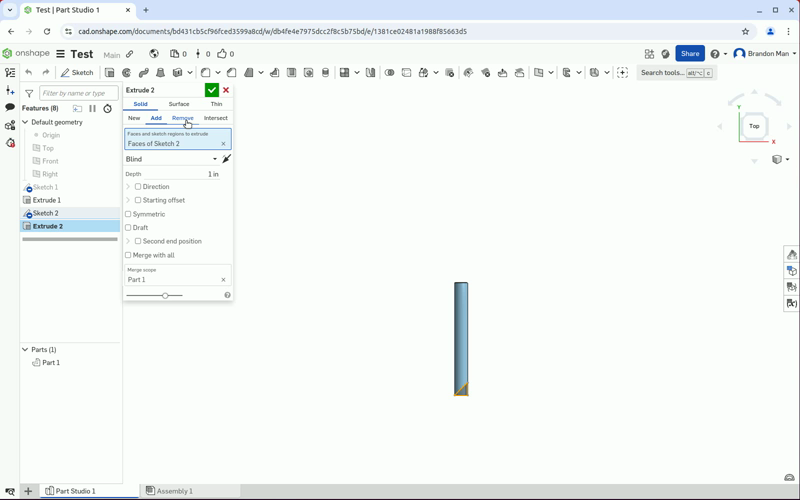
click(186, 120)
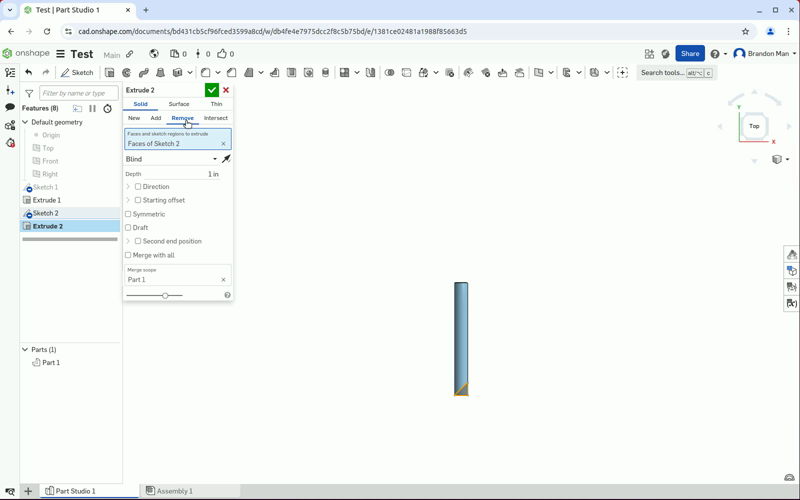
key(tab, 4)
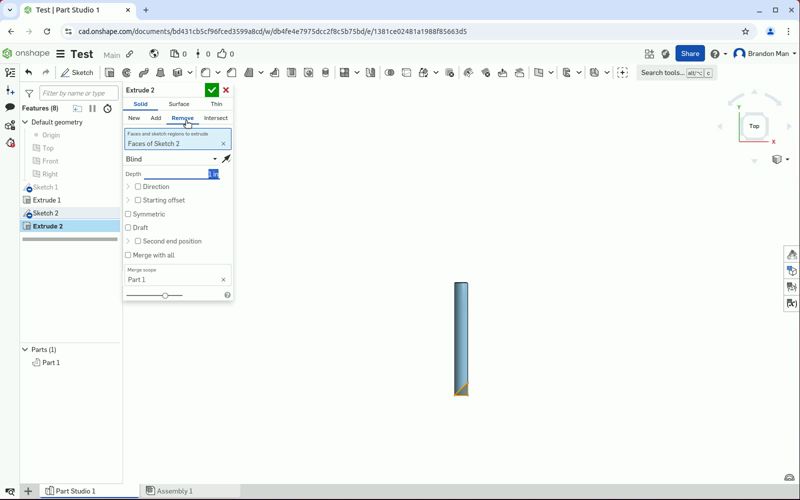
text(-2.408)
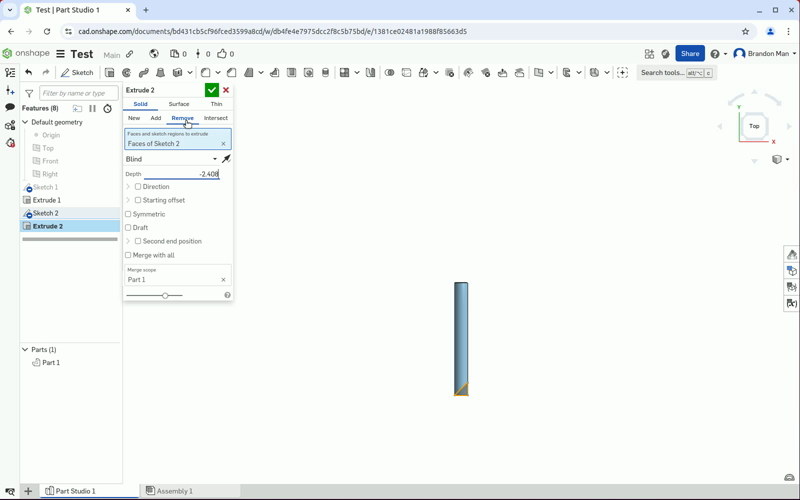
key(tab, 3)
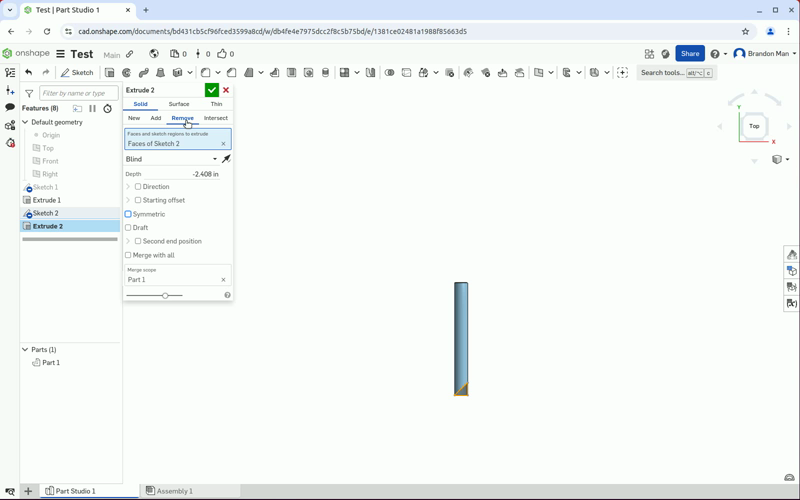
key(space)
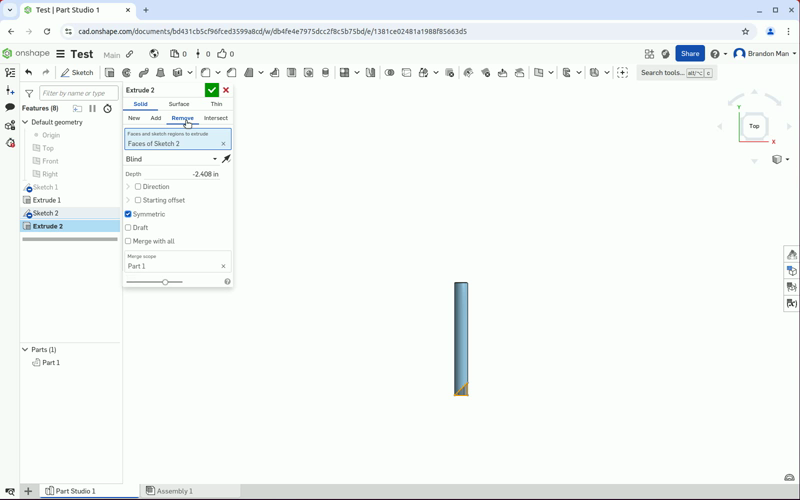
key(tab, 2)
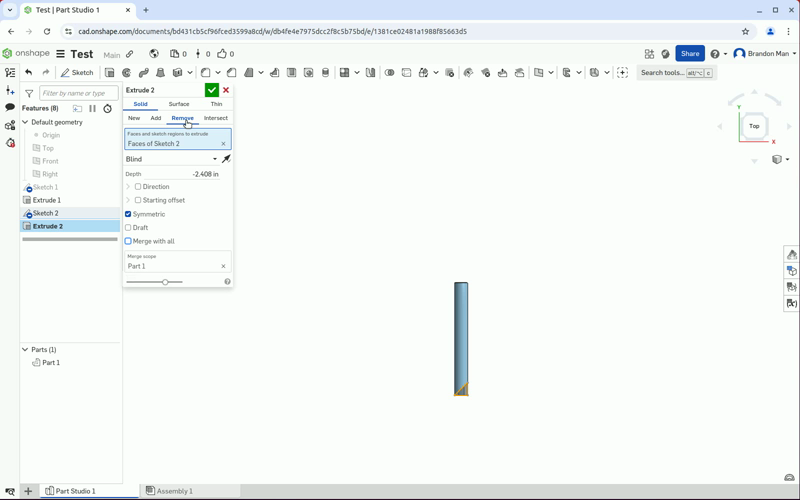
key(space)
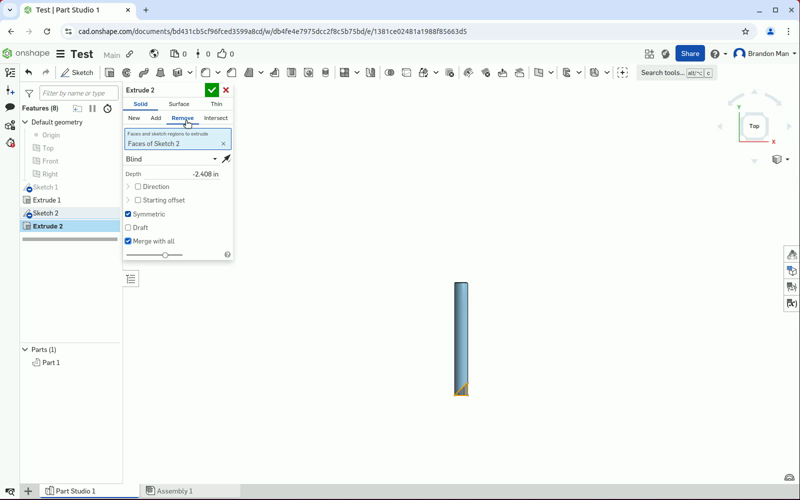
key(enter)
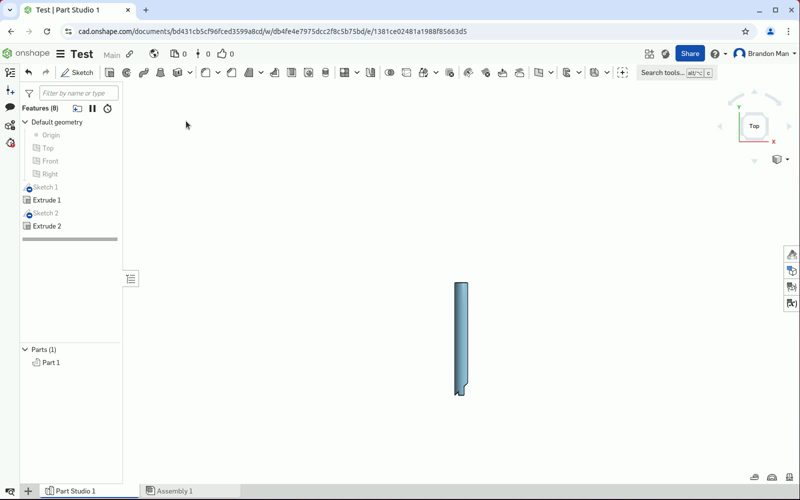
key(shift+h)
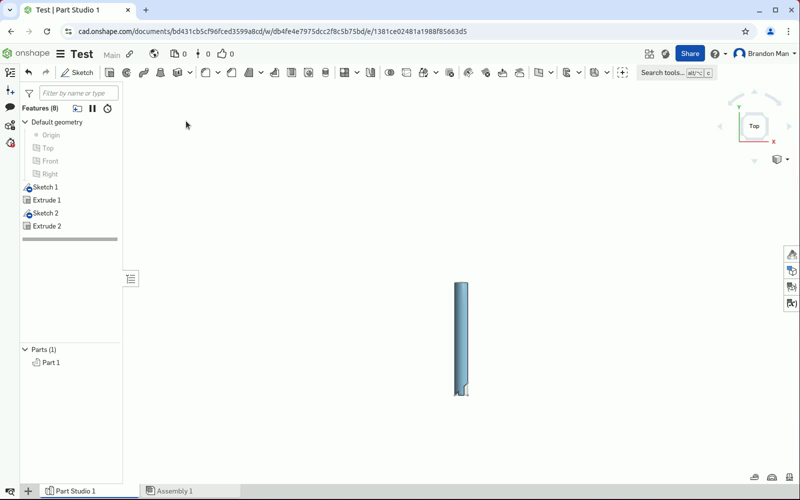
key(shift+h)
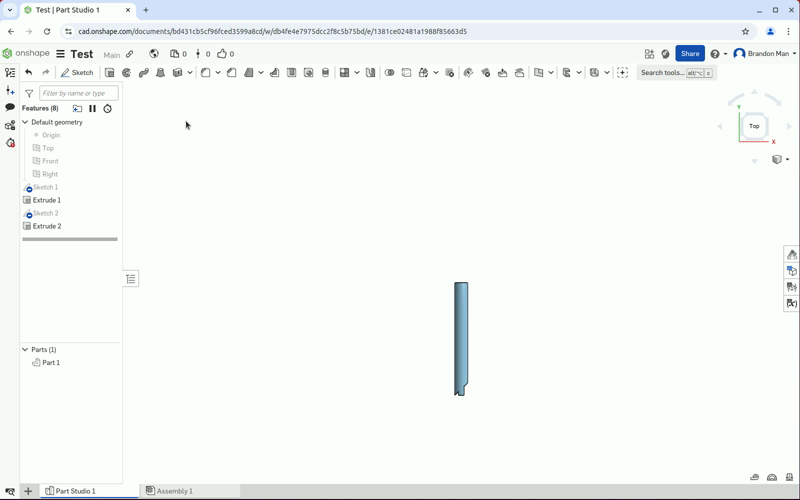
mouse_move(73, 189)
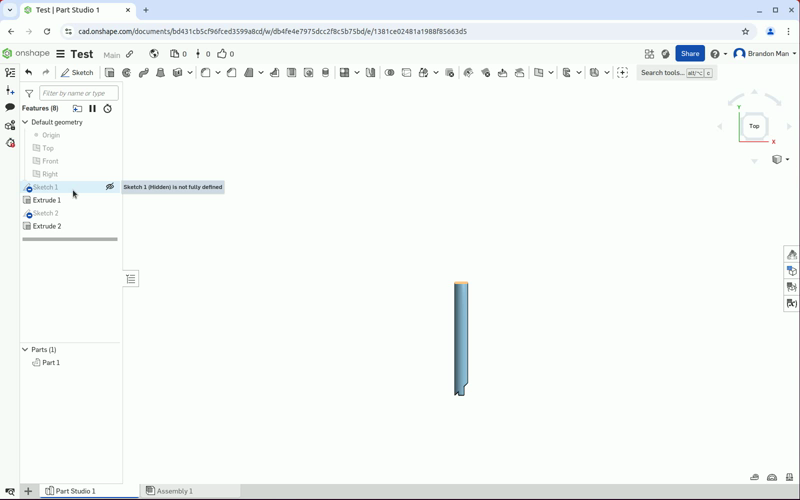
click(73, 189)
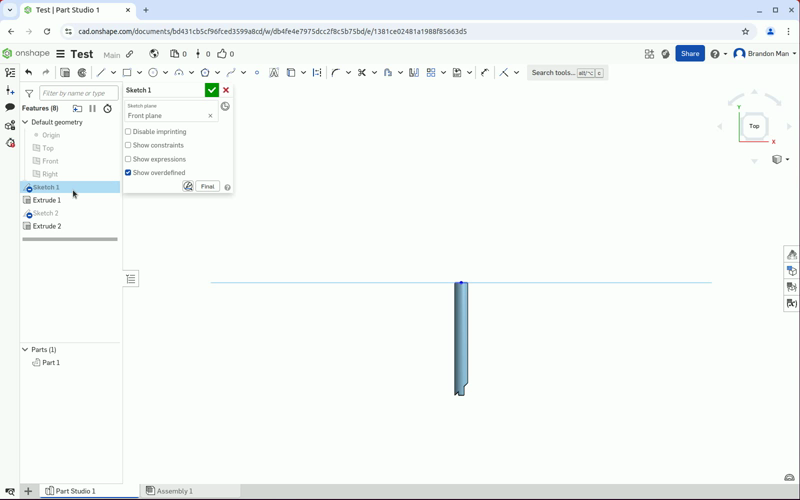
mouse_move(229, 92)
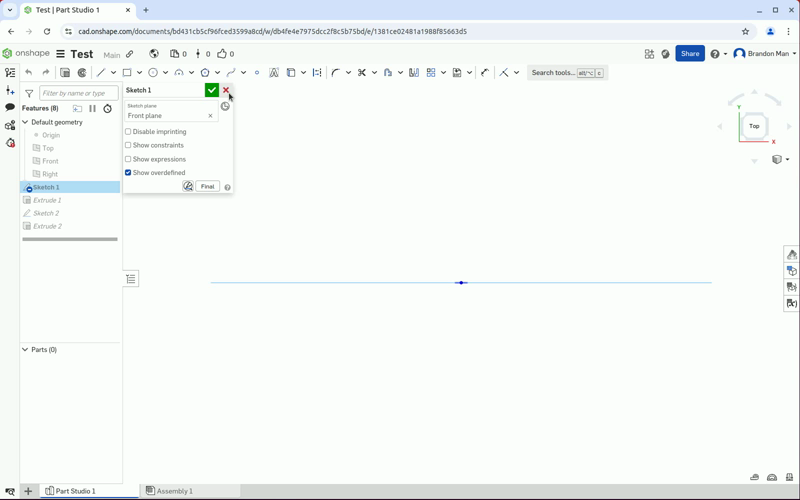
click(229, 92)
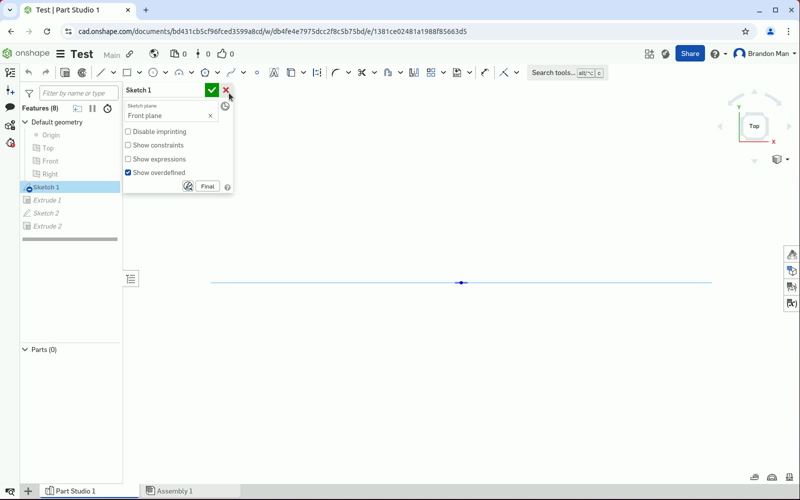
key(shift+s)
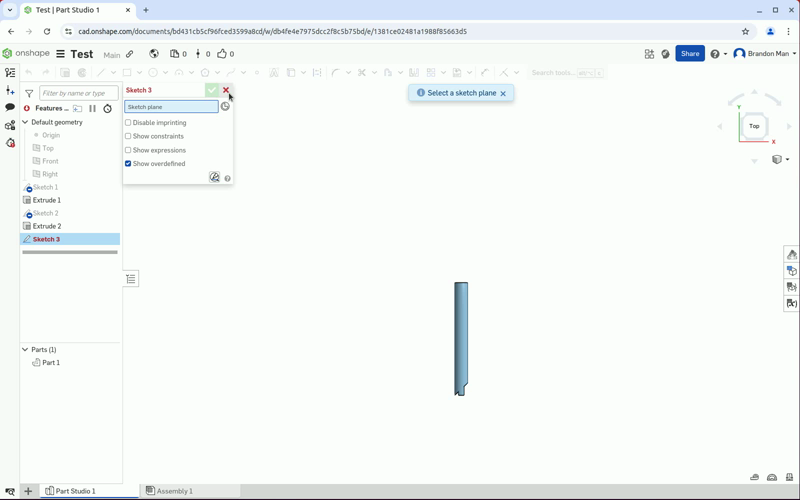
mouse_move(73, 150)
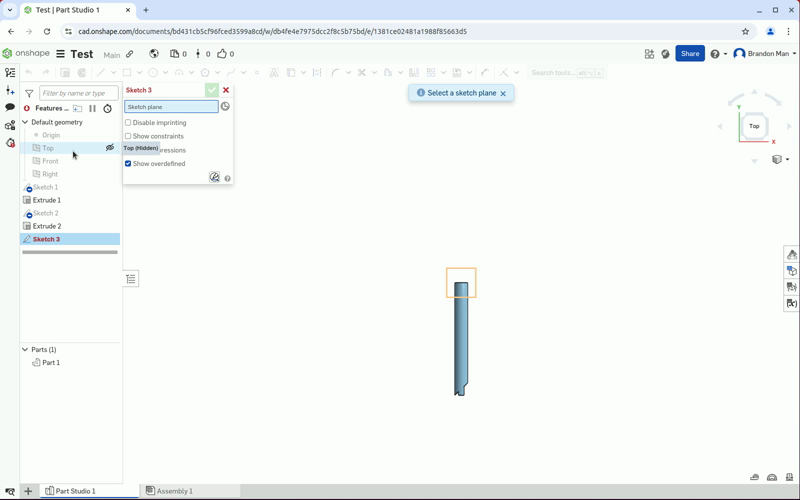
click(73, 150)
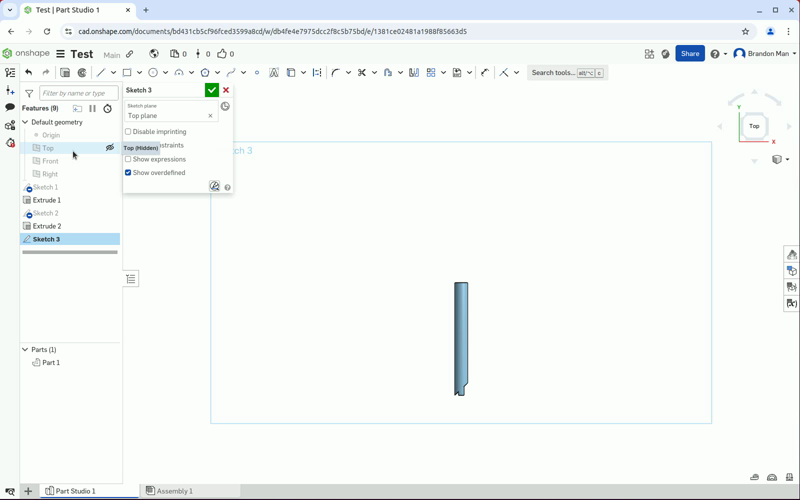
mouse_move(73, 352)
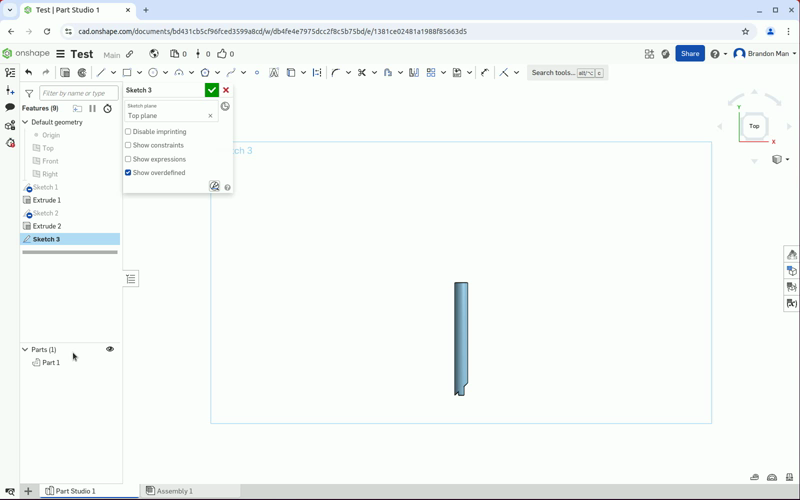
key(y)
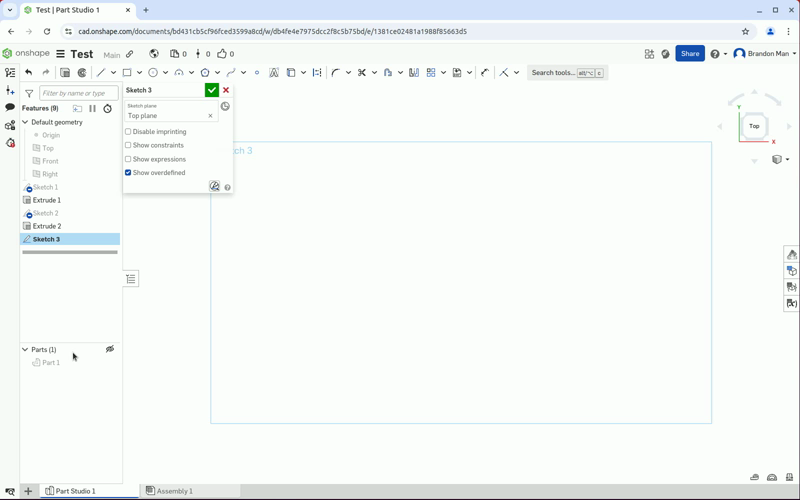
key(l)
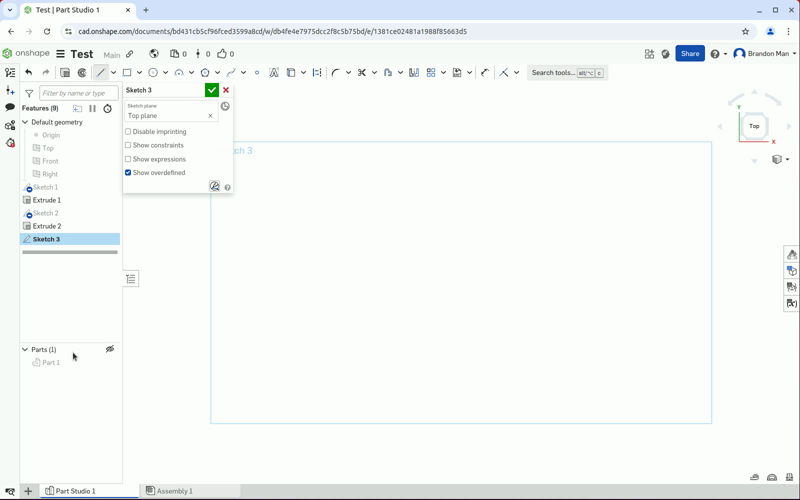
key_down(shift)
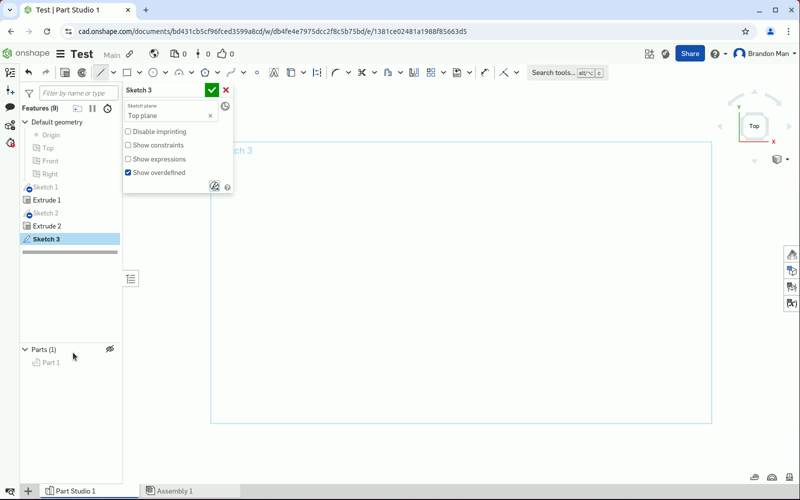
mouse_move(454, 282)
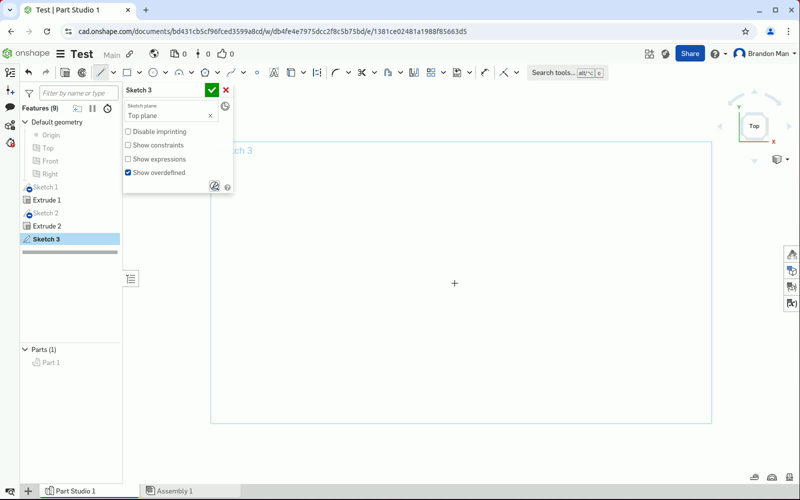
click(454, 282)
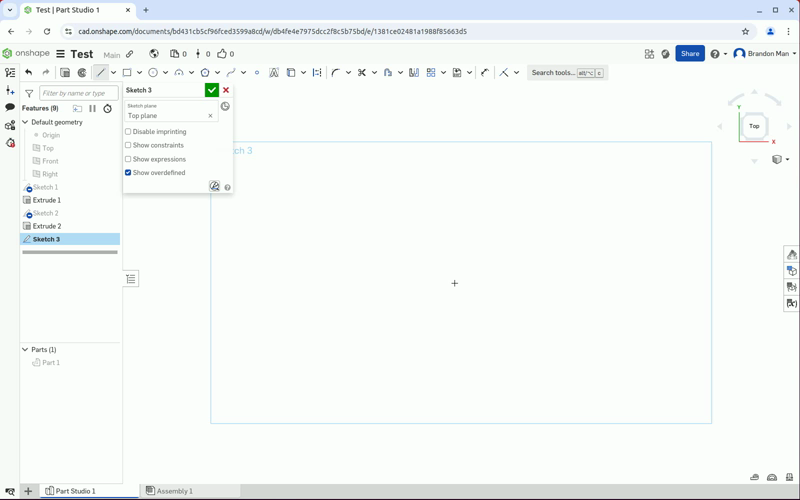
key_up(shift)
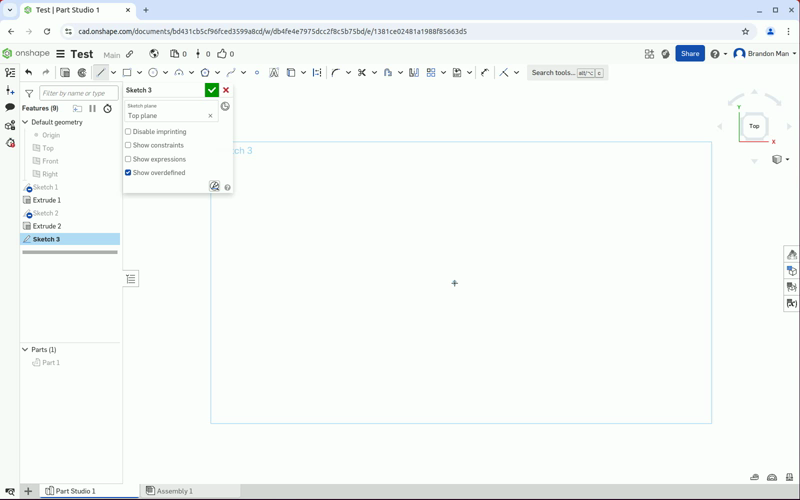
key_down(shift)
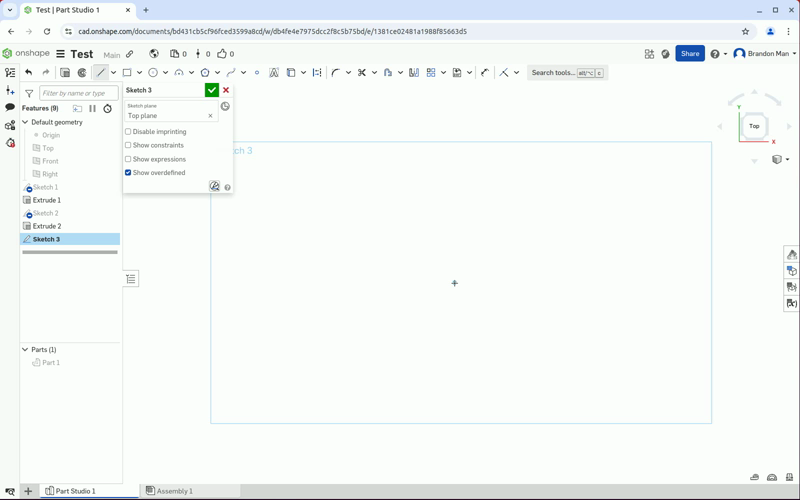
mouse_move(484, 282)
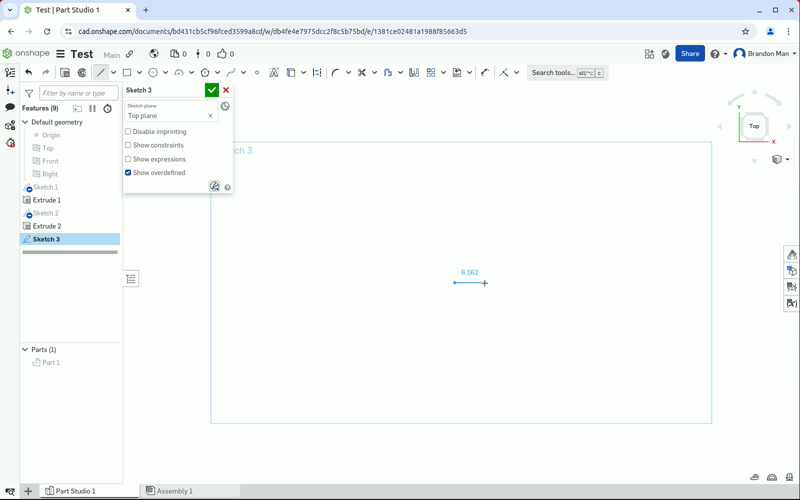
mouse_move(467, 295)
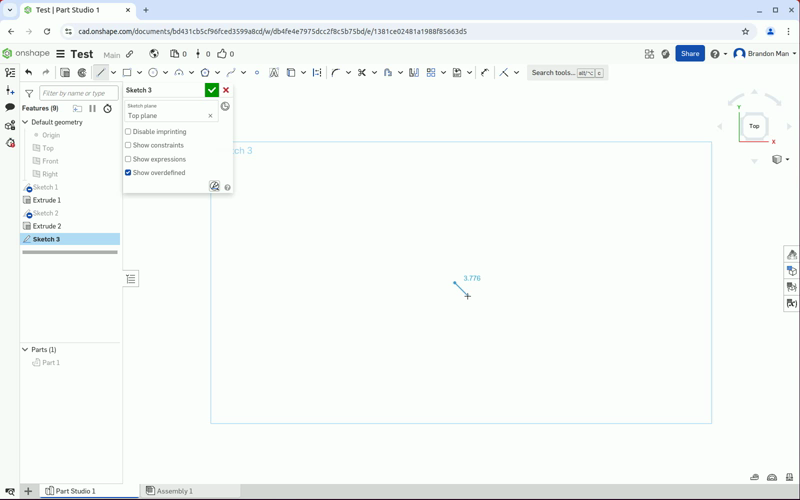
click(467, 295)
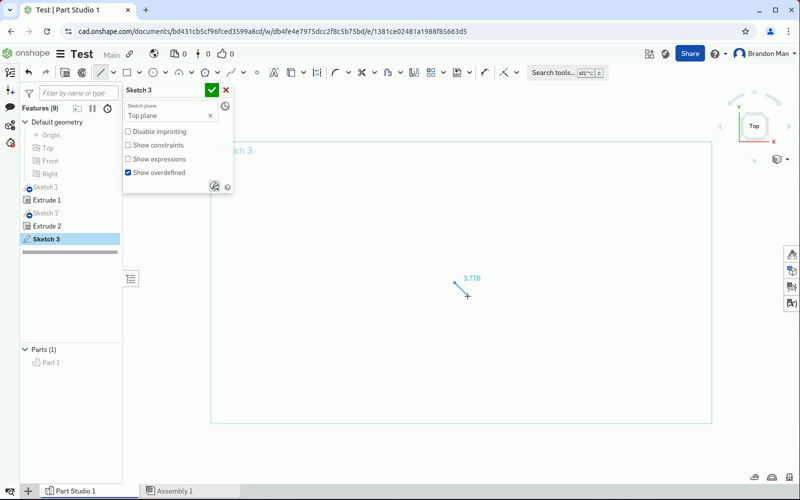
key_up(shift)
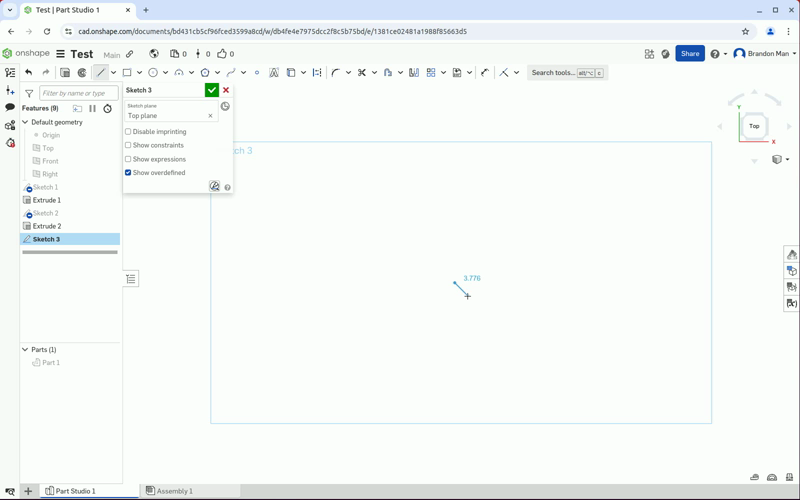
key_down(shift)
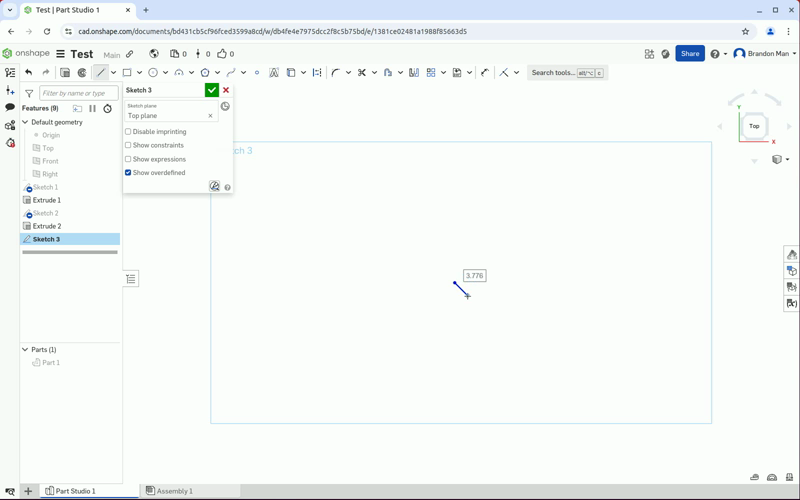
mouse_move(497, 295)
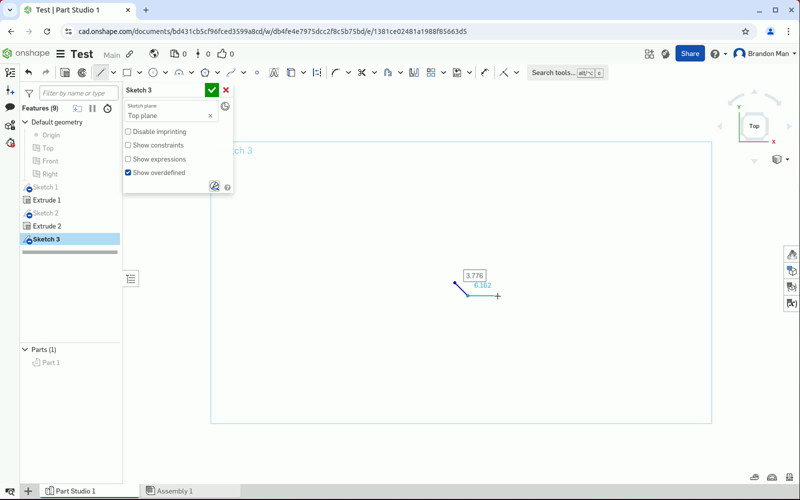
mouse_move(467, 282)
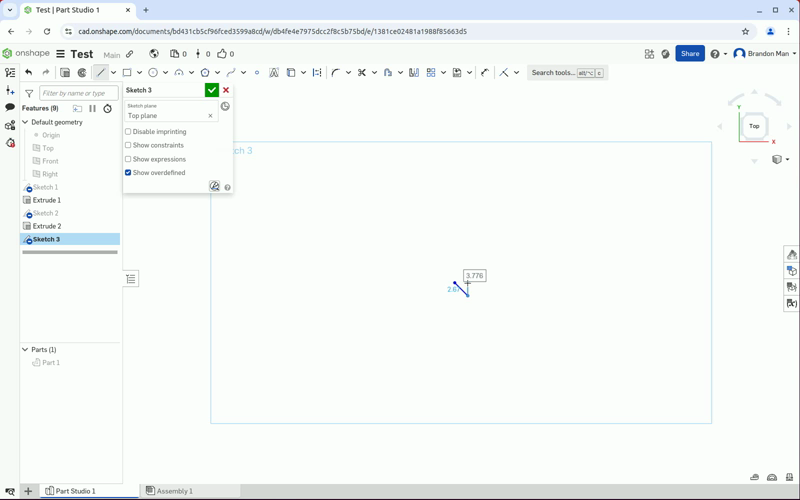
click(467, 282)
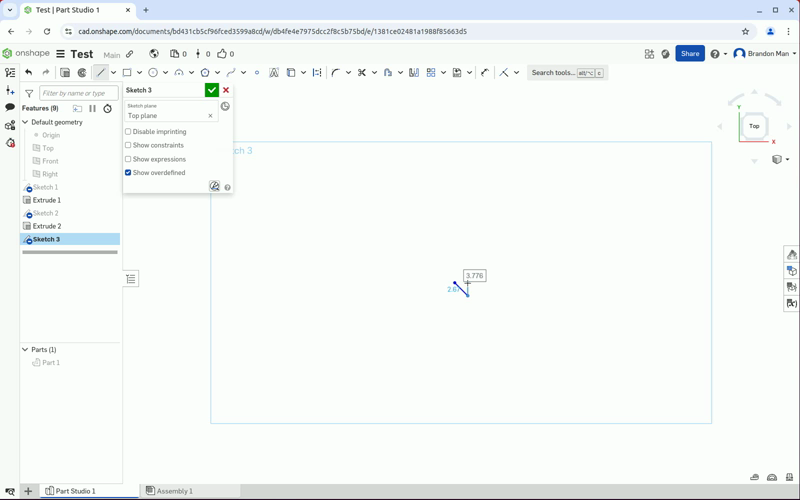
key_up(shift)
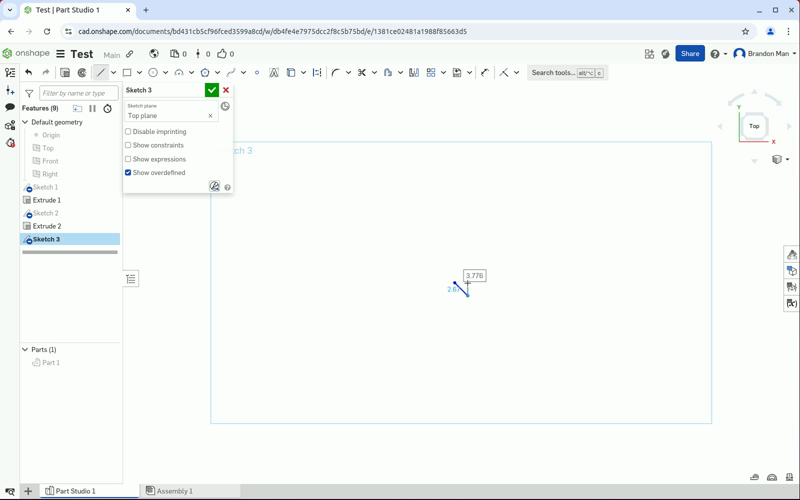
mouse_move(497, 282)
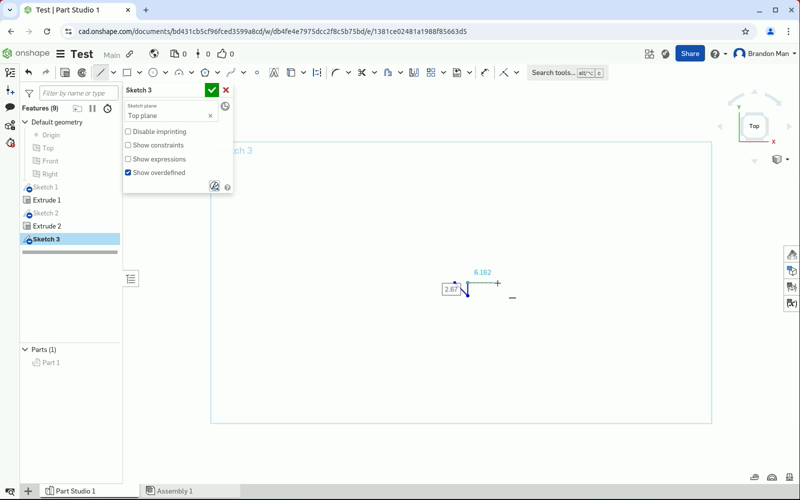
key_down(shift)
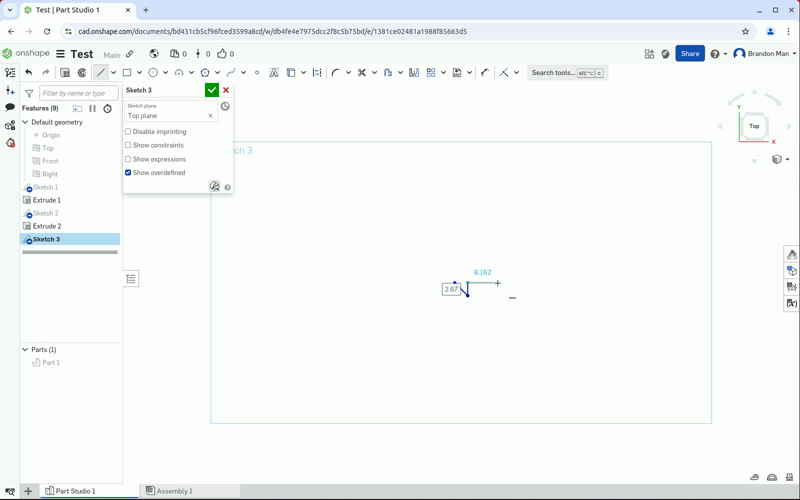
mouse_move(454, 282)
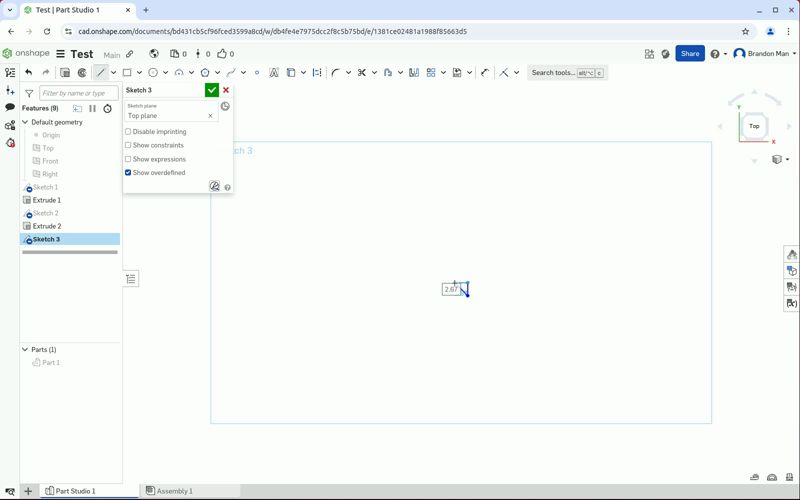
key_up(shift)
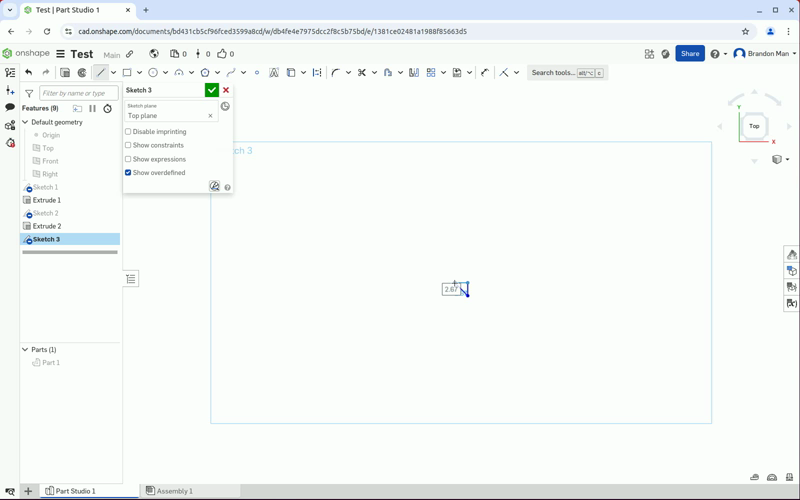
click(454, 282)
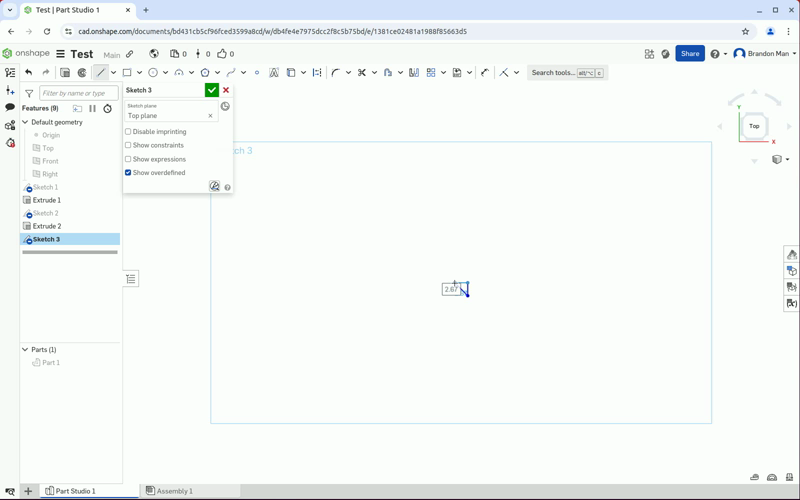
key(esc)
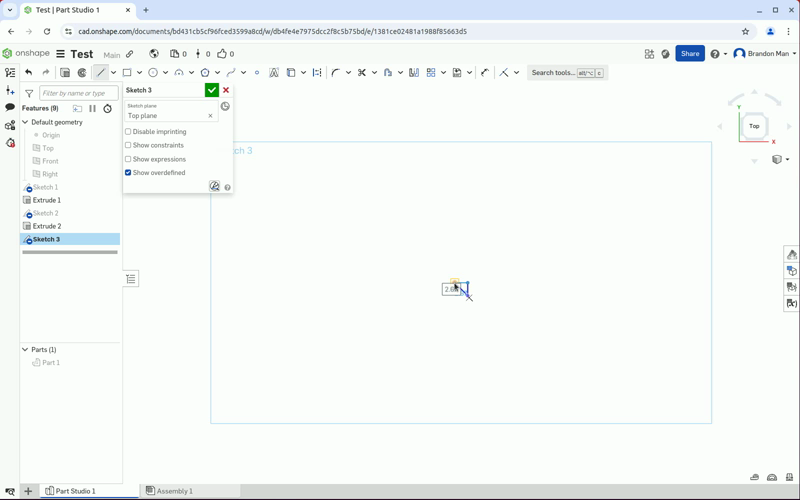
mouse_move(466, 289)
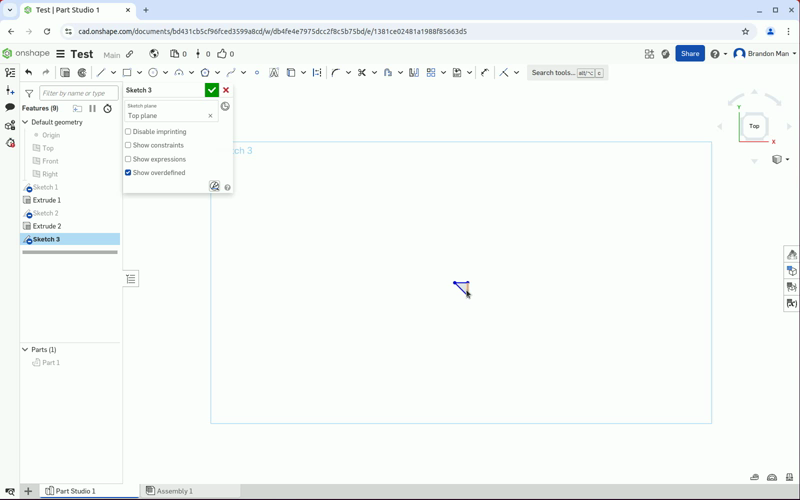
scroll(6)
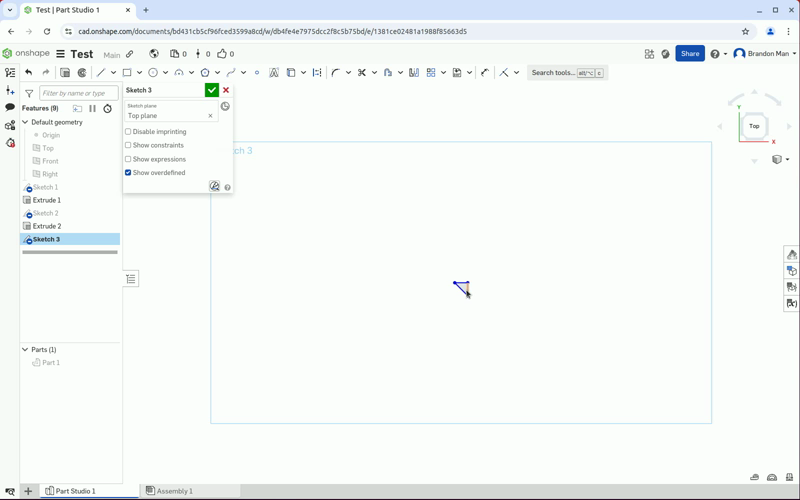
scroll(6)
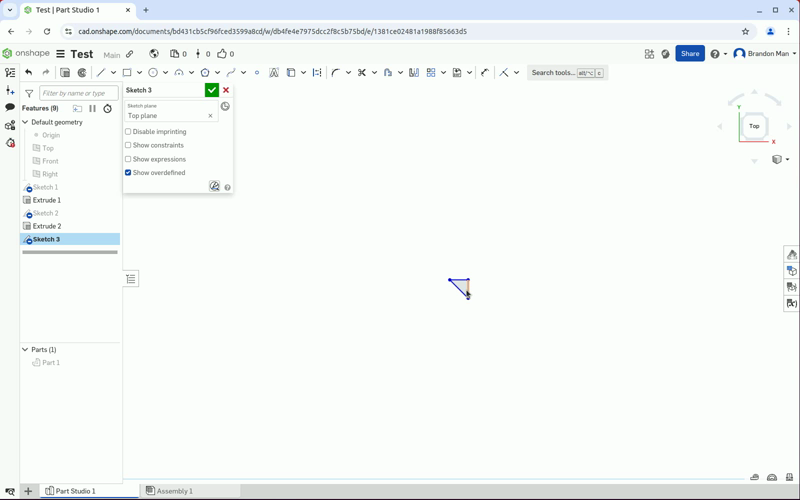
scroll(6)
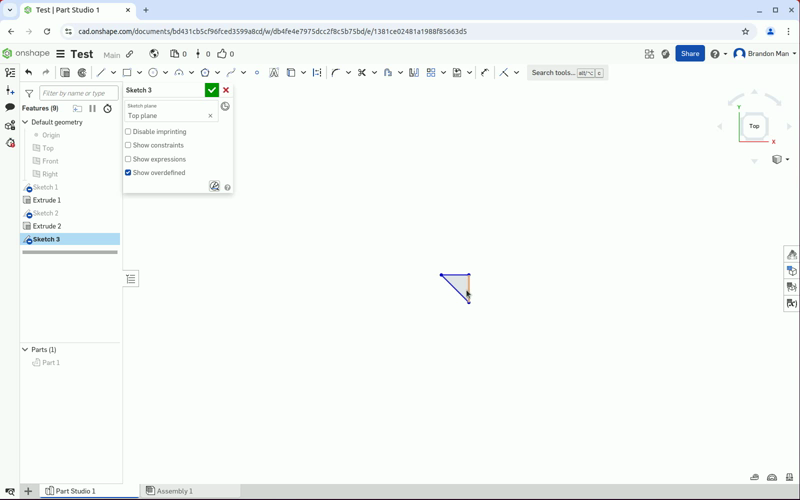
scroll(6)
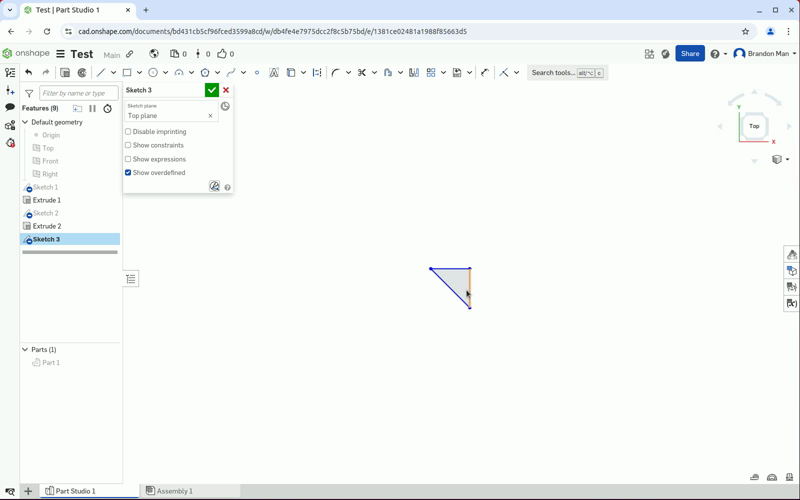
scroll(6)
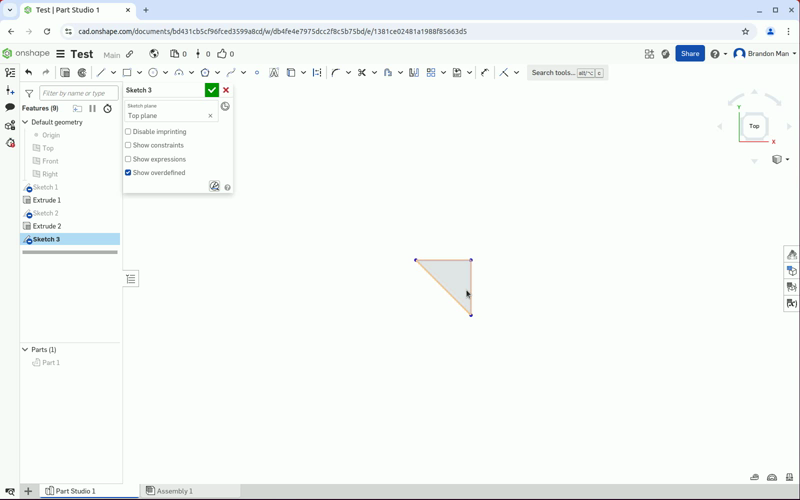
scroll(6)
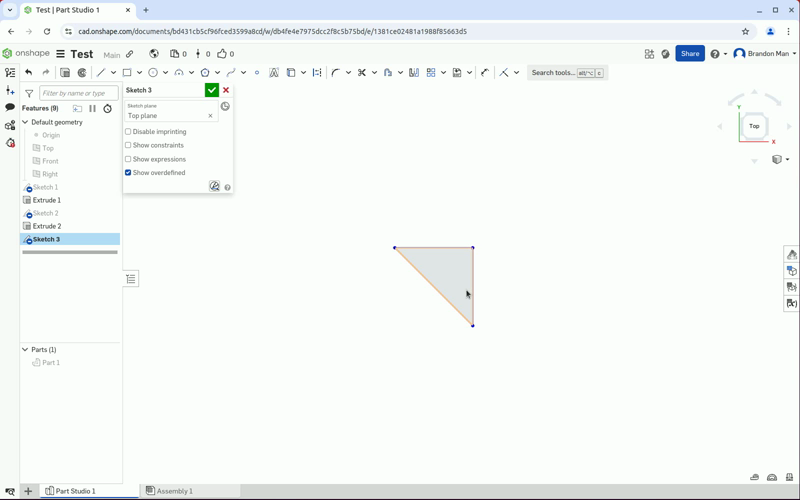
scroll(6)
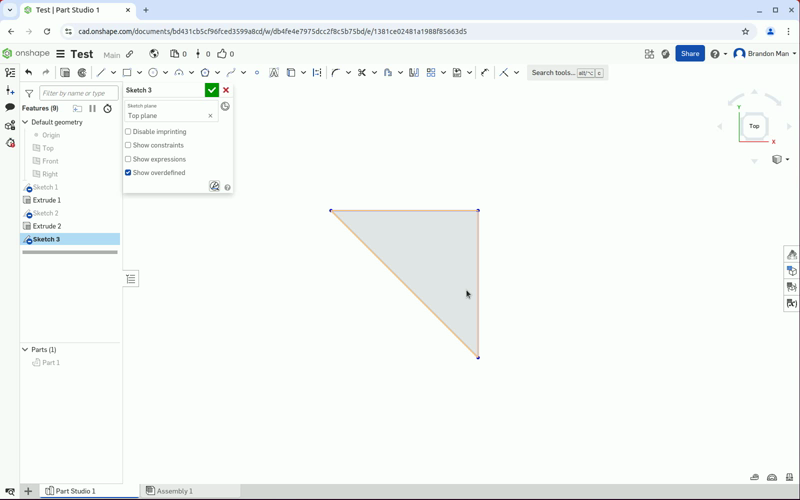
click(466, 289)
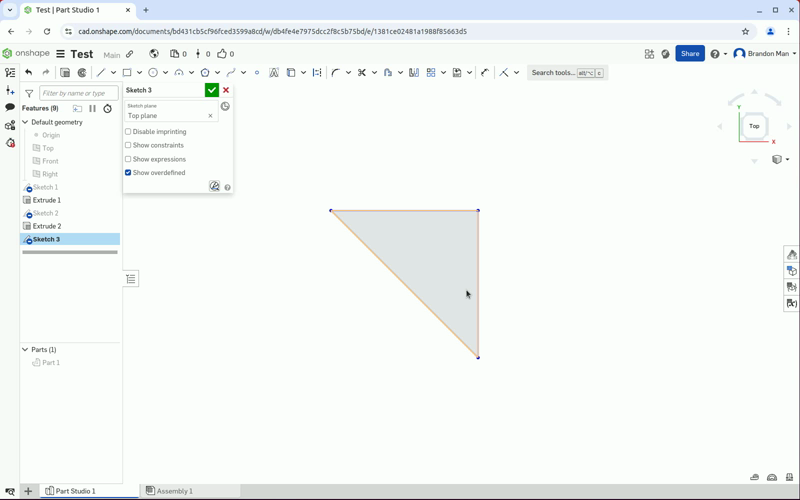
scroll(-6)
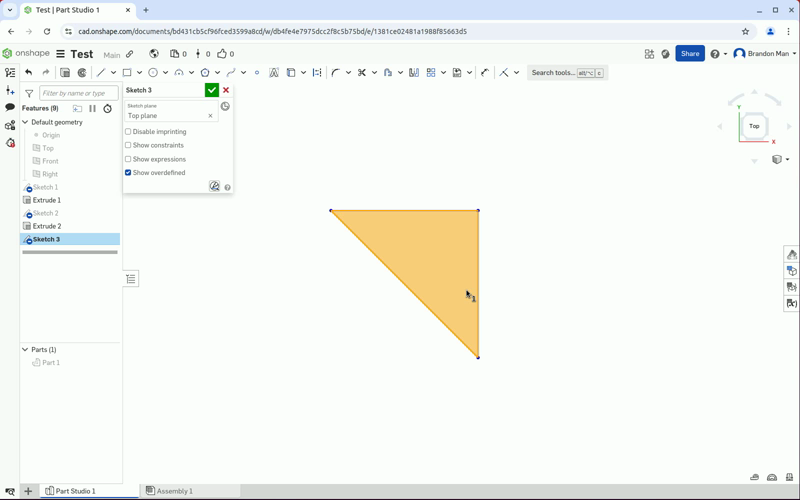
scroll(-6)
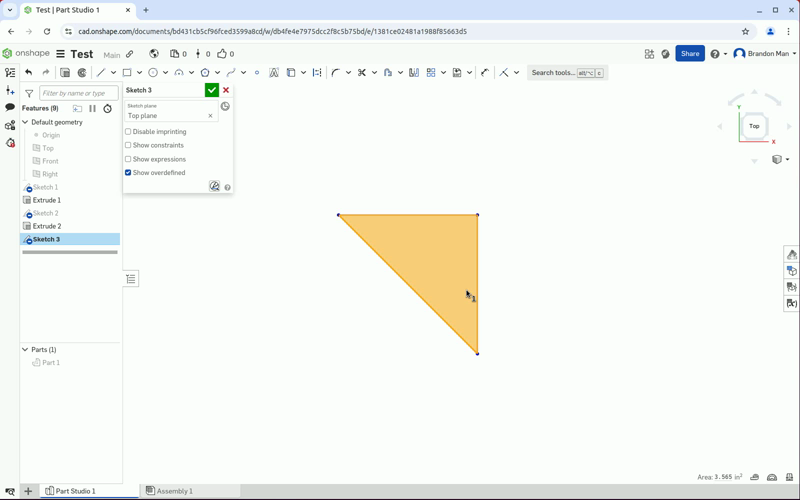
scroll(-6)
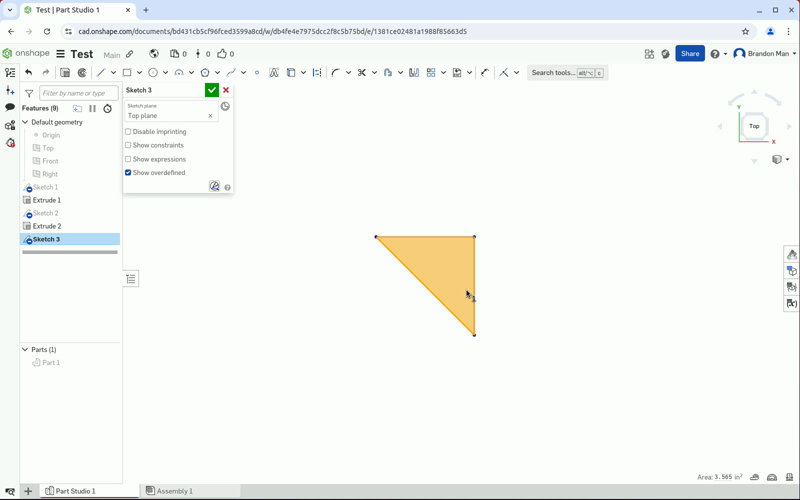
scroll(-6)
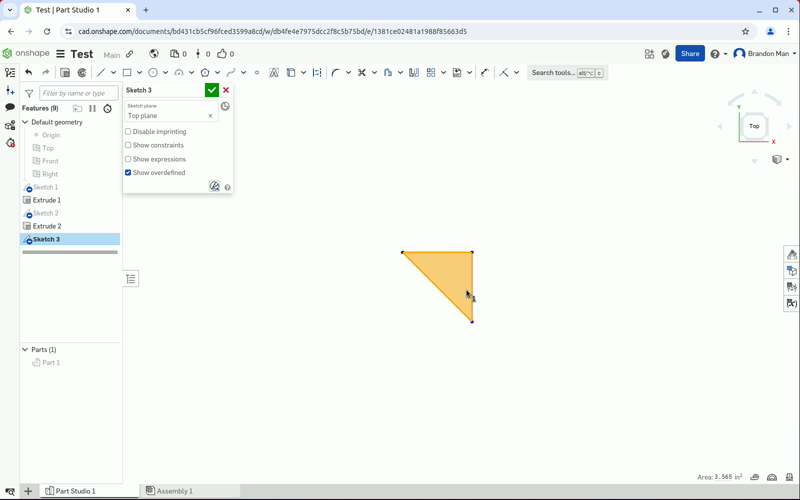
scroll(-6)
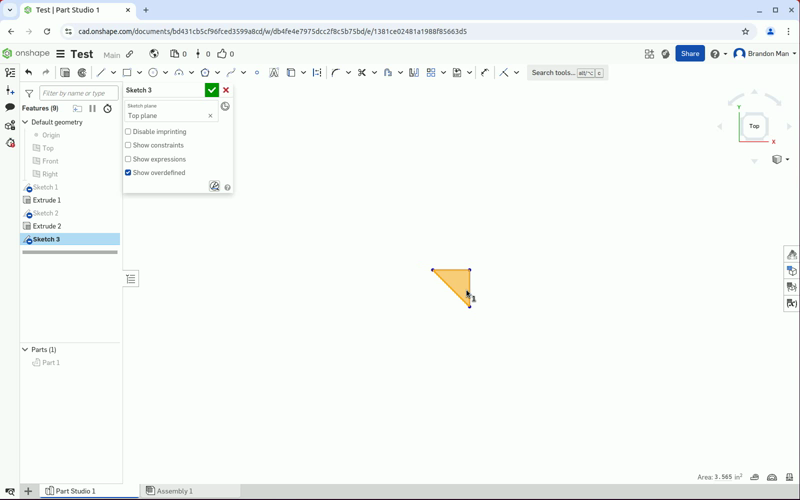
scroll(-6)
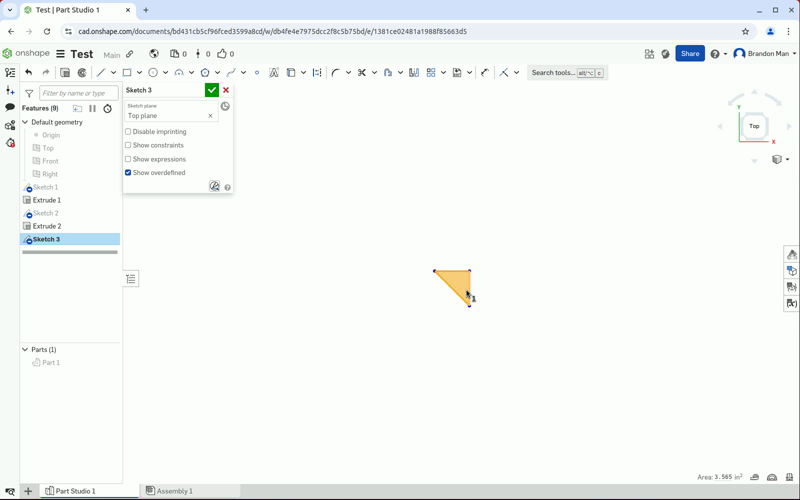
scroll(-6)
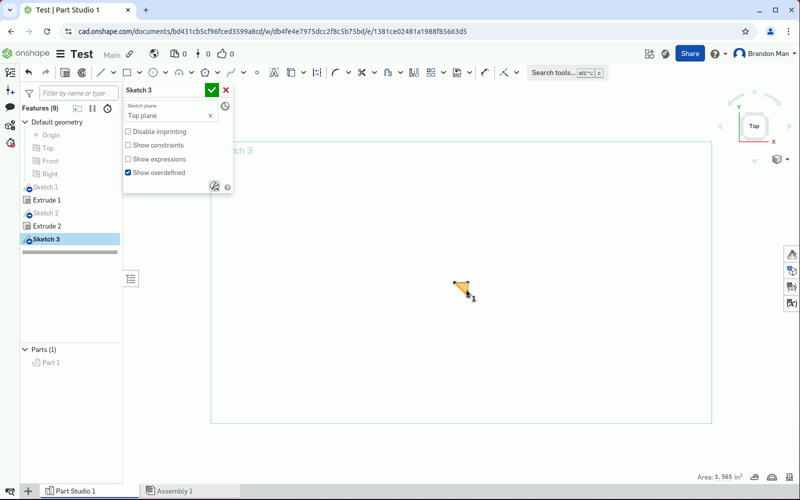
mouse_move(73, 352)
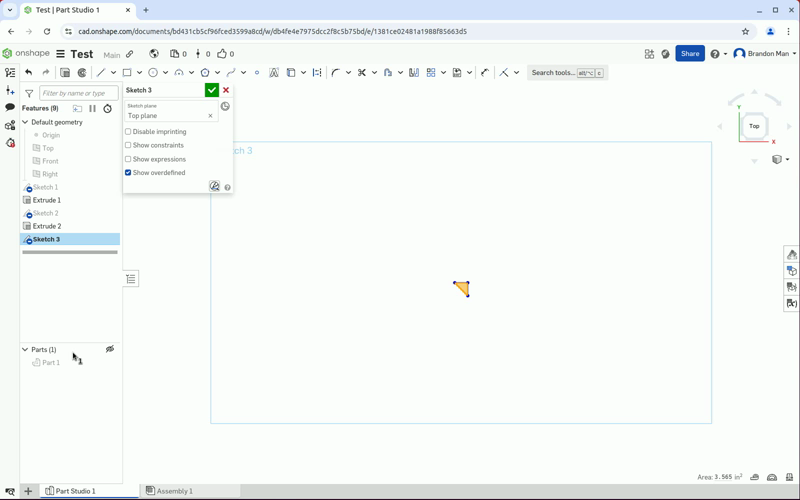
key(shift+y)
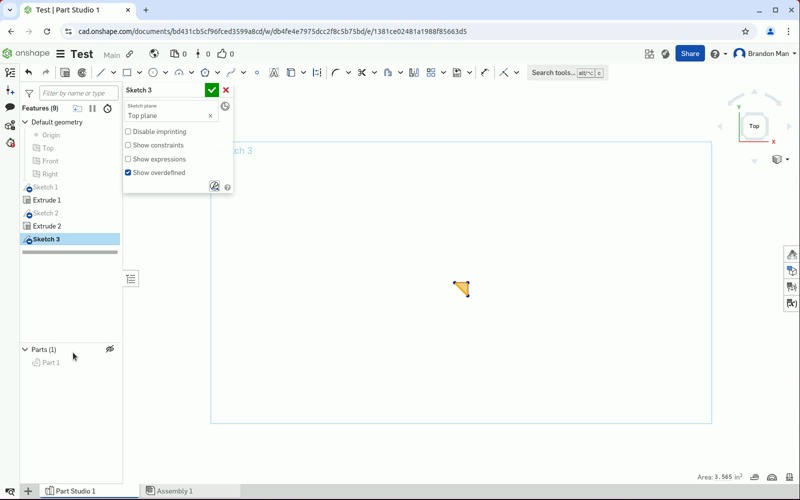
key(shift+e)
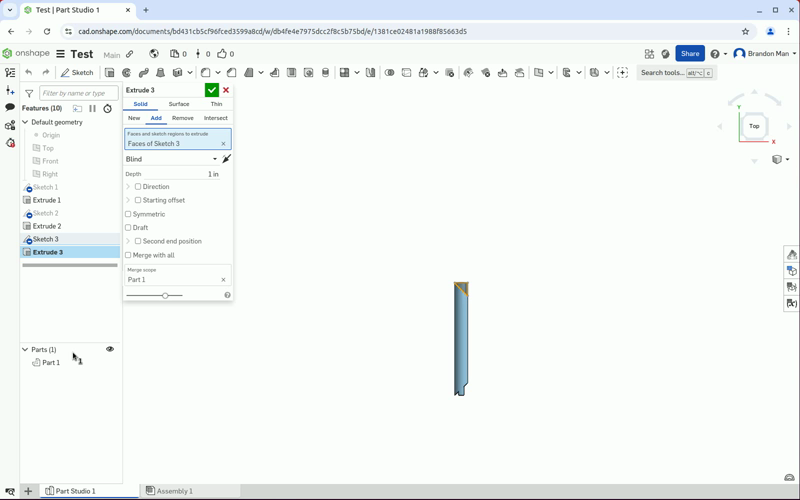
mouse_move(143, 106)
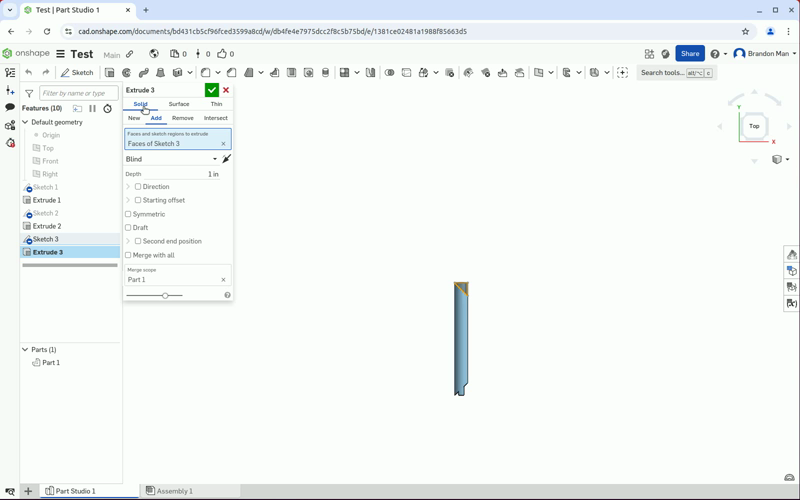
click(143, 106)
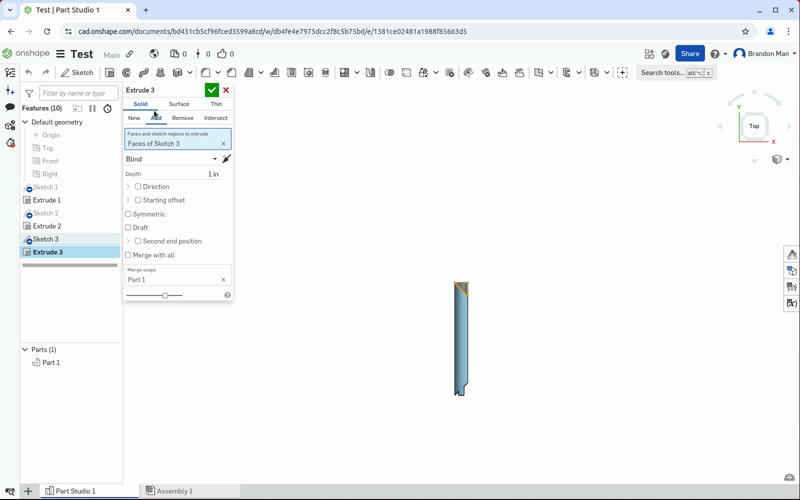
mouse_move(186, 120)
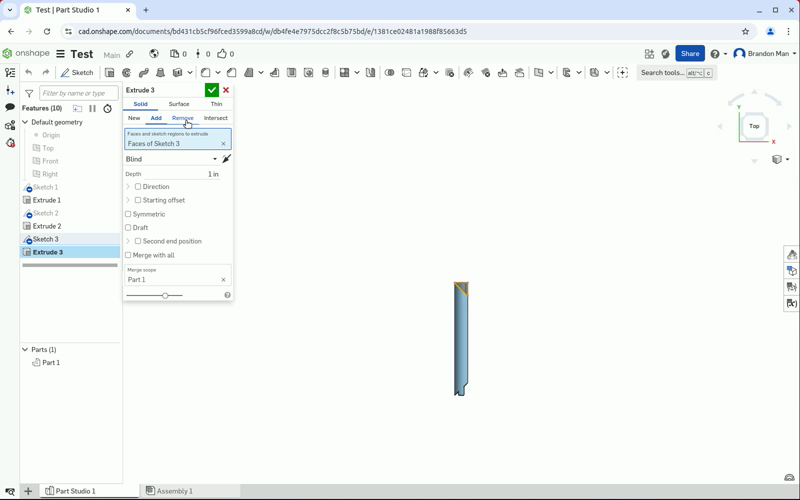
click(186, 120)
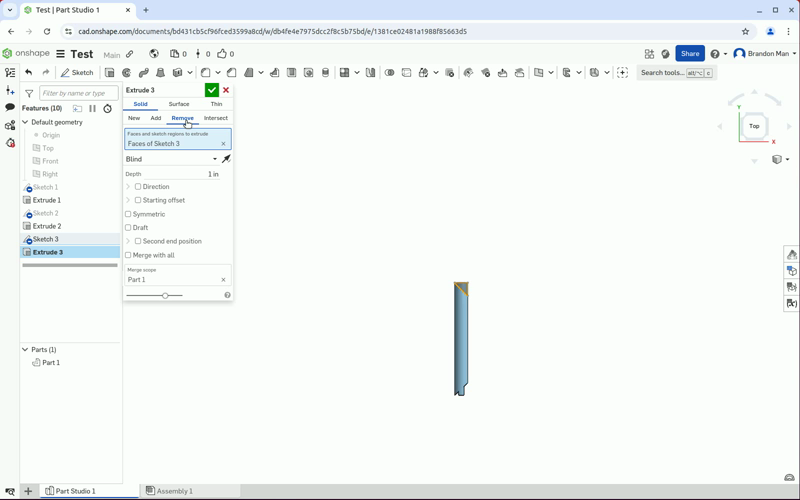
key(tab, 4)
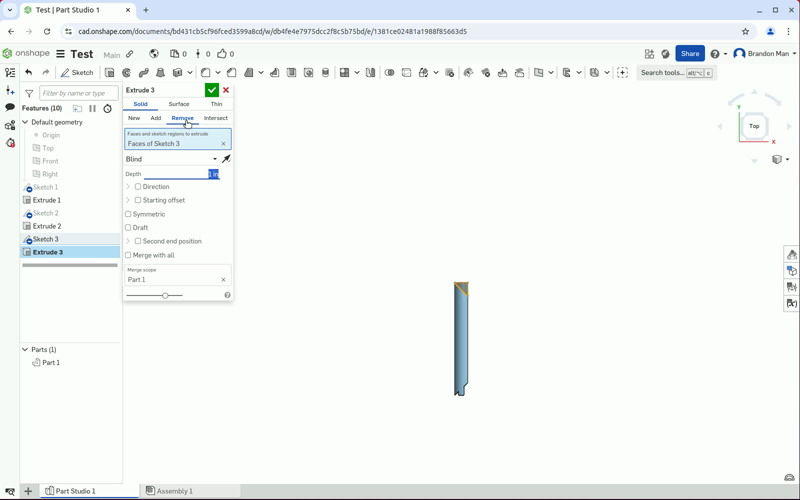
text(-2.408)
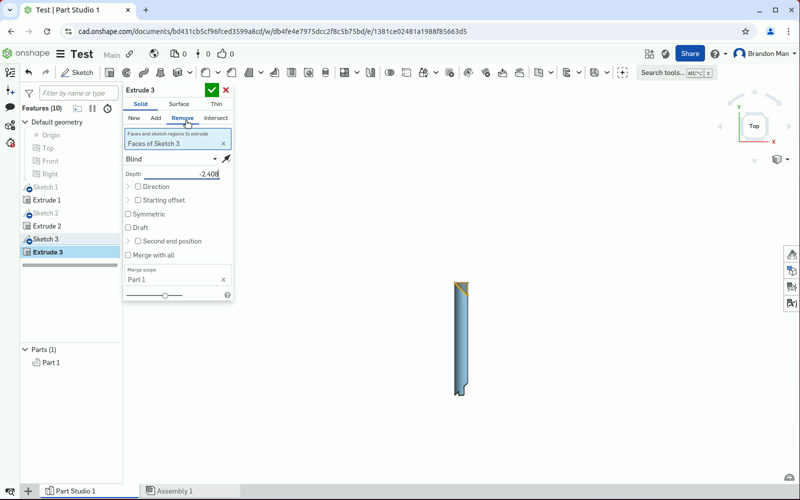
key(tab, 3)
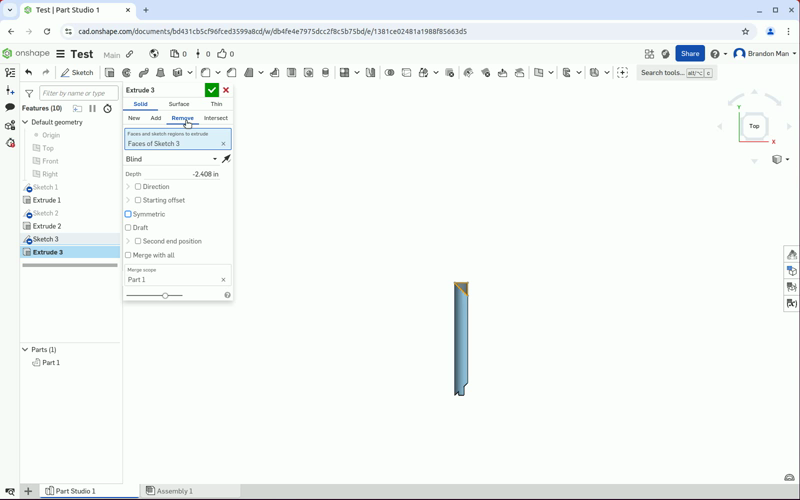
key(space)
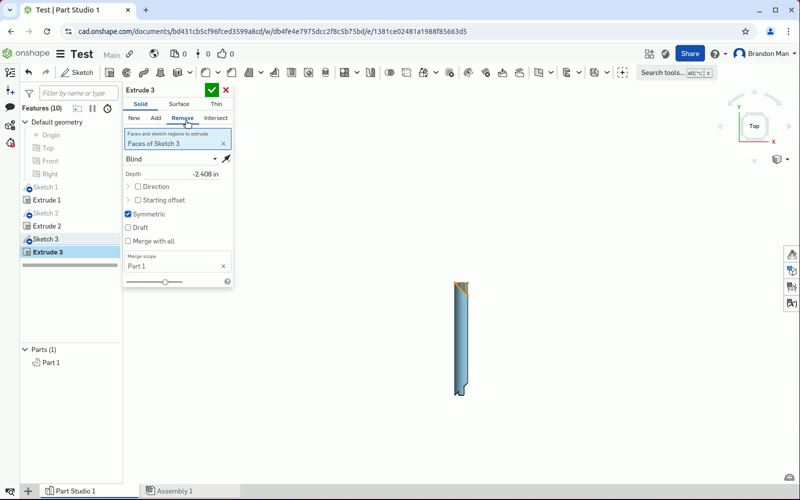
key(tab, 2)
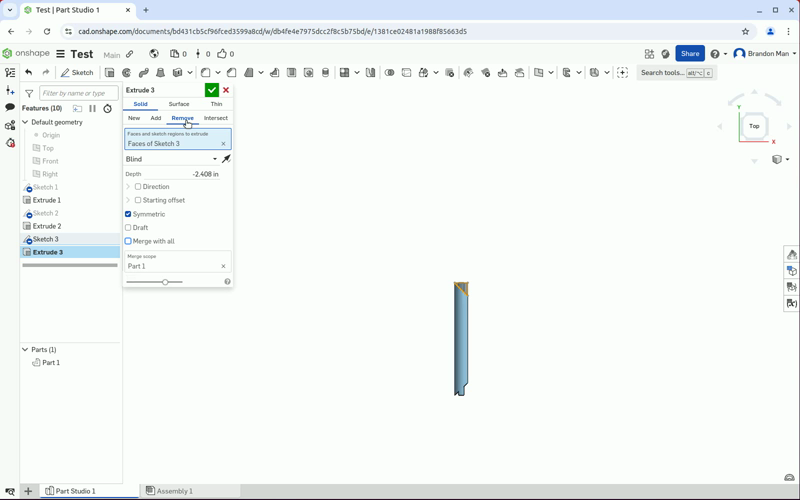
key(space)
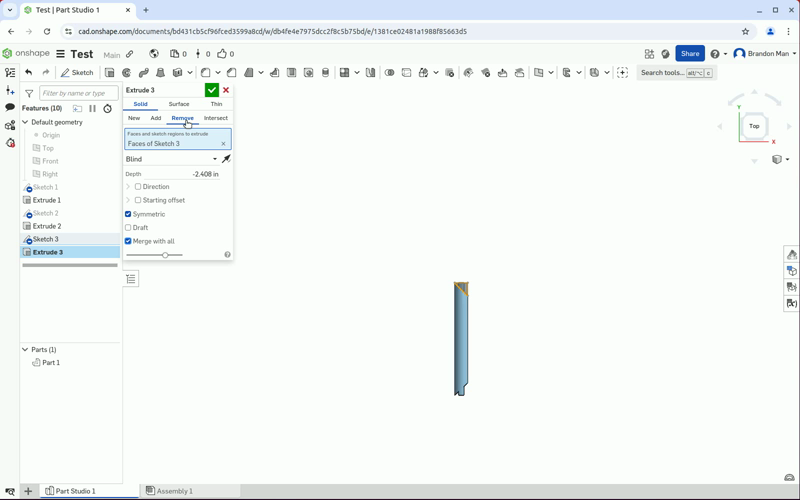
key(enter)
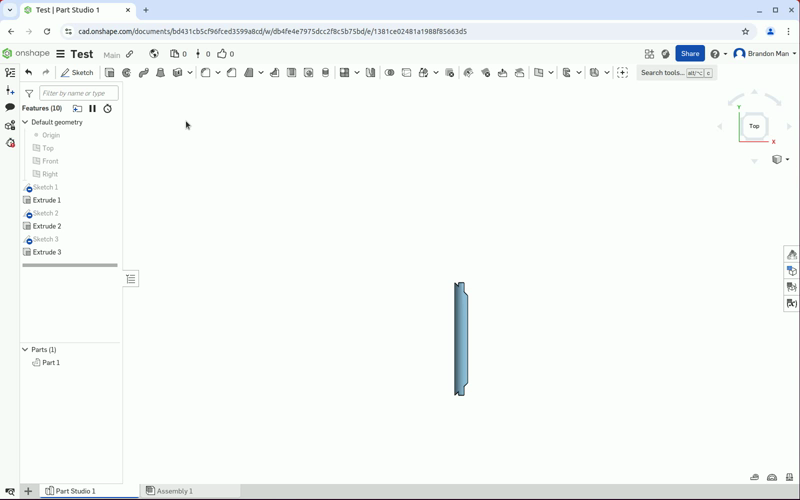
key(shift+h)
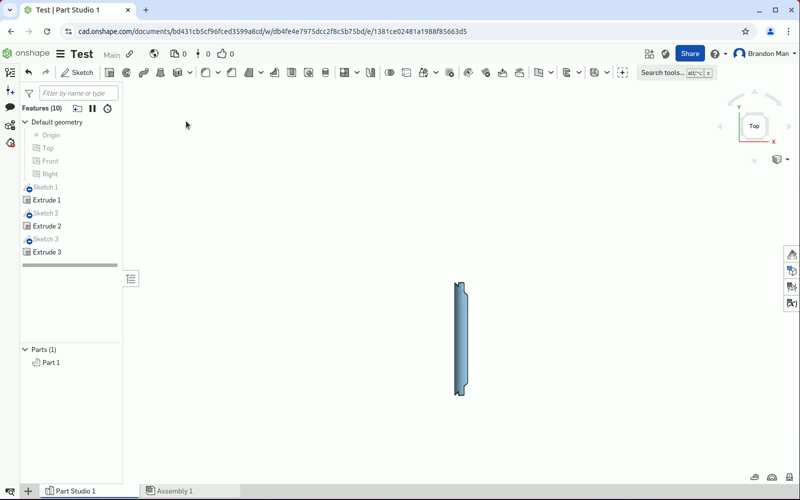
key(shift+h)
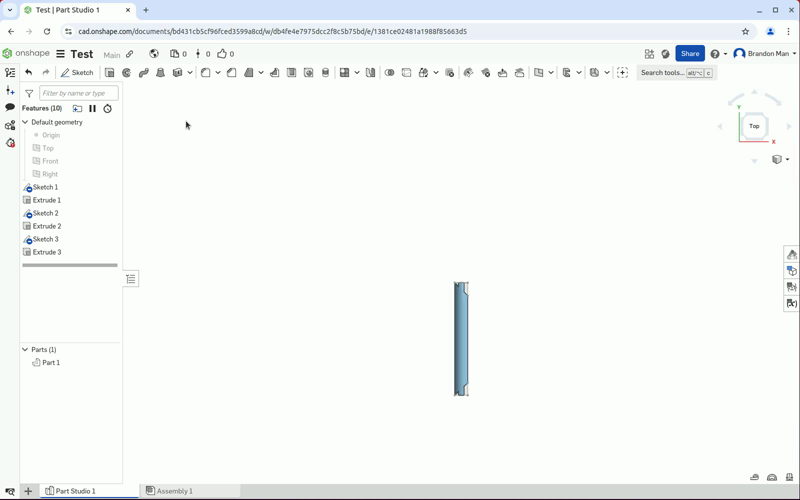
key(shift+7)
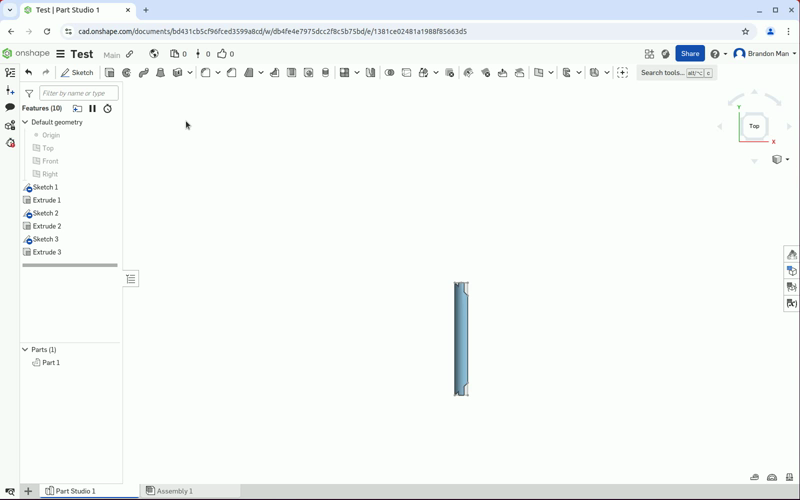
key(up, 3)
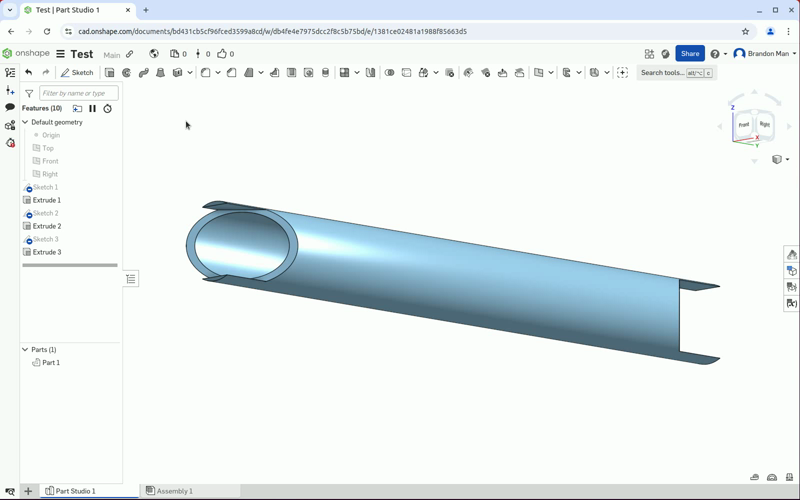
key(left, 3)
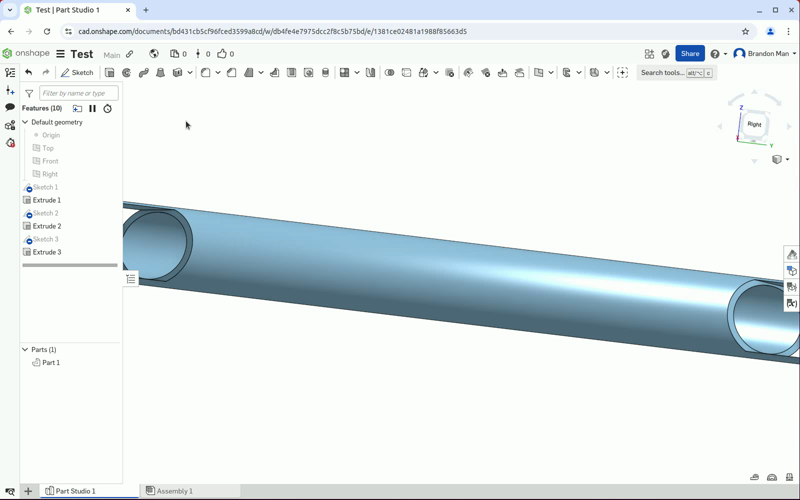
key(right, 3)
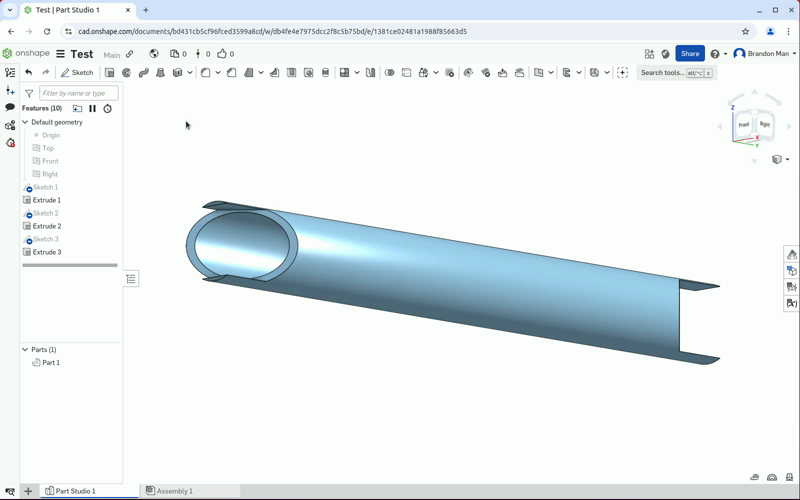
key(down, 3)
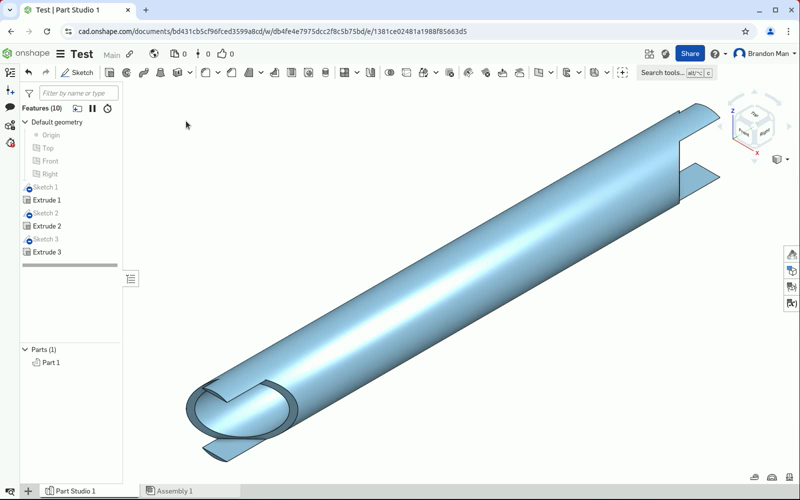
mouse_move(73, 189)
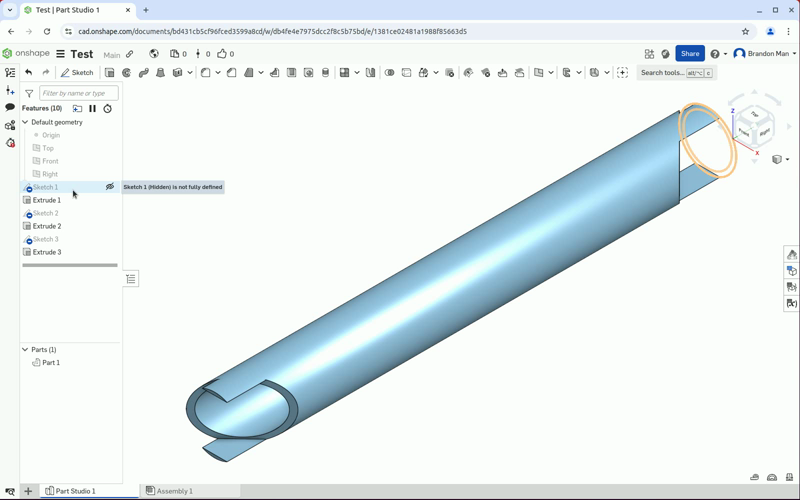
click(73, 189)